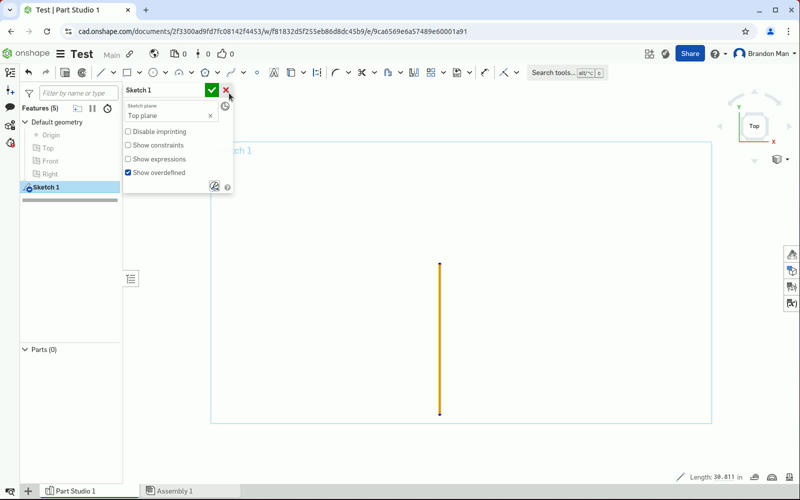
key(shift+h)
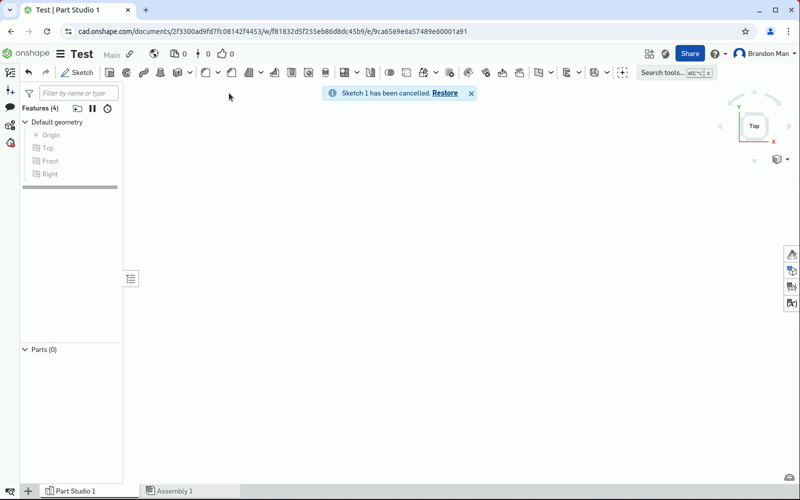
mouse_move(73, 352)
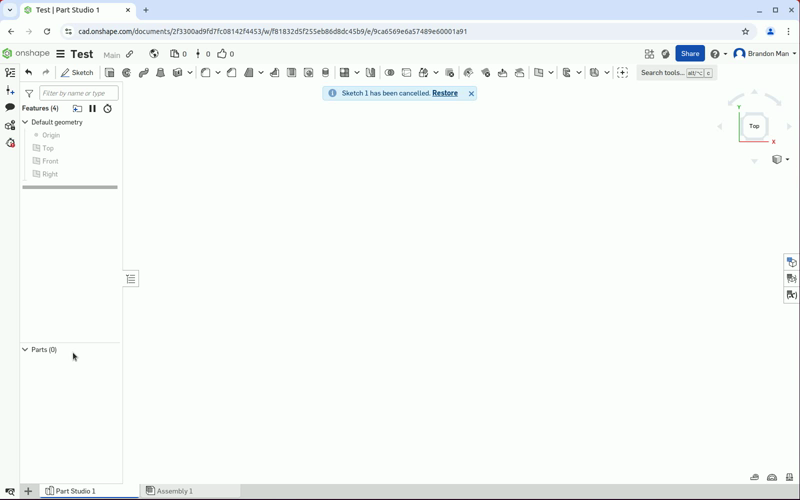
key(y)
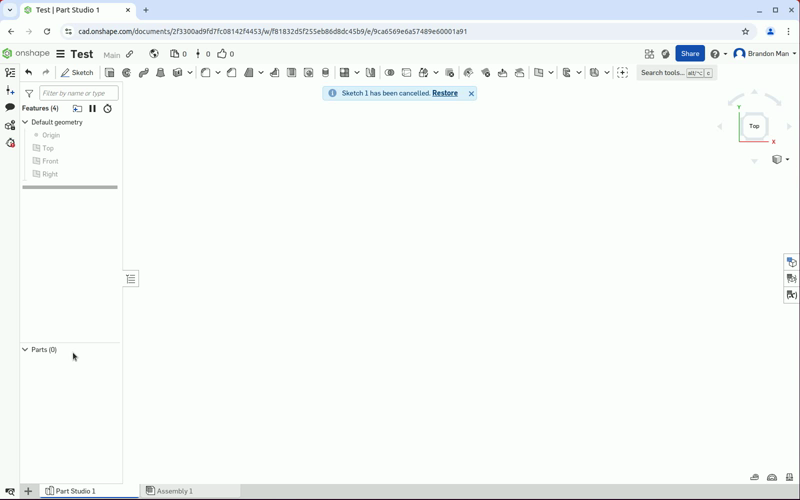
key(shift+p)
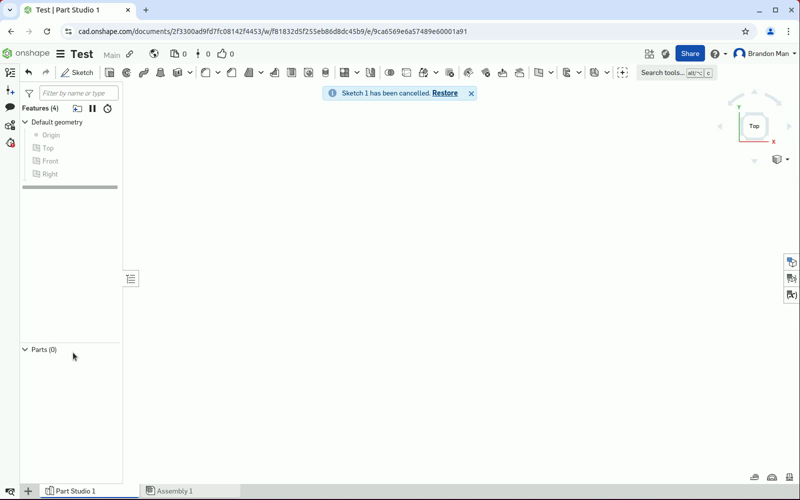
key(space)
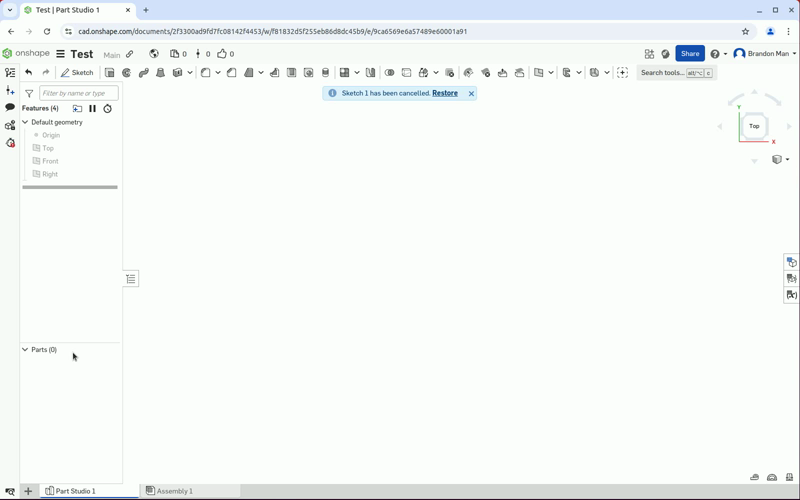
key_down(shift)
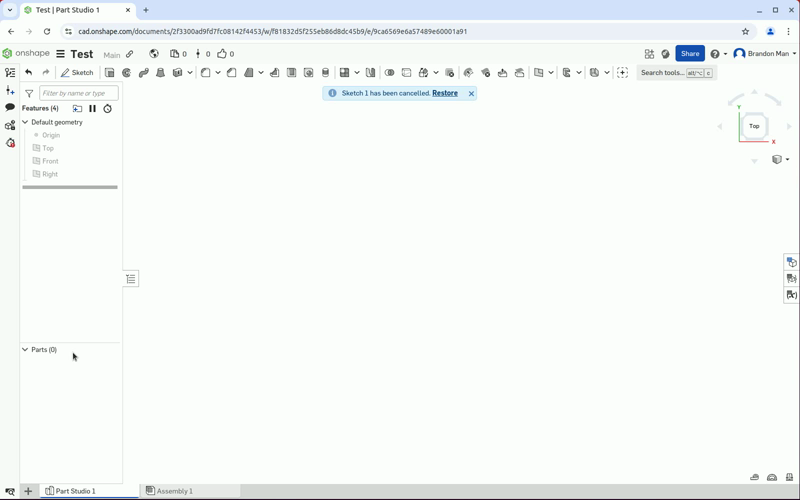
key(up)
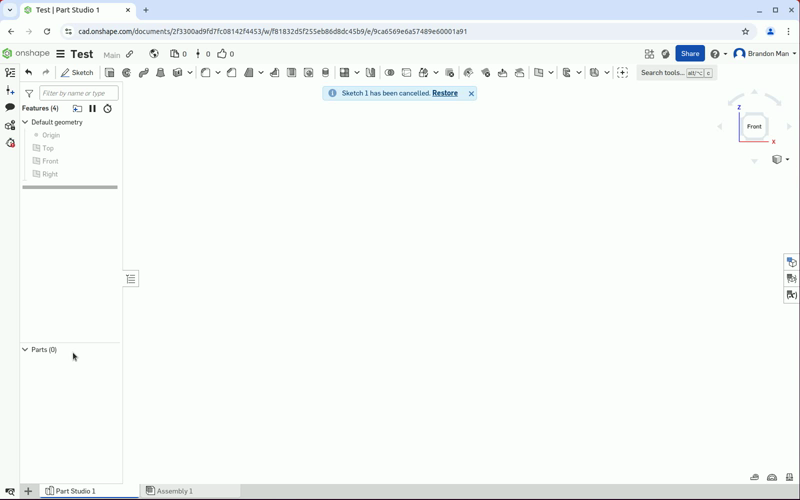
key_up(shift)
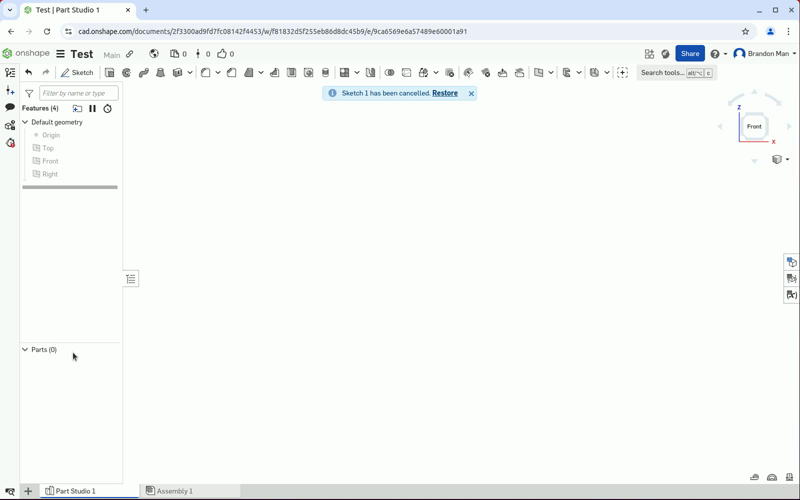
key(space)
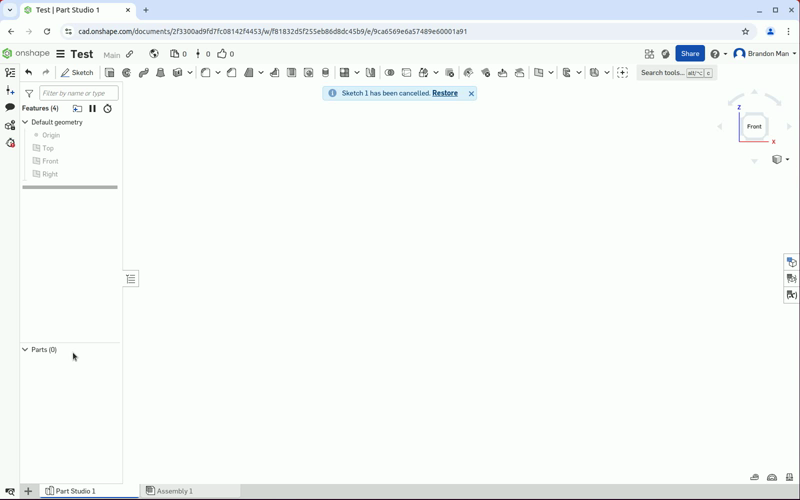
key_down(shift)
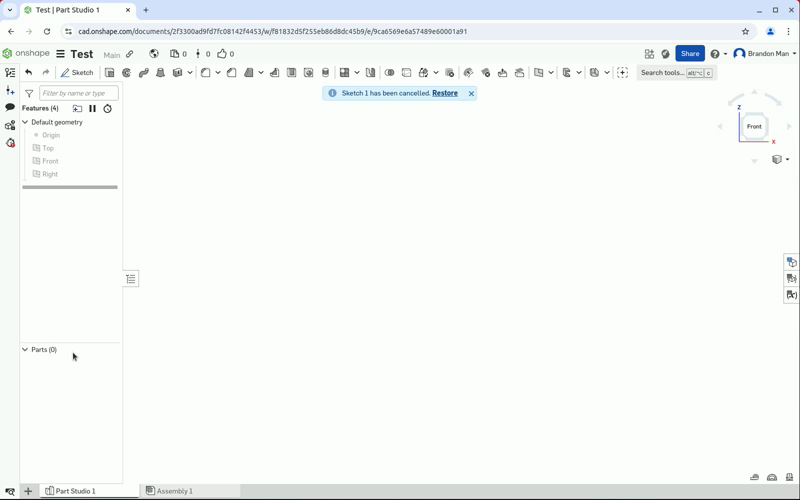
key(left)
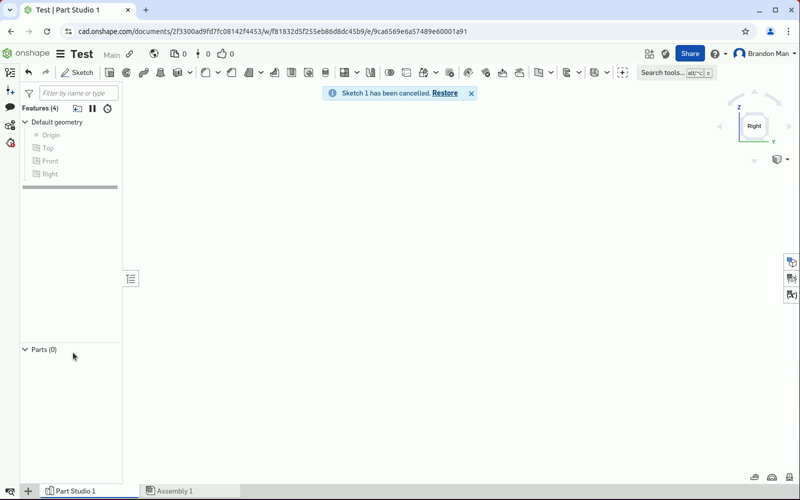
key_up(shift)
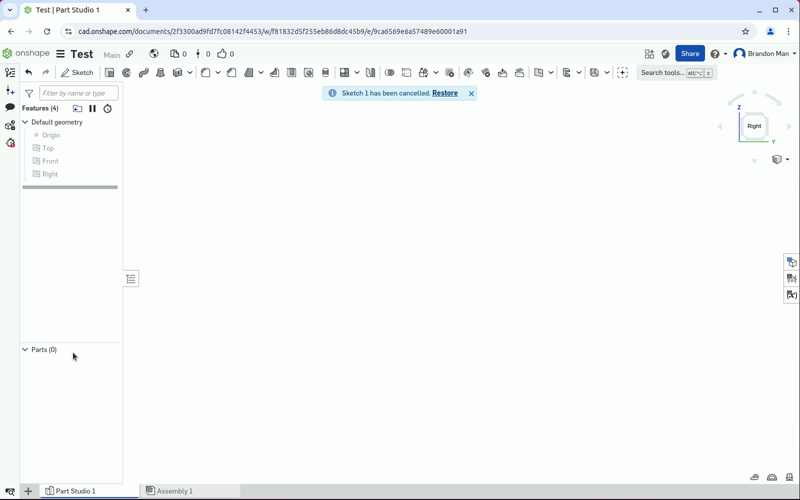
mouse_move(73, 352)
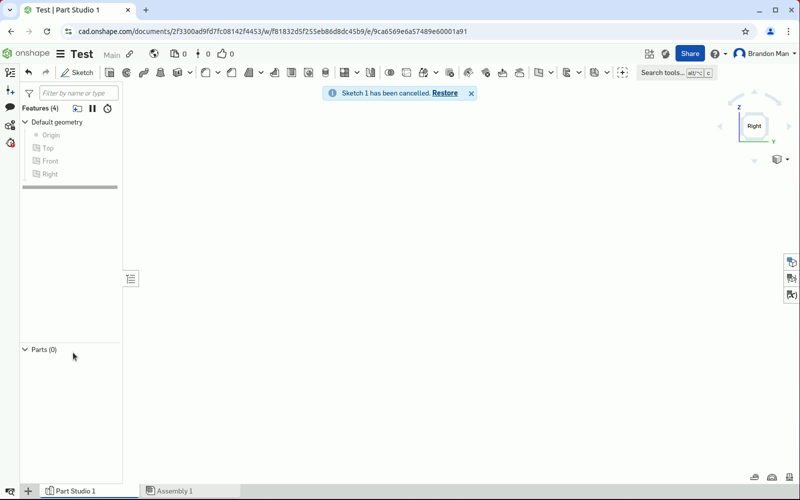
key(shift+y)
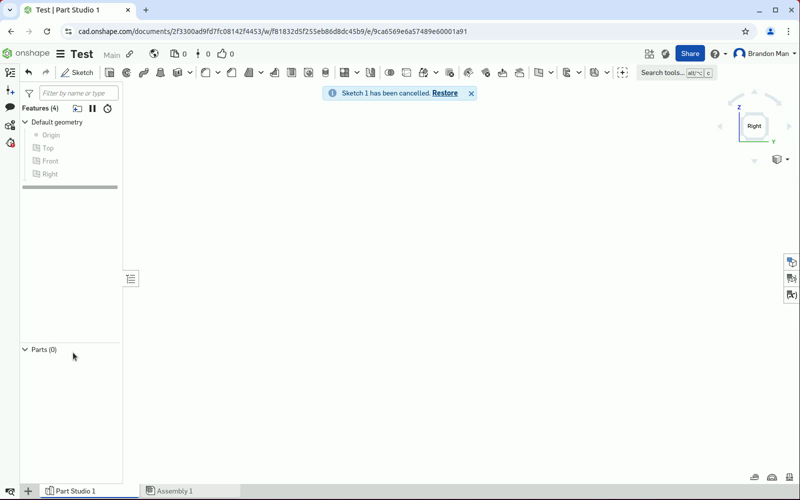
key(shift+s)
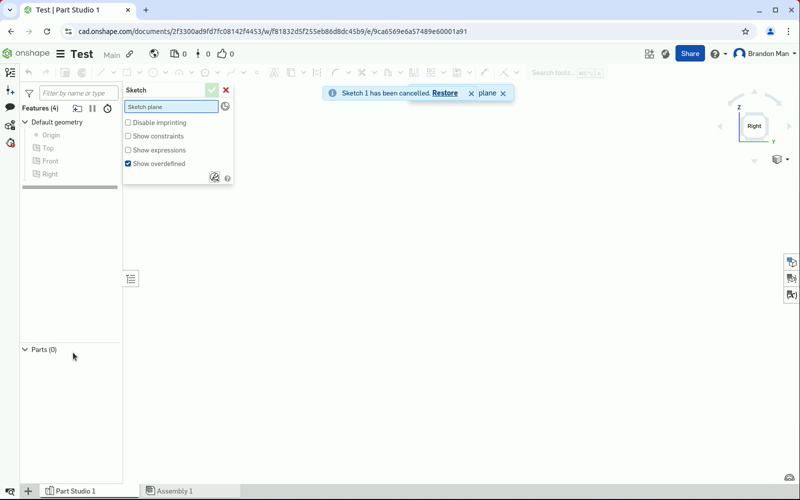
mouse_move(73, 176)
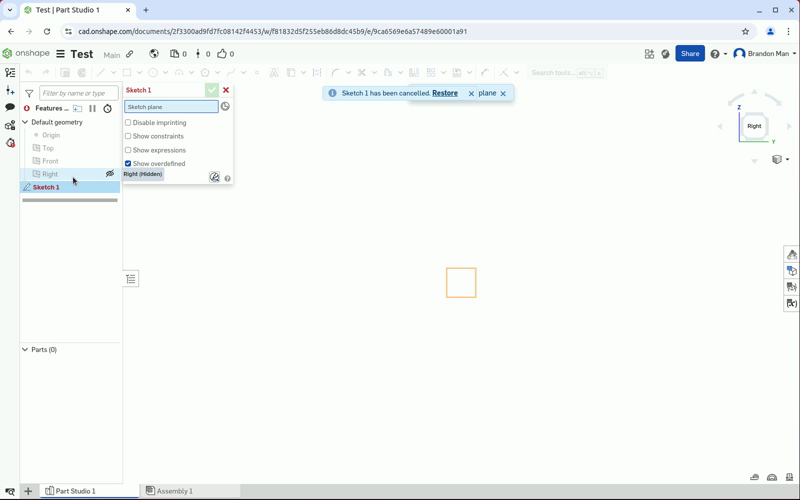
click(73, 176)
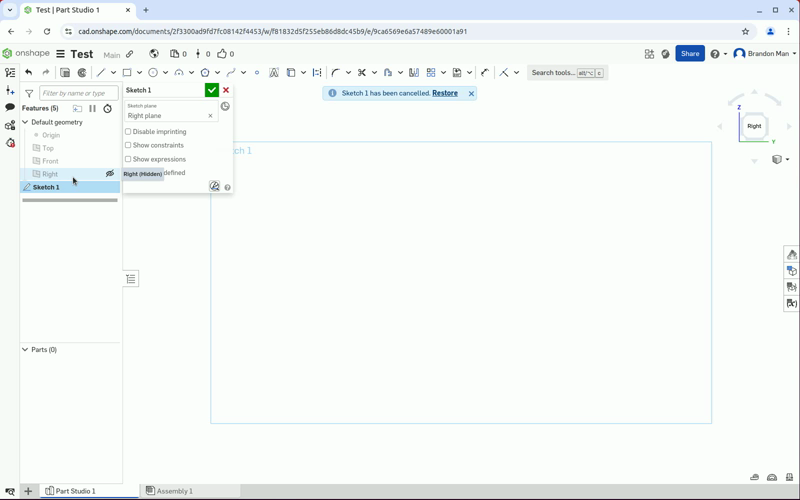
mouse_move(73, 352)
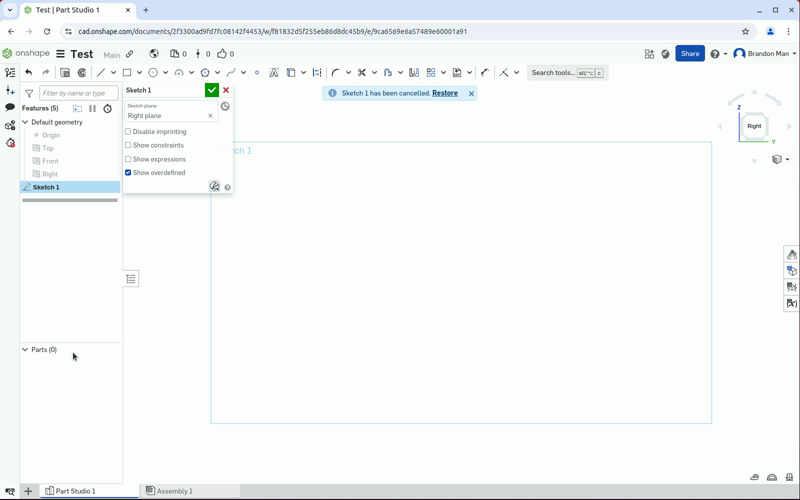
key(y)
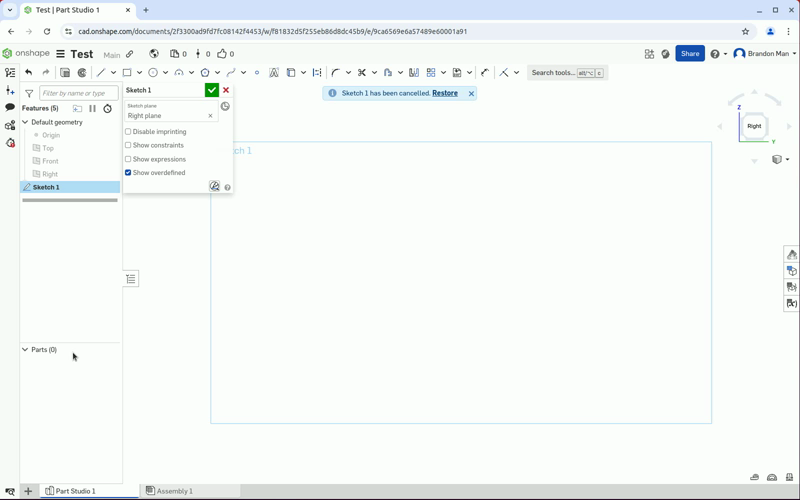
key(c)
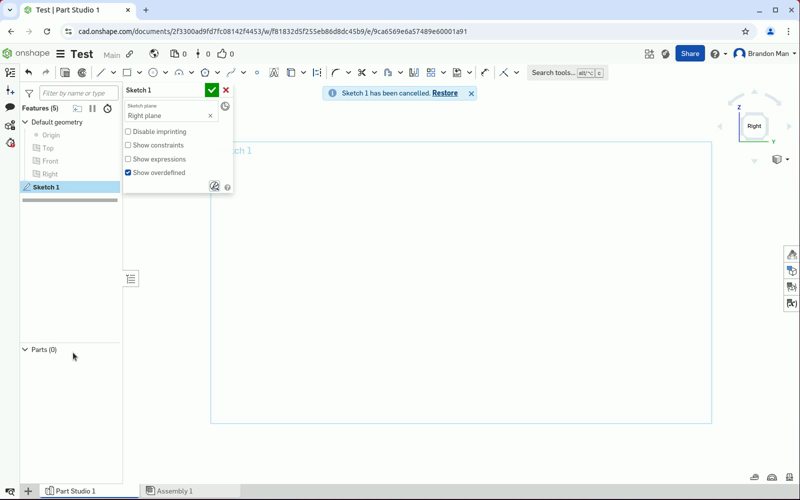
key_down(shift)
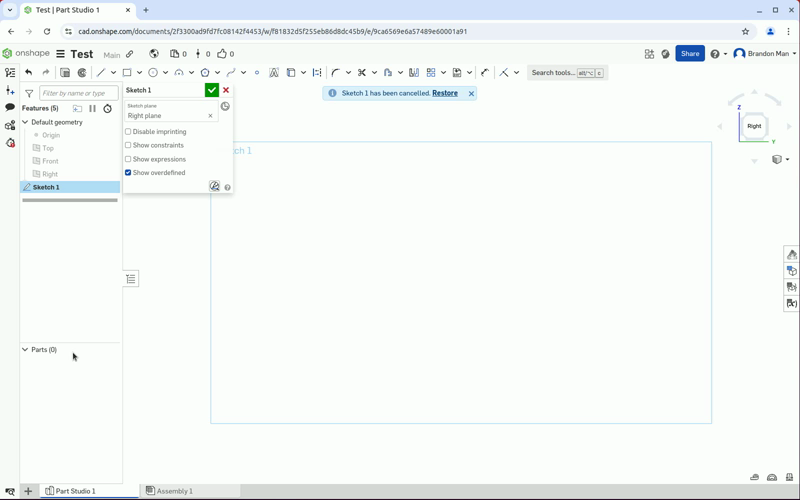
mouse_move(461, 282)
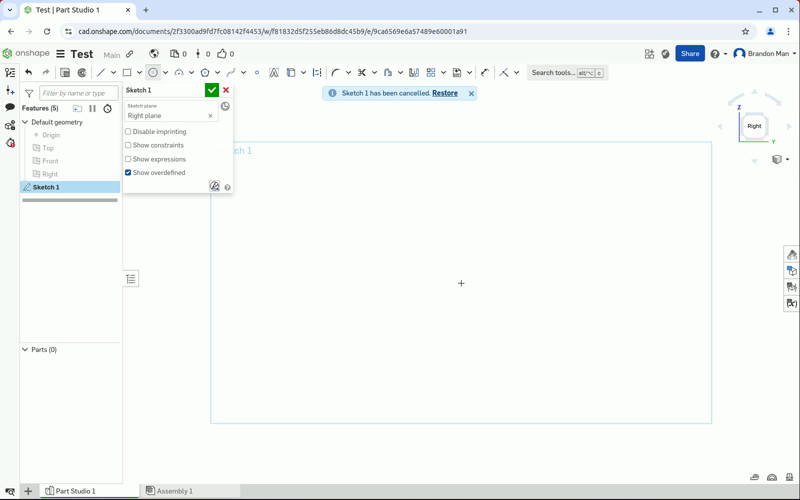
click(461, 282)
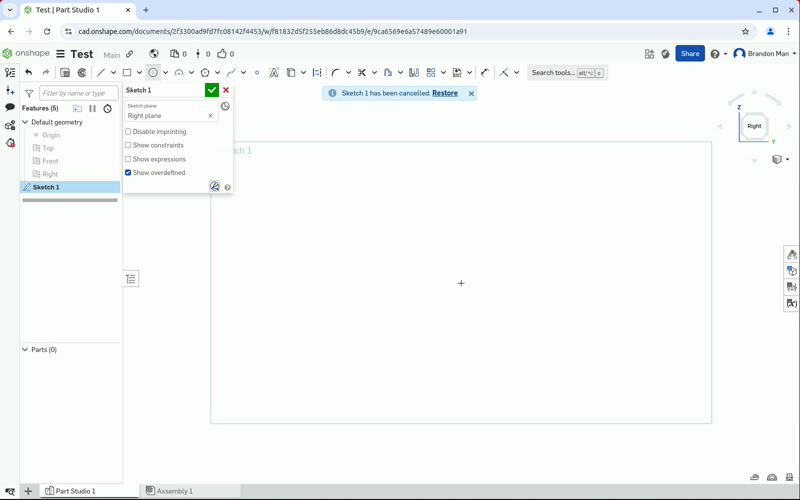
key_up(shift)
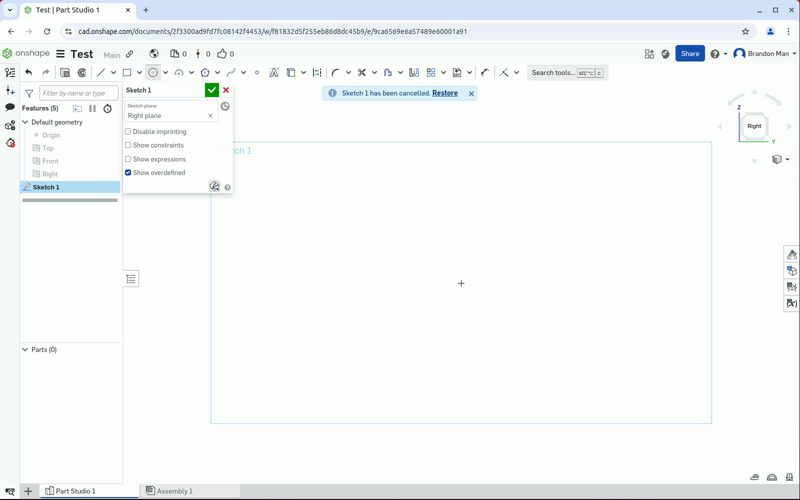
mouse_move(574, 282)
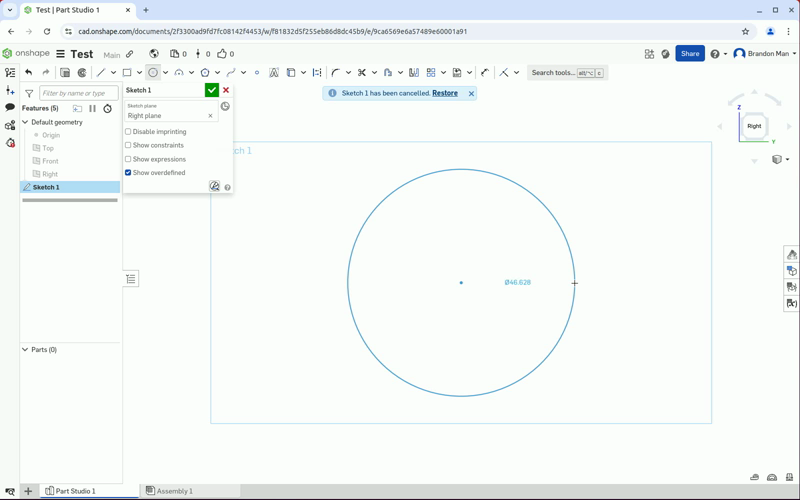
click(574, 282)
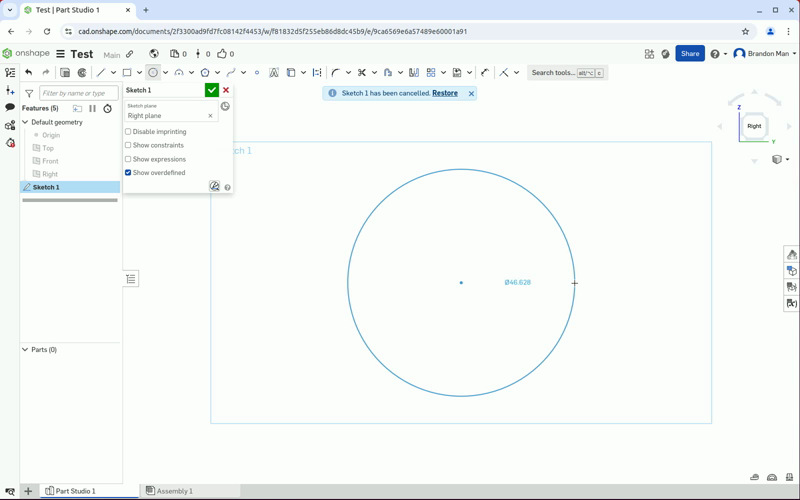
key(esc)
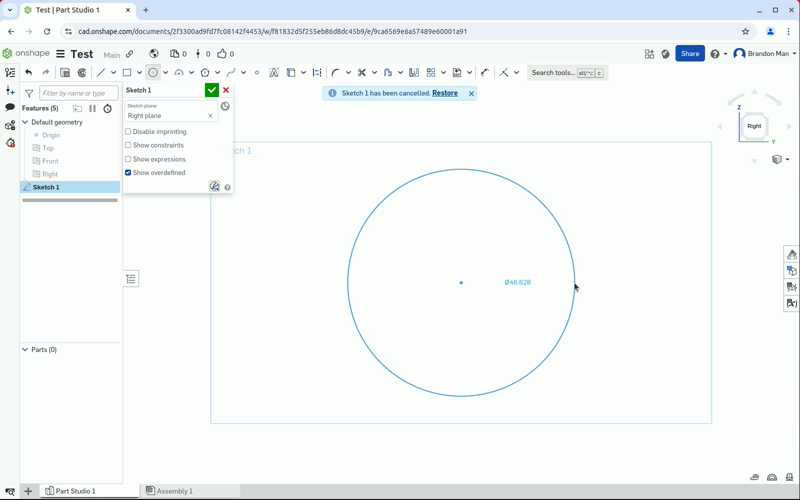
key(c)
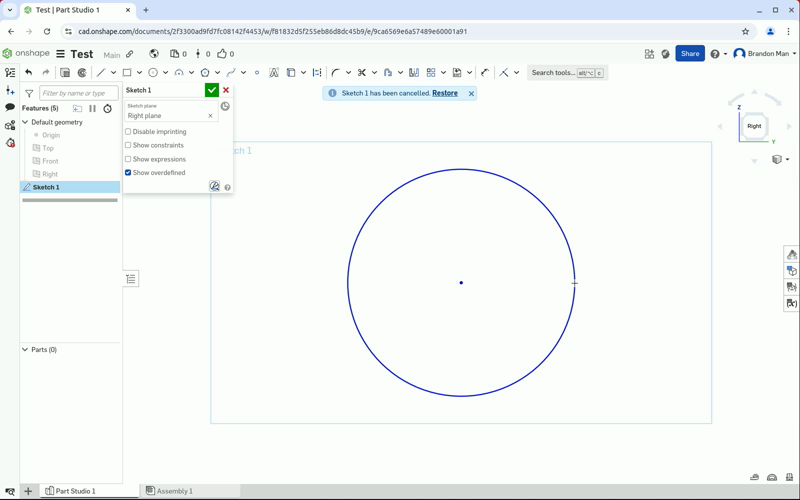
key_down(shift)
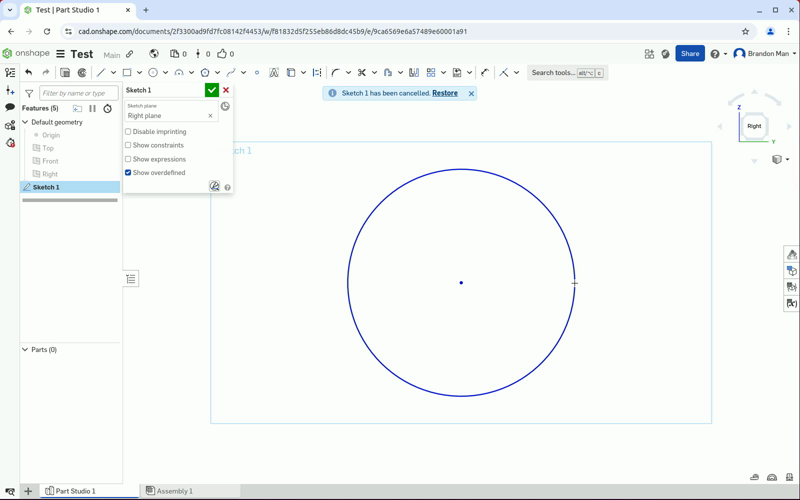
mouse_move(461, 282)
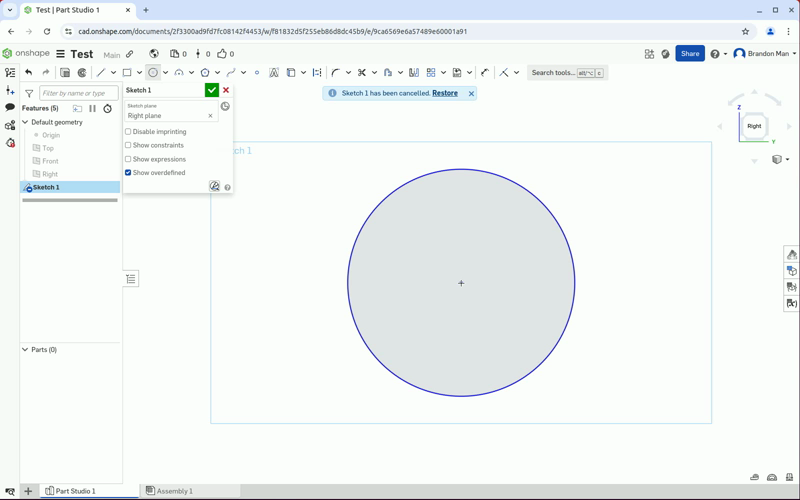
click(461, 282)
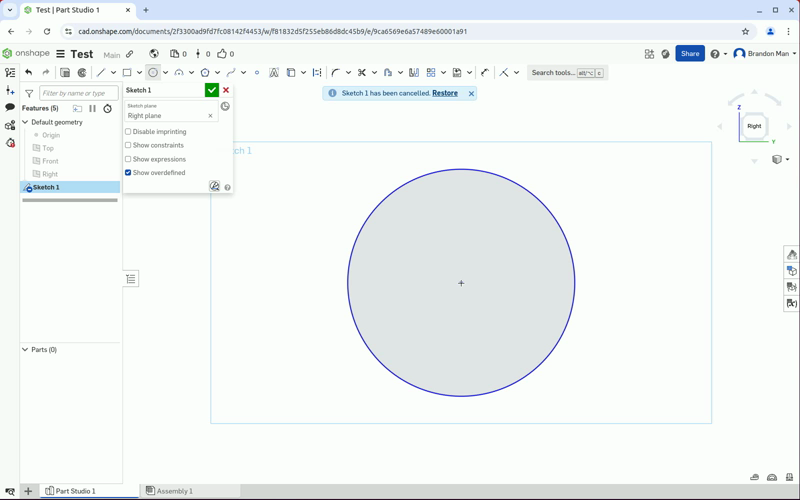
key_up(shift)
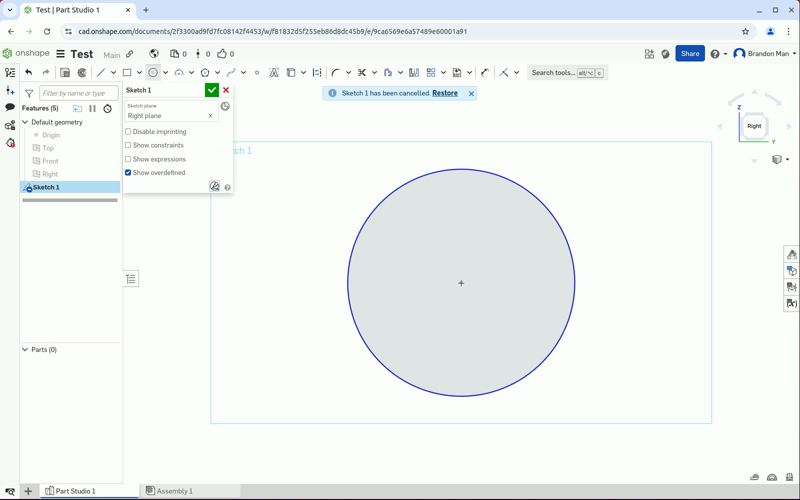
mouse_move(522, 282)
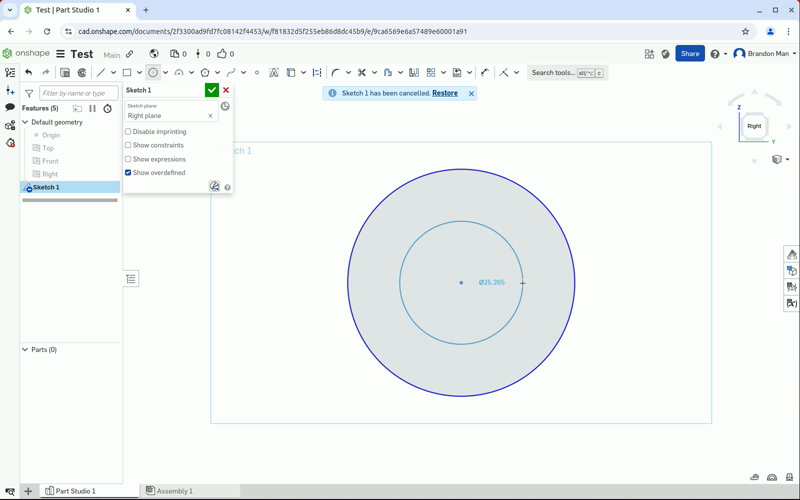
click(522, 282)
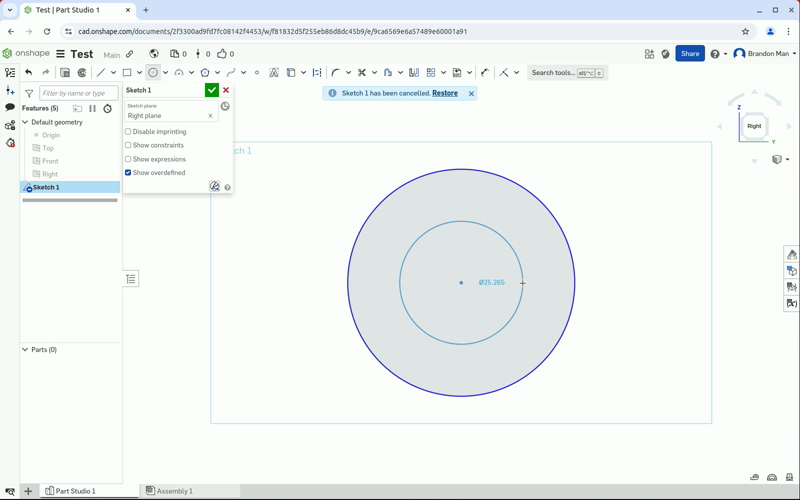
key(esc)
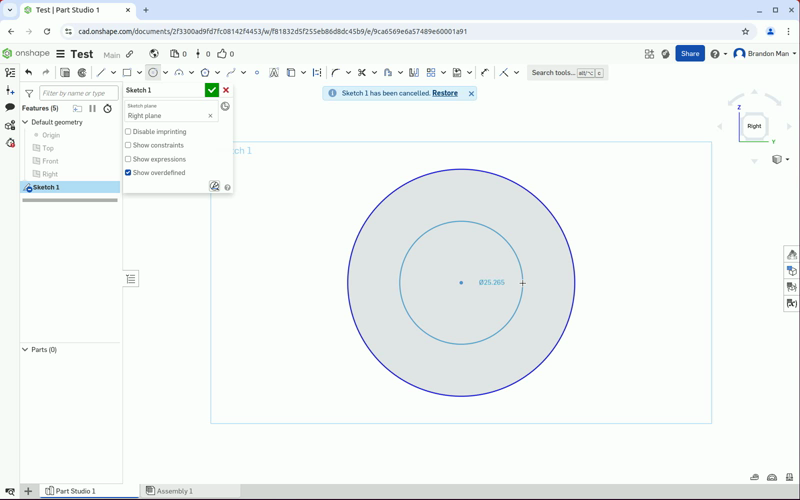
mouse_move(398, 335)
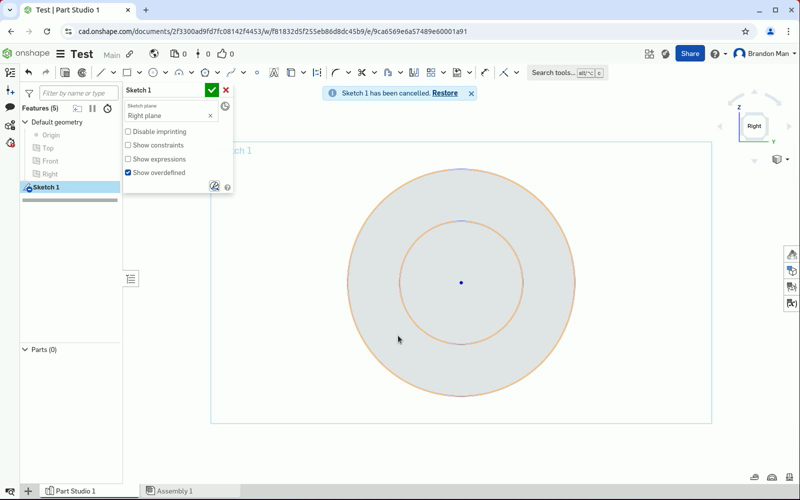
click(398, 335)
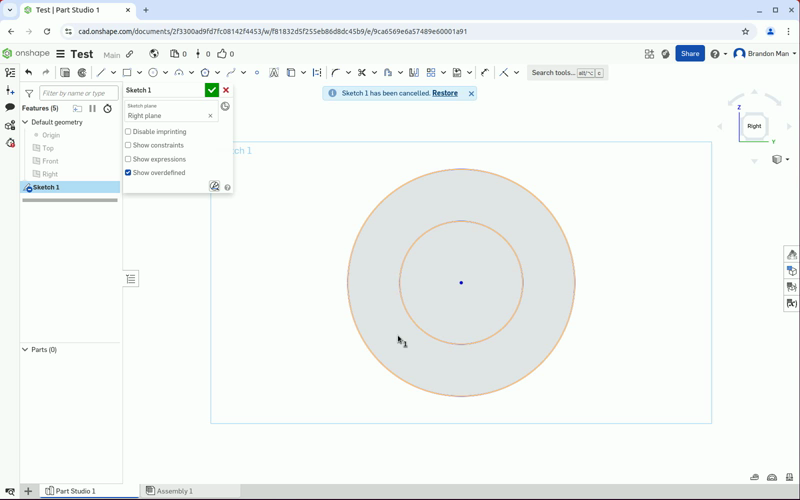
mouse_move(73, 352)
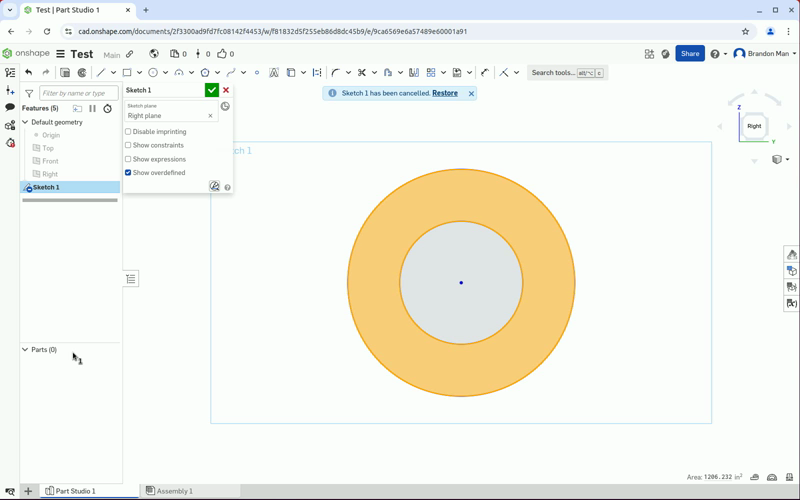
key(shift+y)
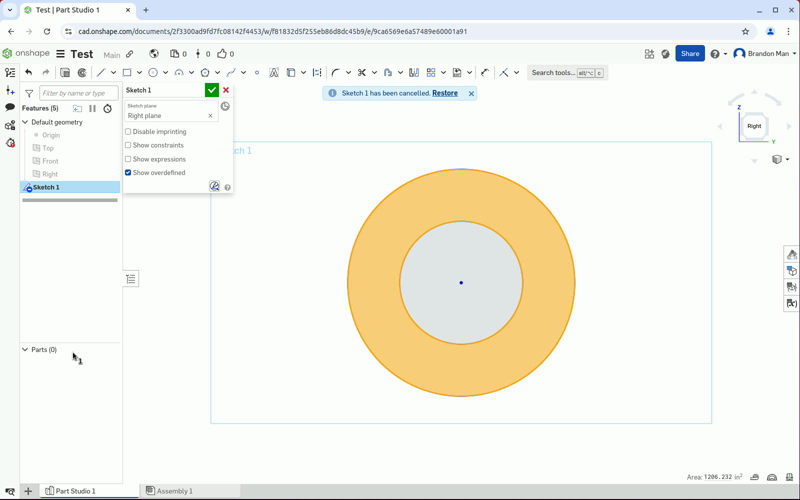
key(shift+e)
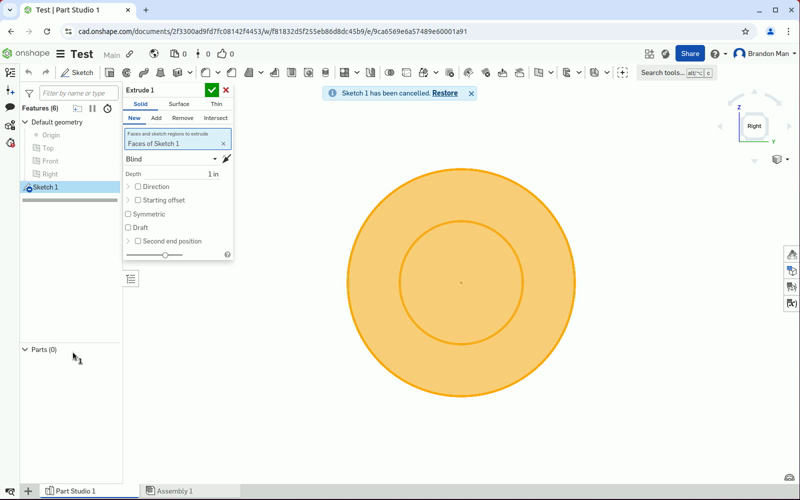
mouse_move(143, 106)
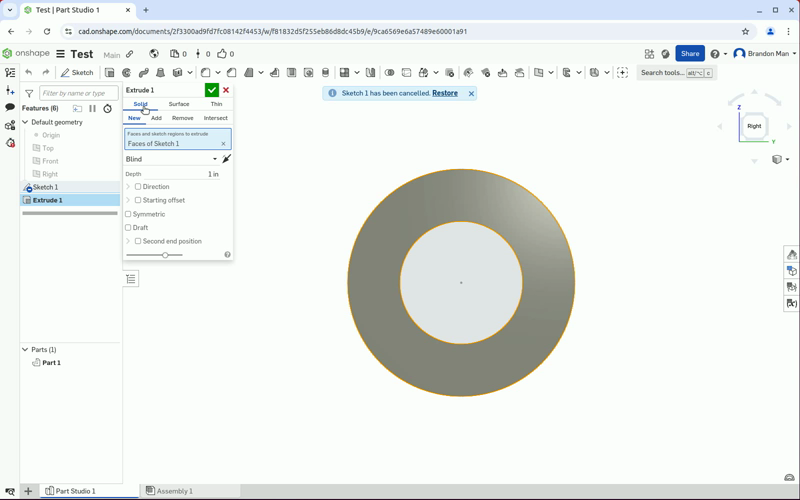
click(143, 106)
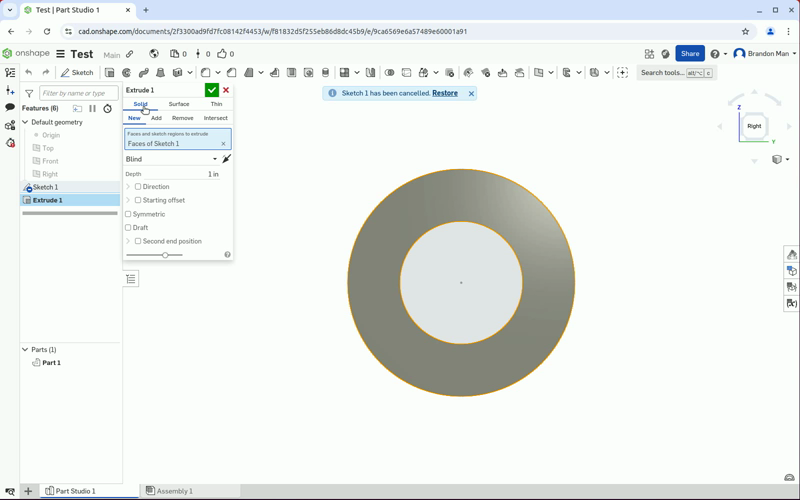
mouse_move(137, 120)
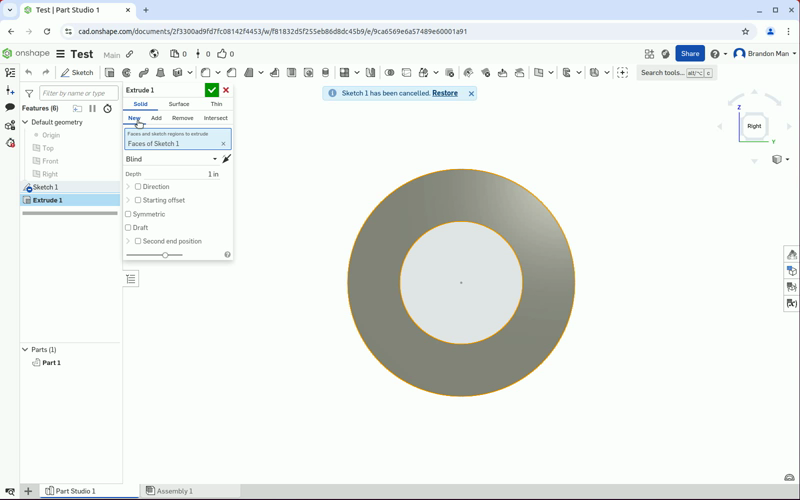
click(137, 120)
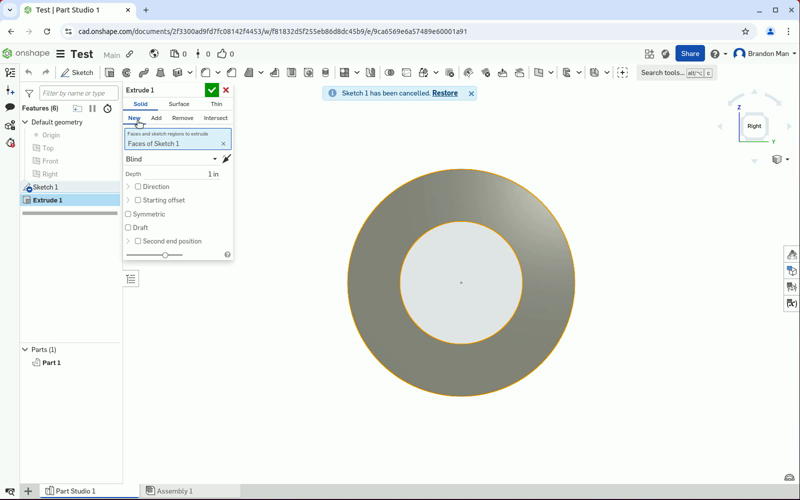
key(tab, 4)
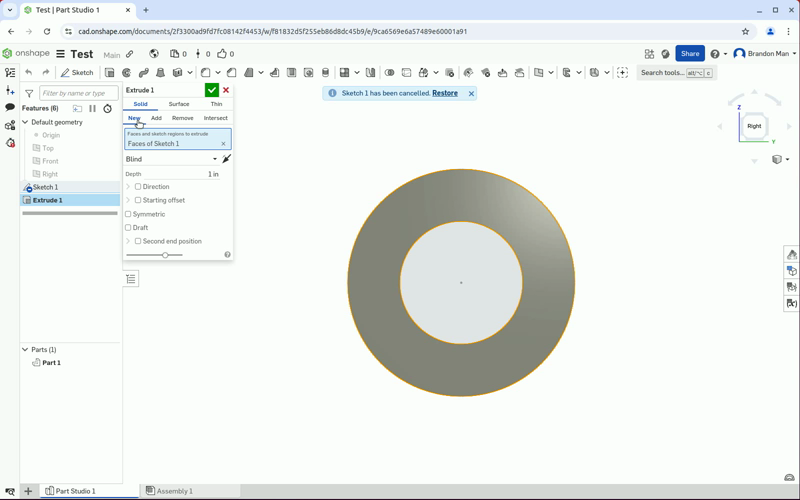
text(10.591)
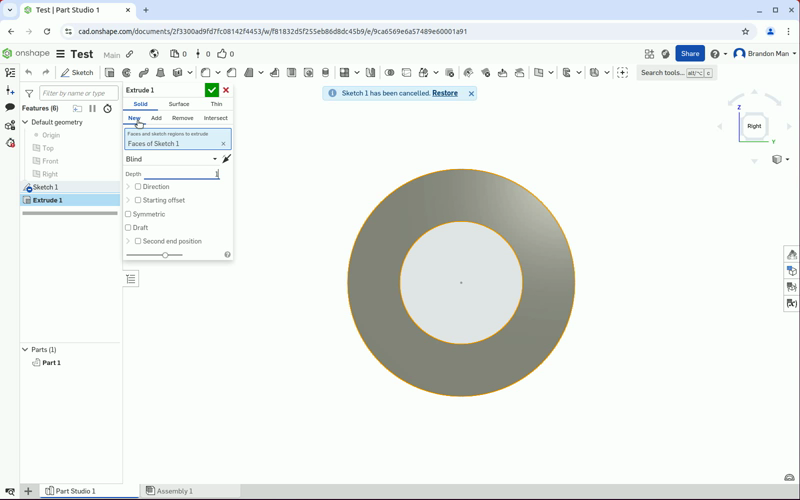
key(enter)
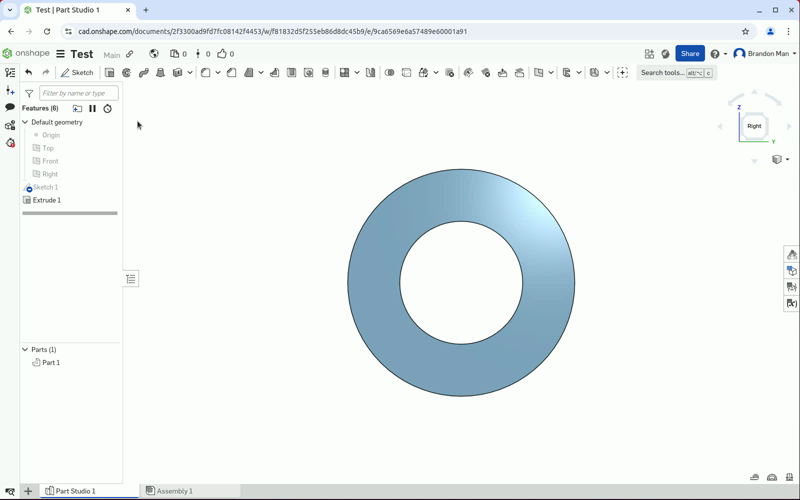
key(shift+h)
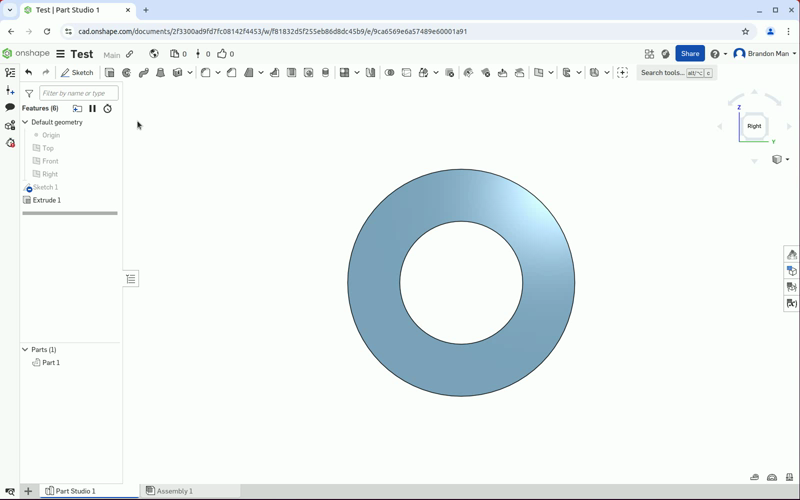
key(shift+h)
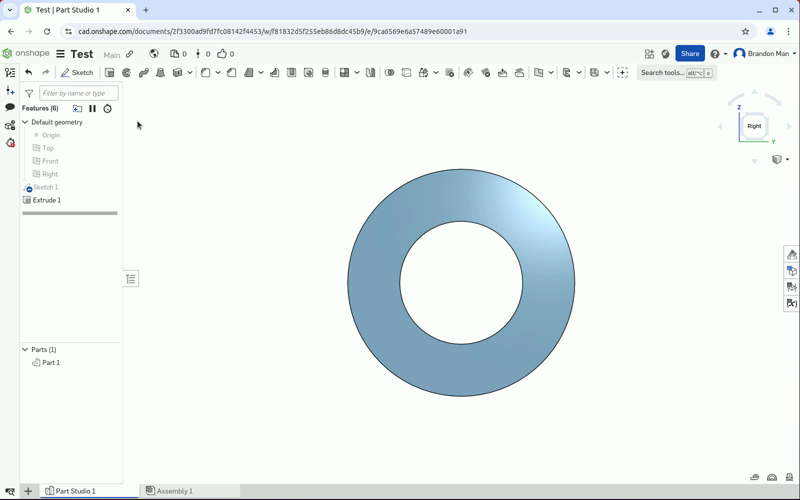
mouse_move(73, 189)
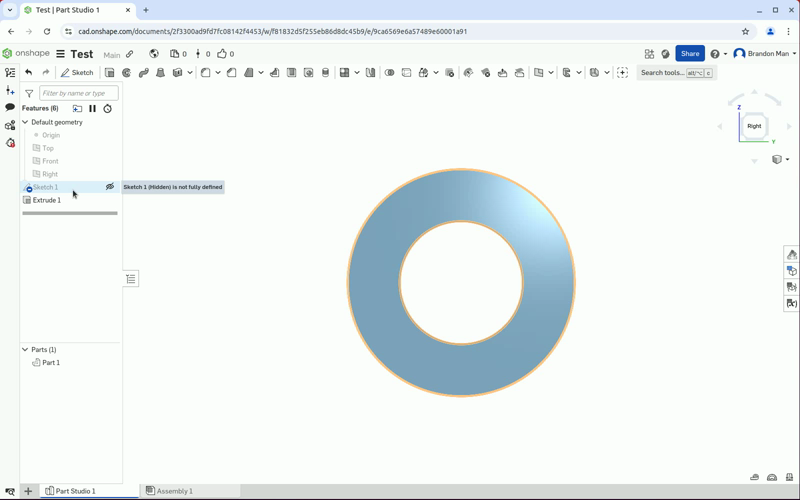
click(73, 189)
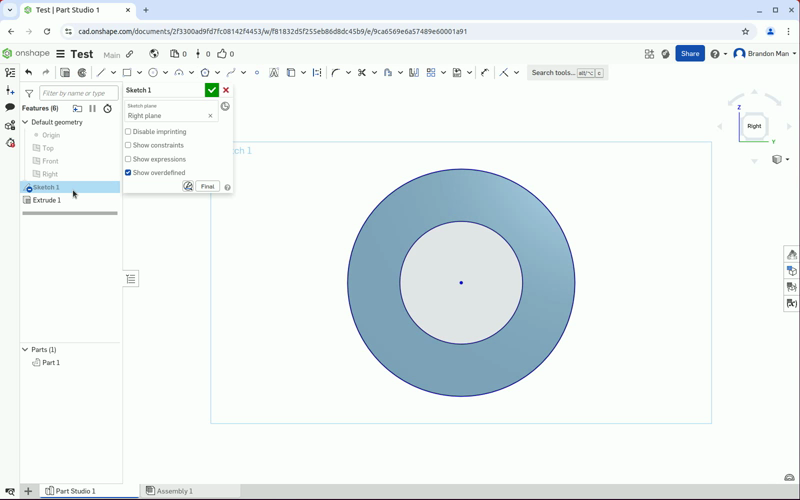
mouse_move(229, 92)
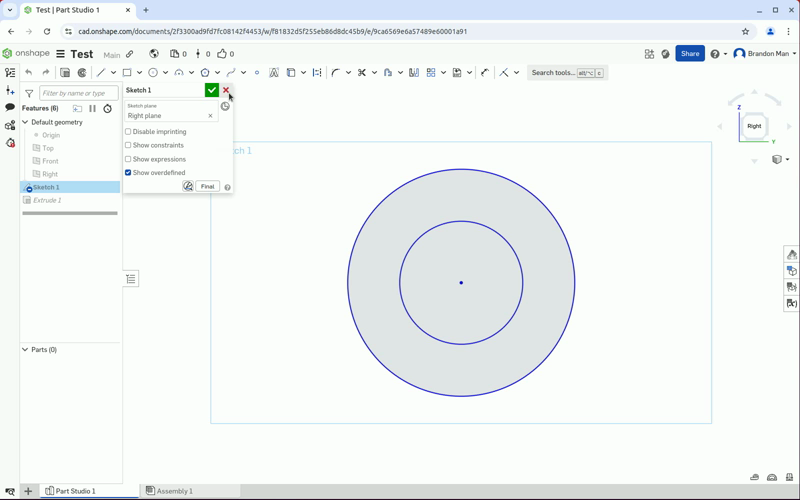
click(229, 92)
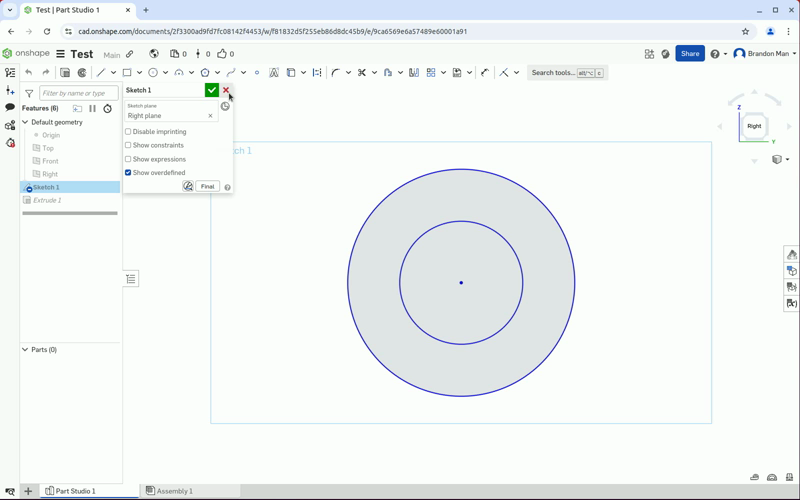
key(shift+s)
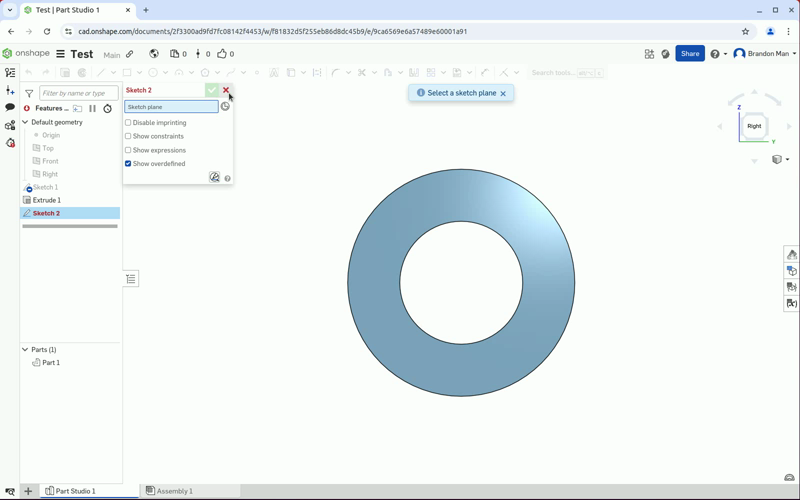
mouse_move(73, 176)
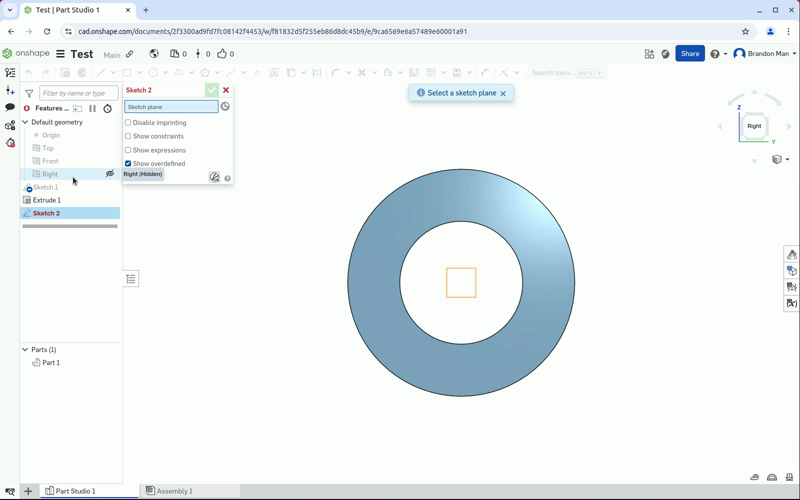
click(73, 176)
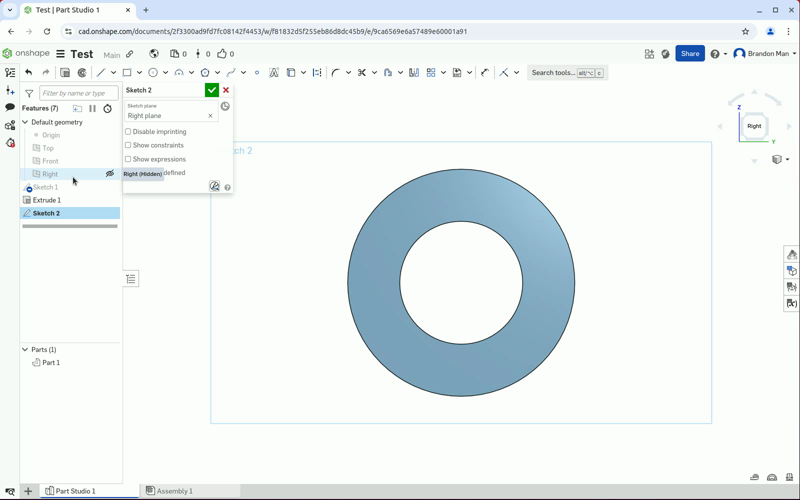
mouse_move(73, 352)
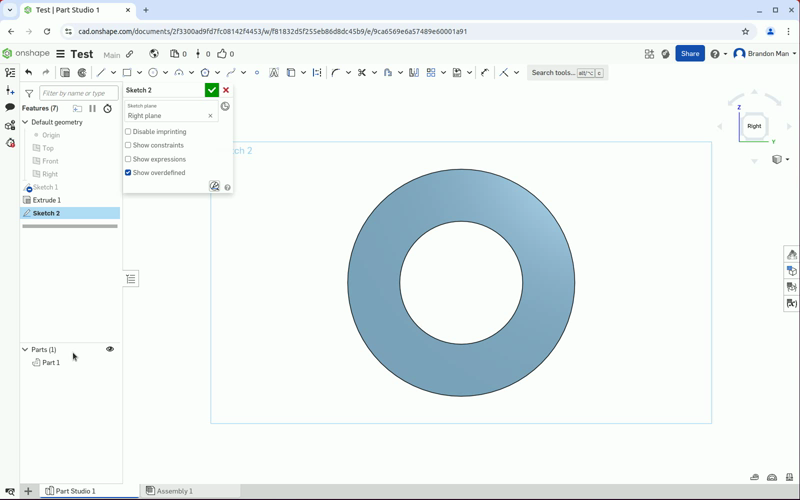
key(y)
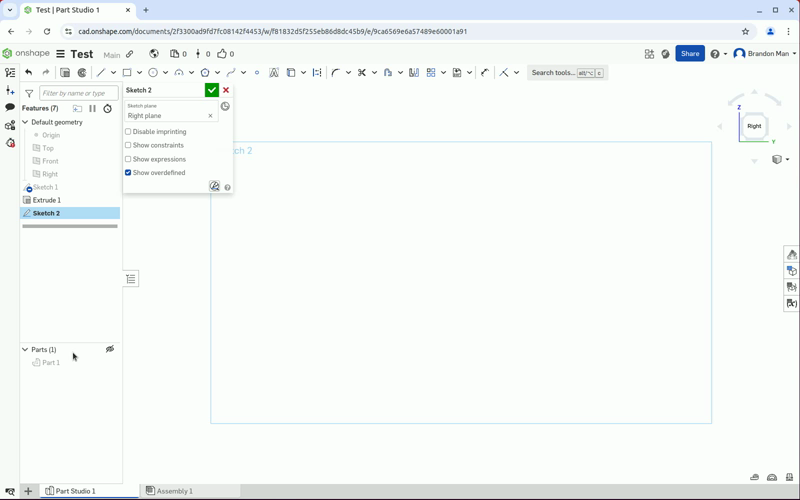
key(c)
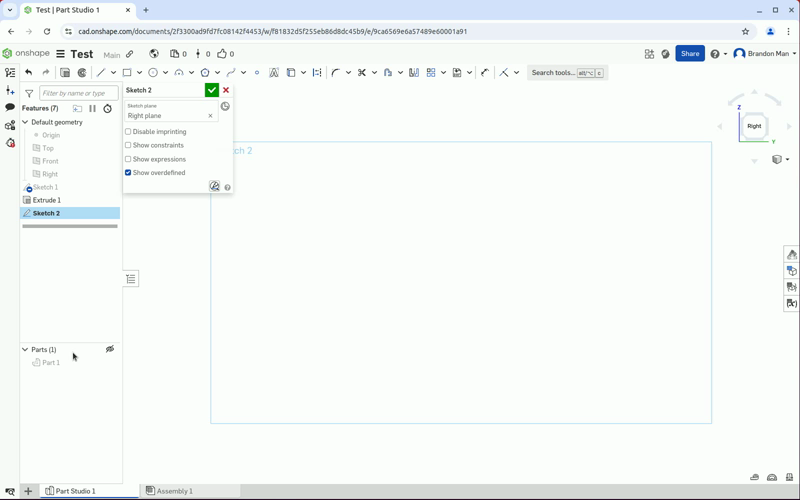
key_down(shift)
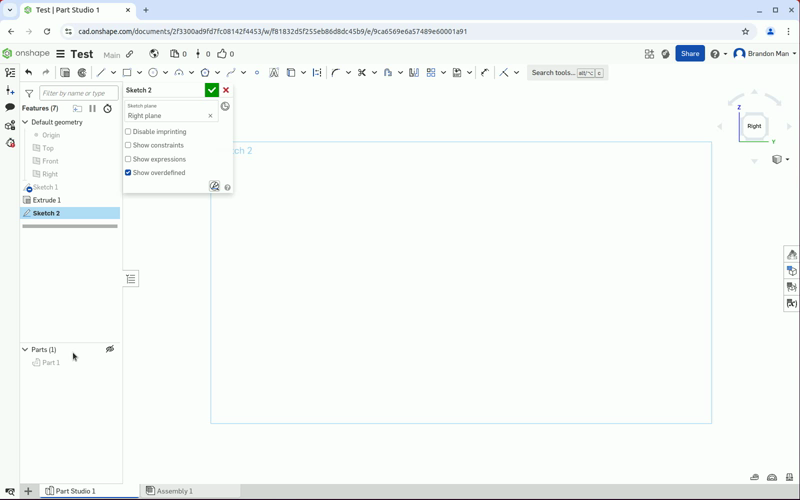
mouse_move(461, 282)
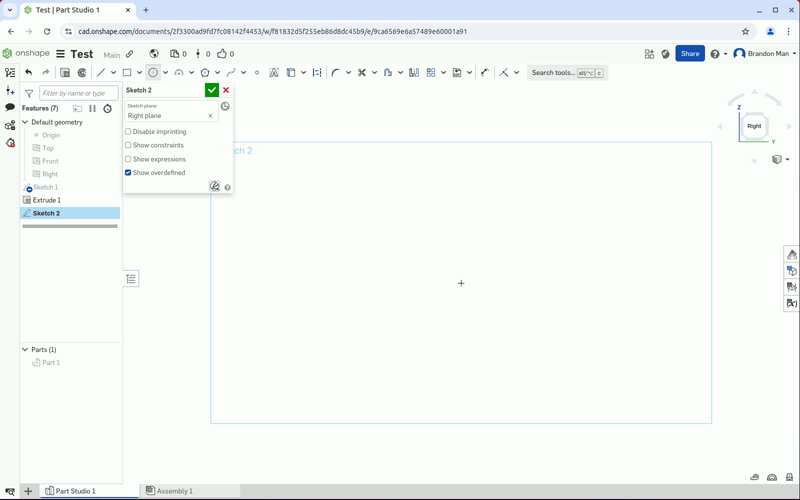
click(461, 282)
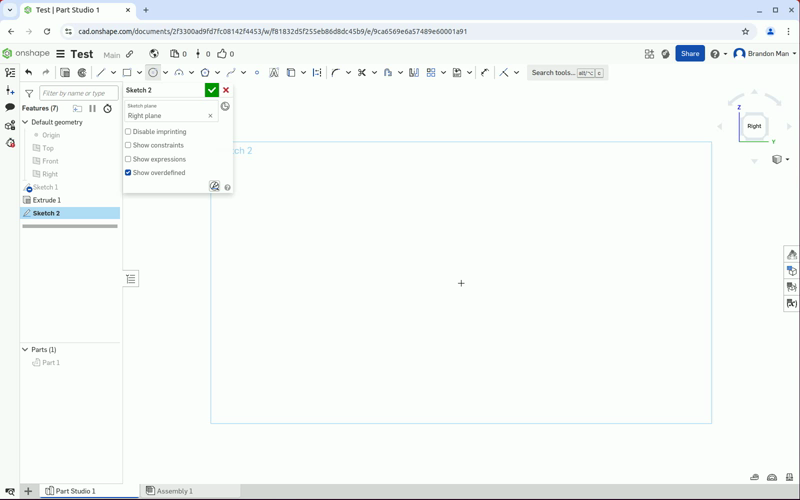
key_up(shift)
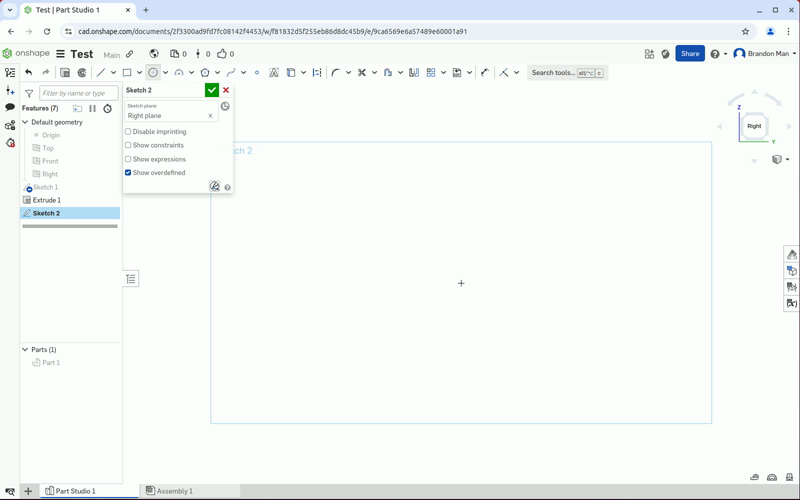
mouse_move(522, 282)
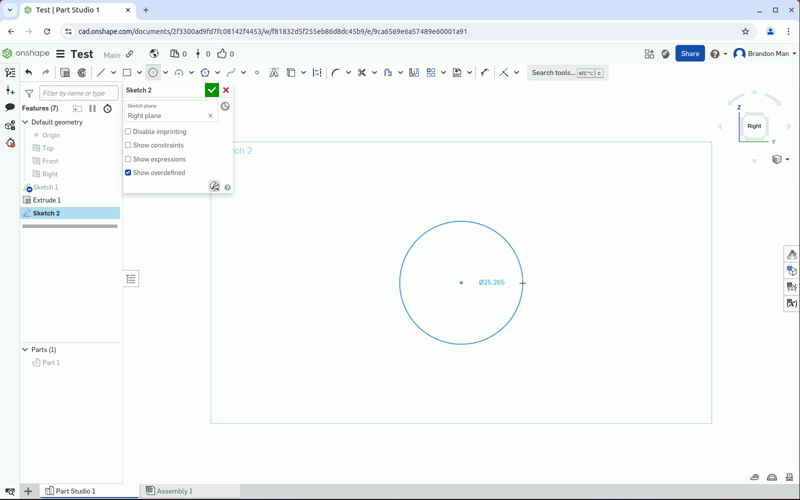
click(522, 282)
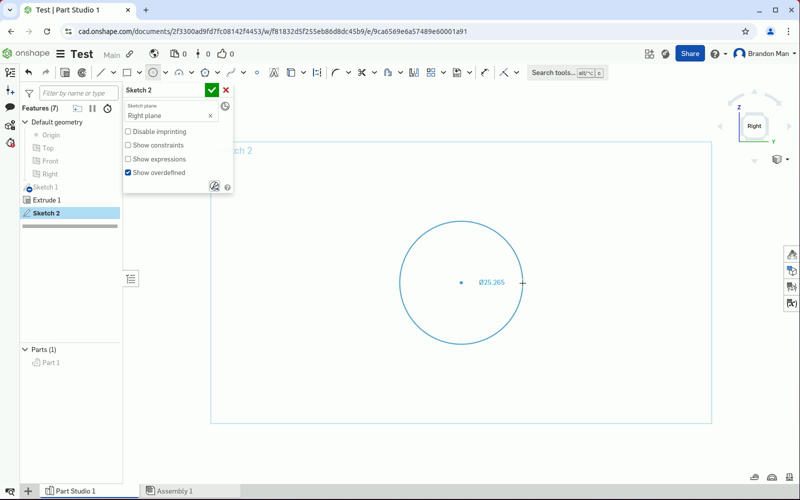
key(esc)
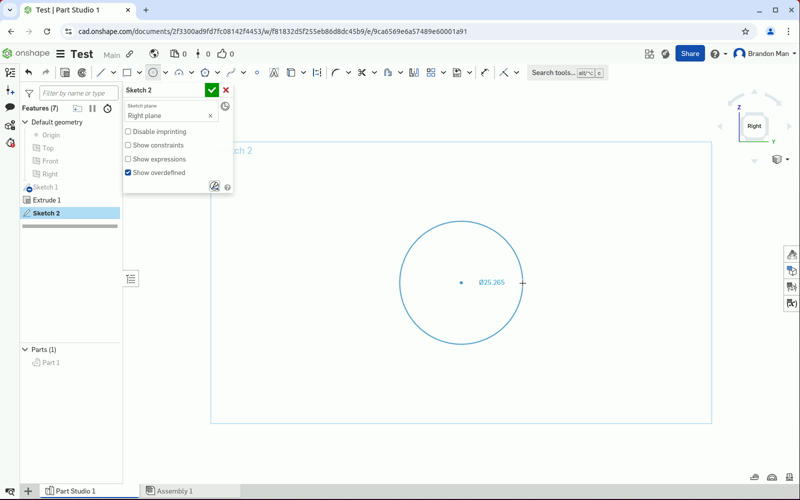
key(c)
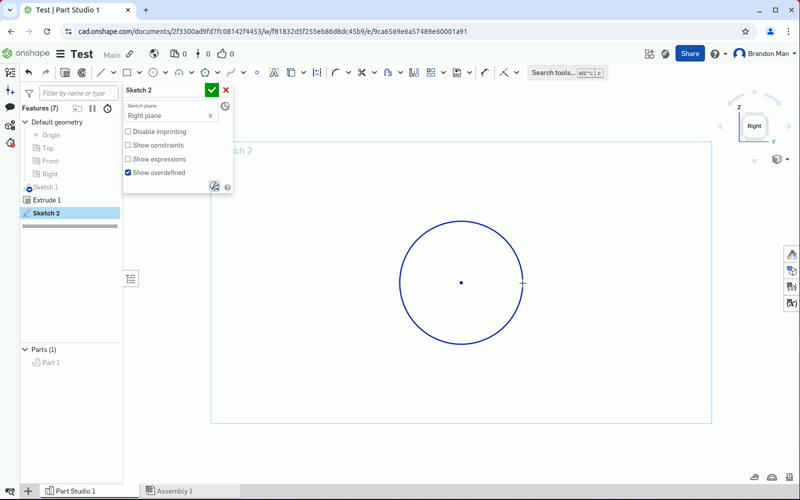
key_down(shift)
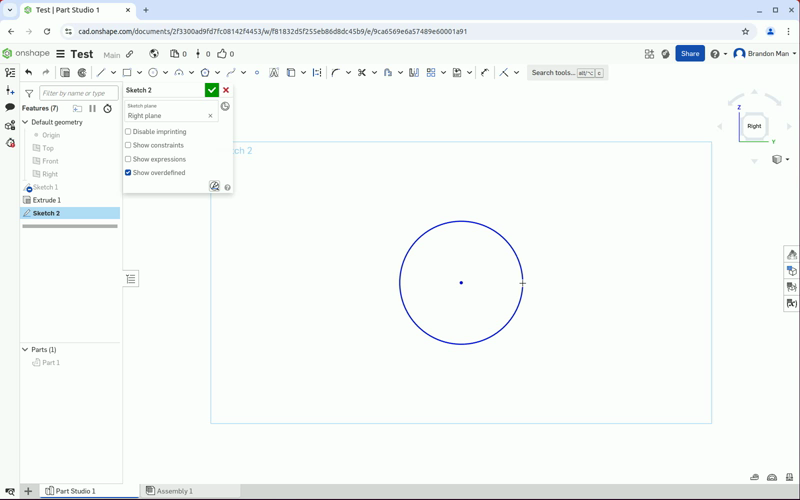
mouse_move(461, 282)
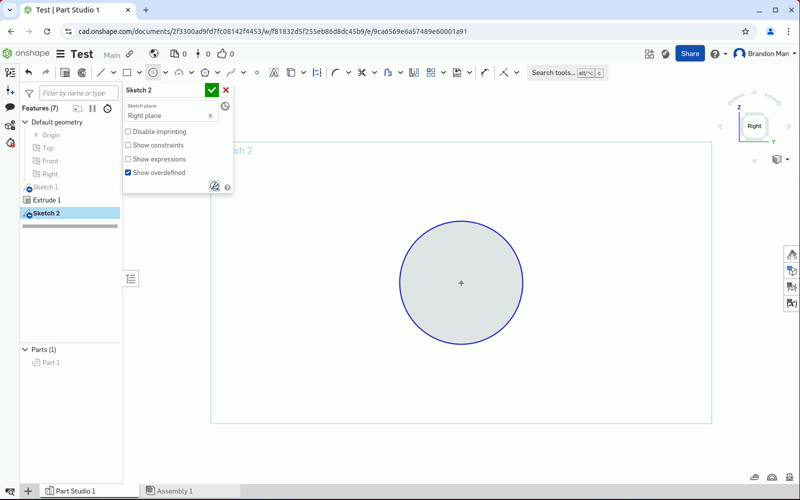
click(461, 282)
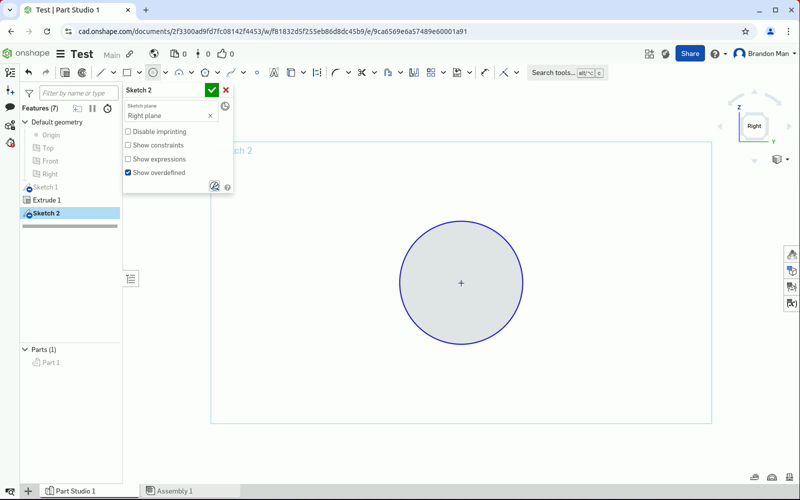
key_up(shift)
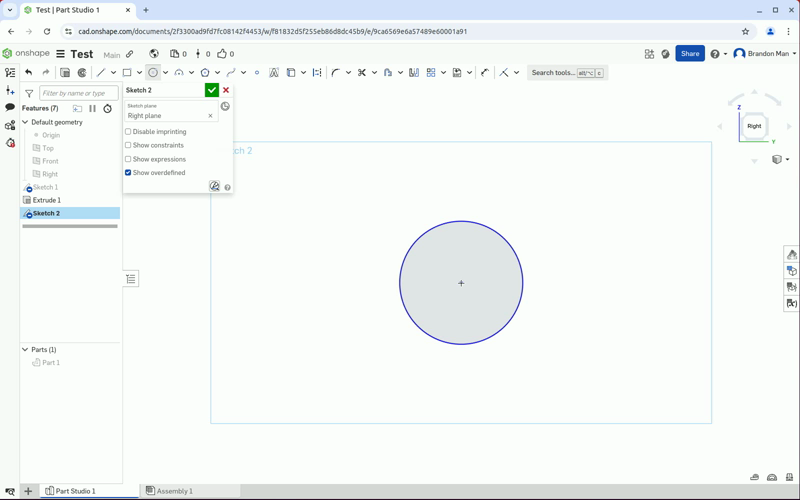
mouse_move(504, 282)
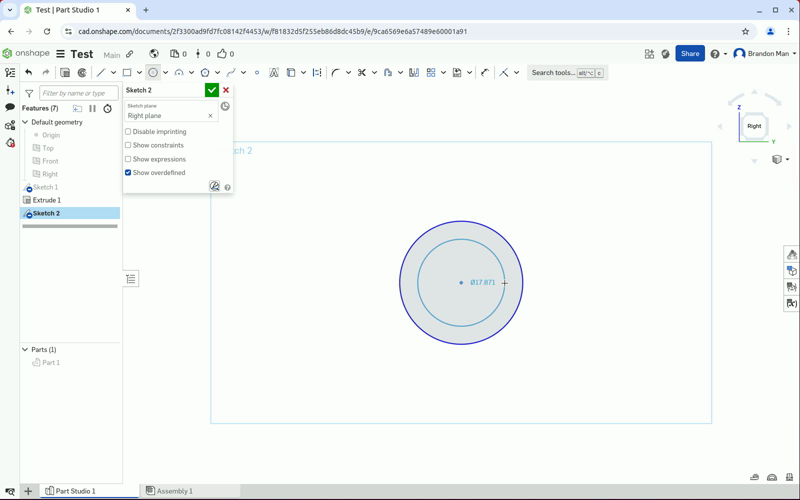
click(504, 282)
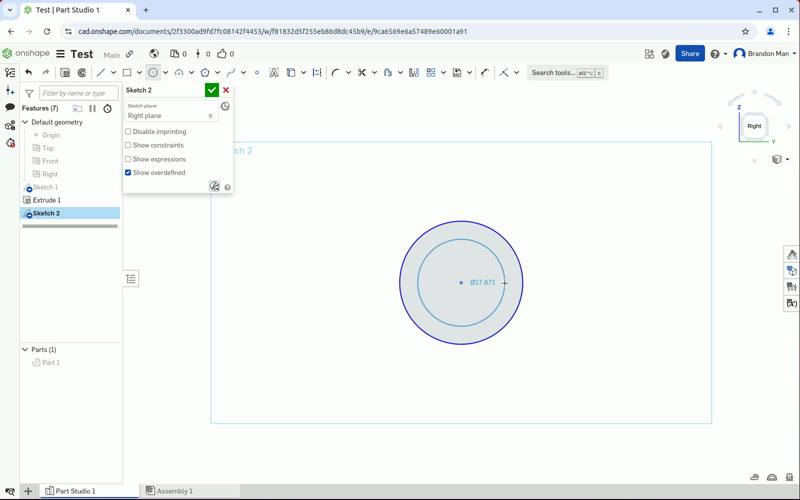
key(esc)
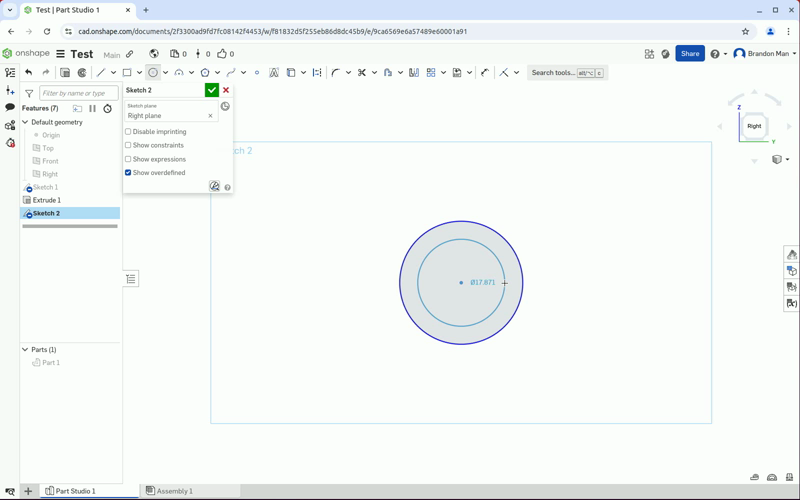
mouse_move(421, 243)
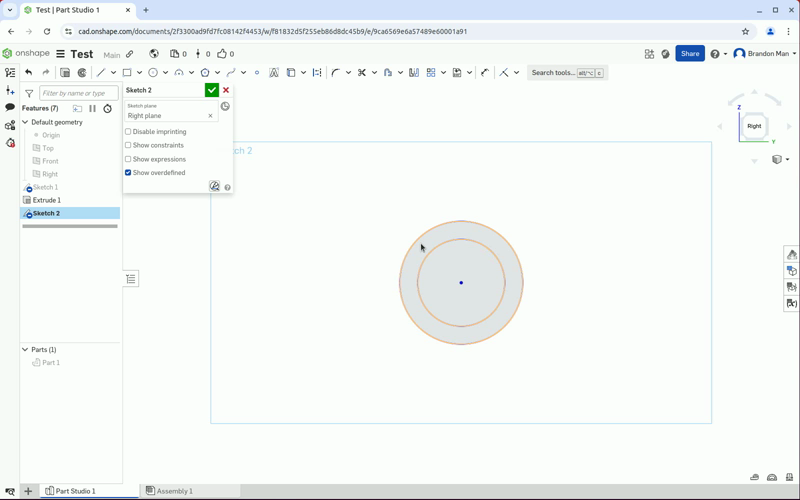
click(421, 243)
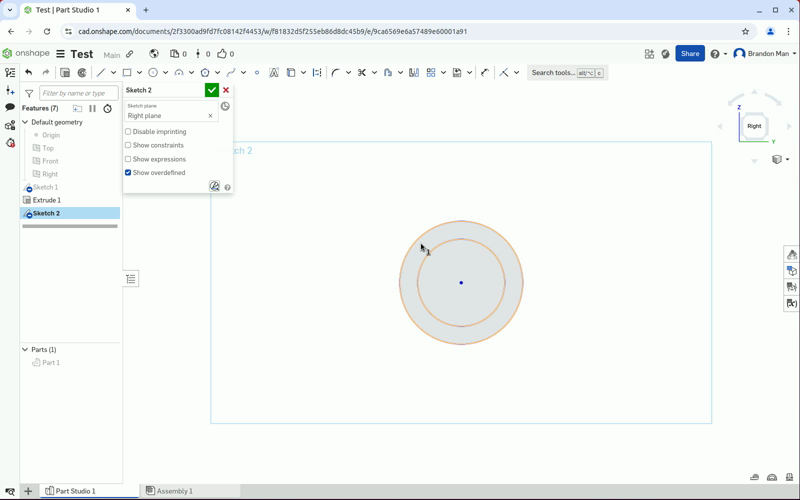
mouse_move(73, 352)
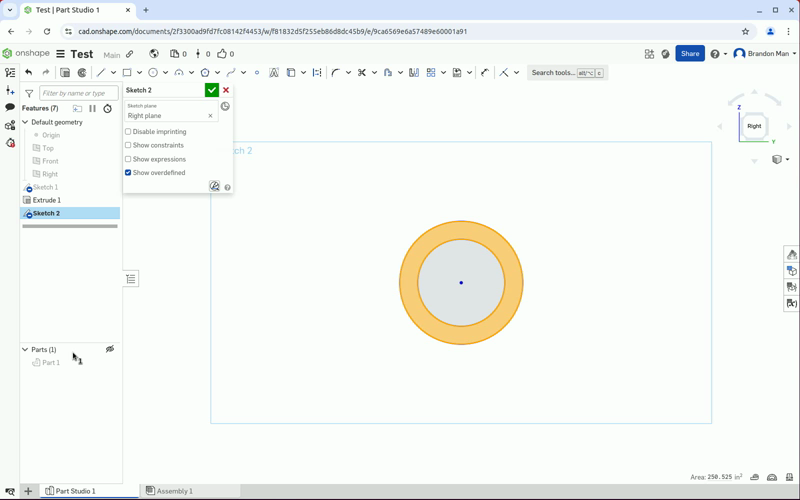
key(shift+y)
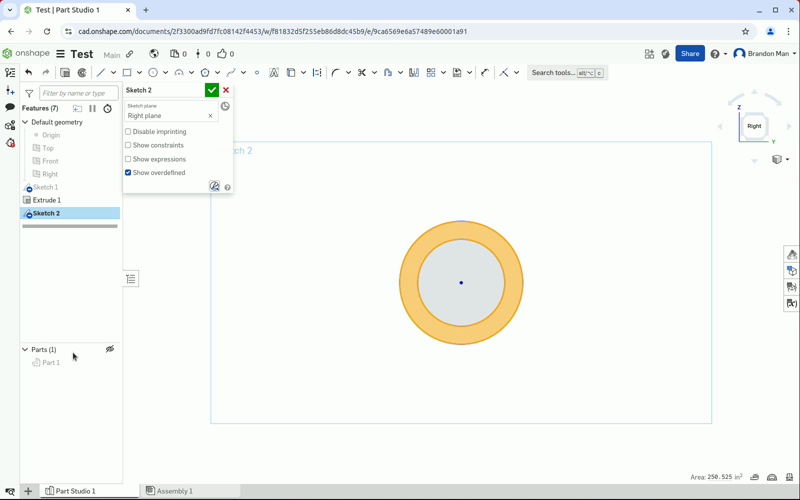
key(shift+e)
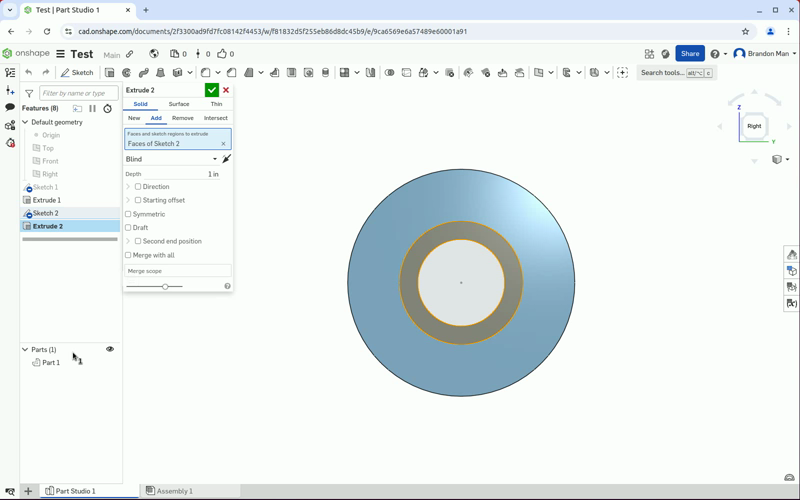
mouse_move(143, 106)
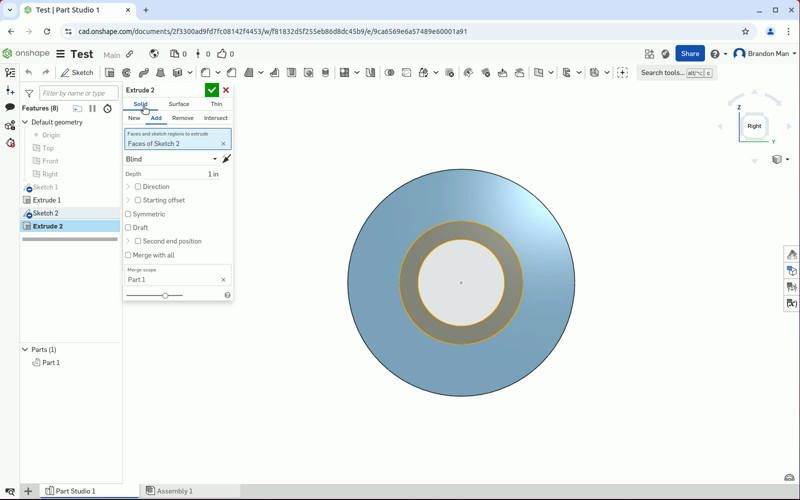
click(143, 106)
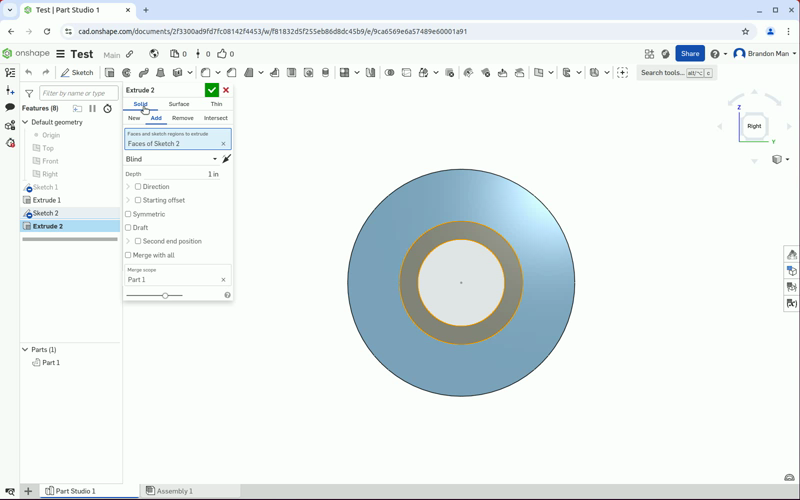
mouse_move(137, 120)
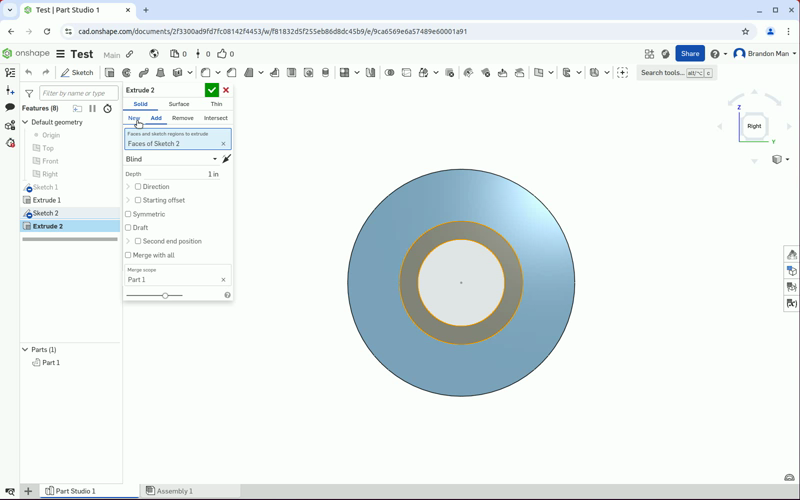
click(137, 120)
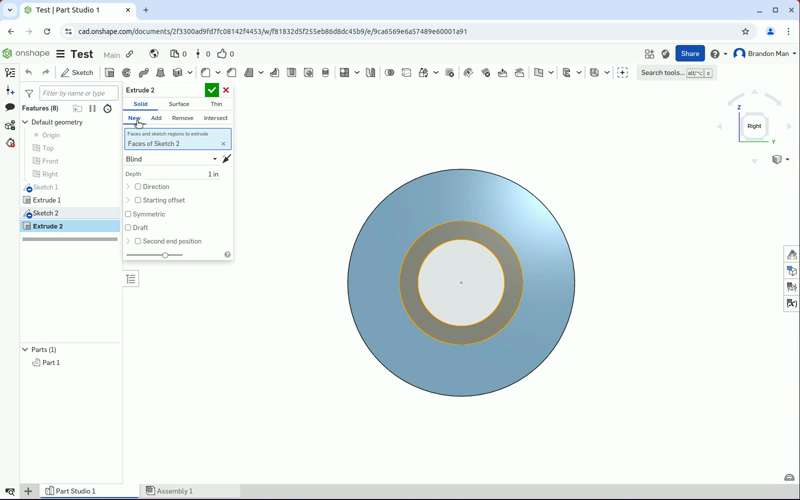
key(tab, 4)
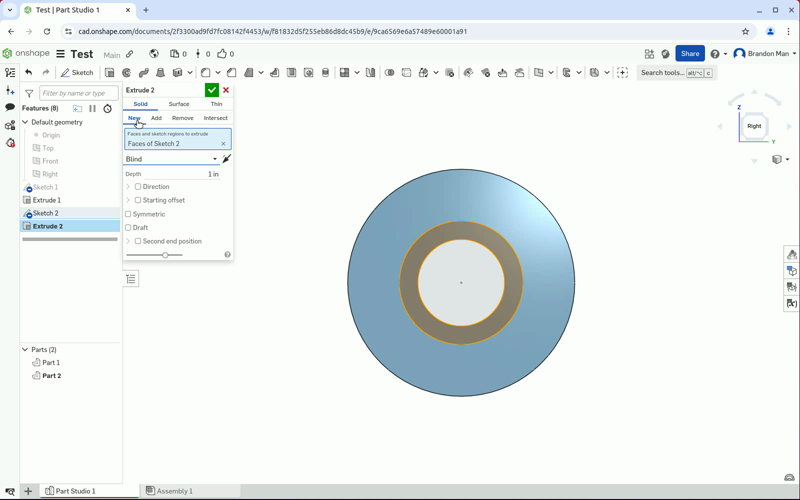
text(10.591)
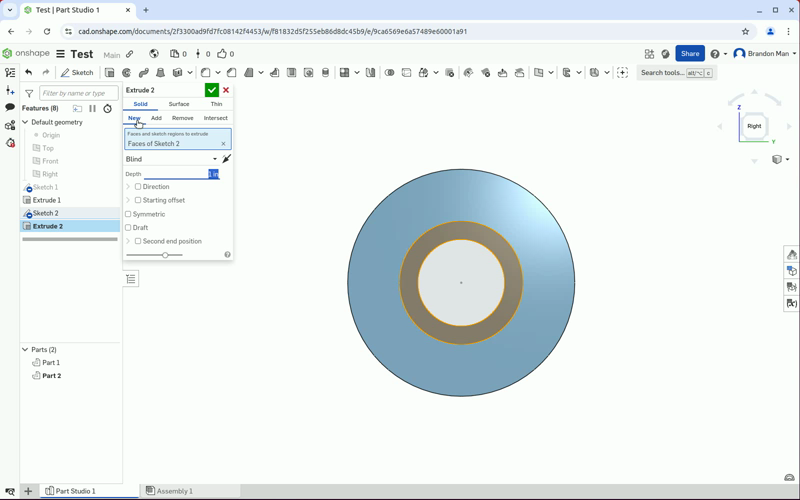
key(enter)
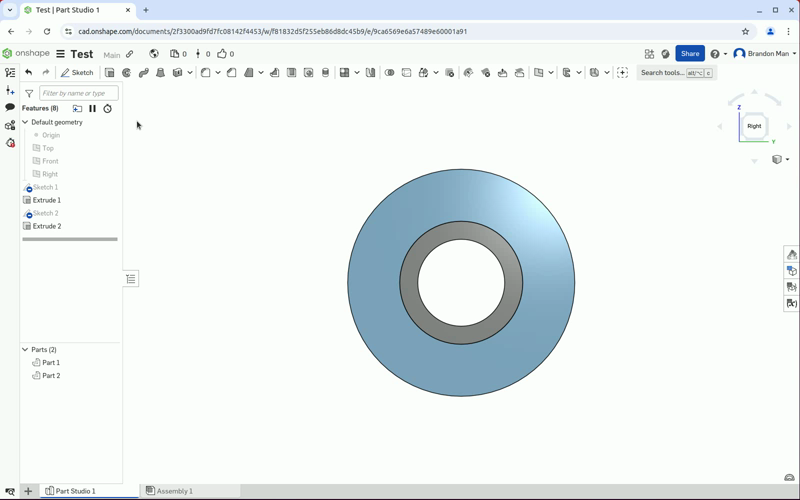
key(shift+h)
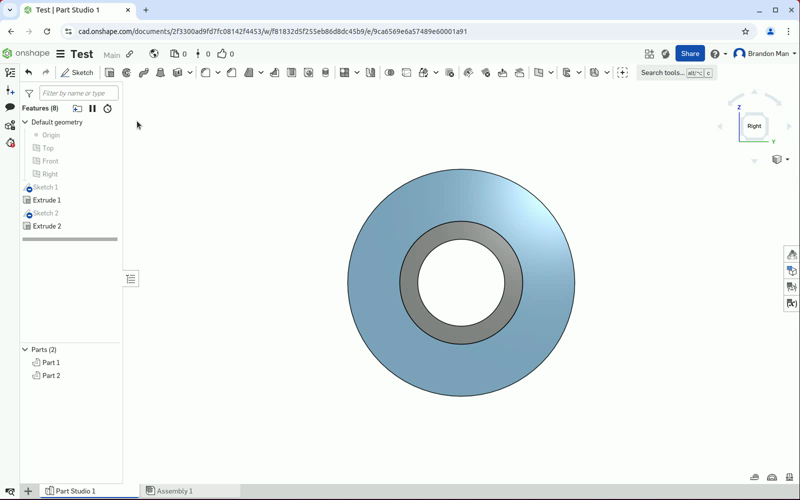
key(shift+h)
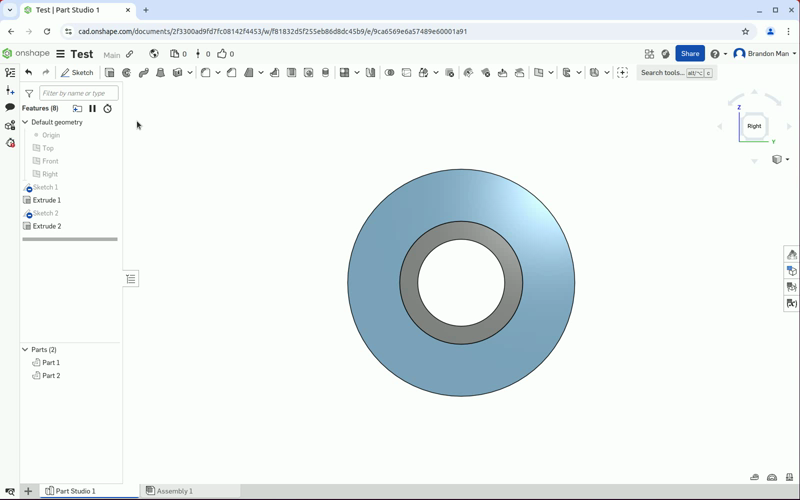
mouse_move(73, 189)
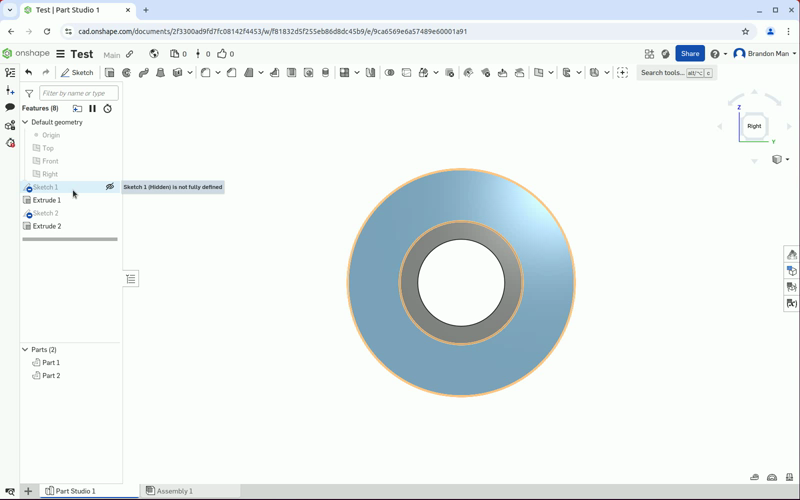
click(73, 189)
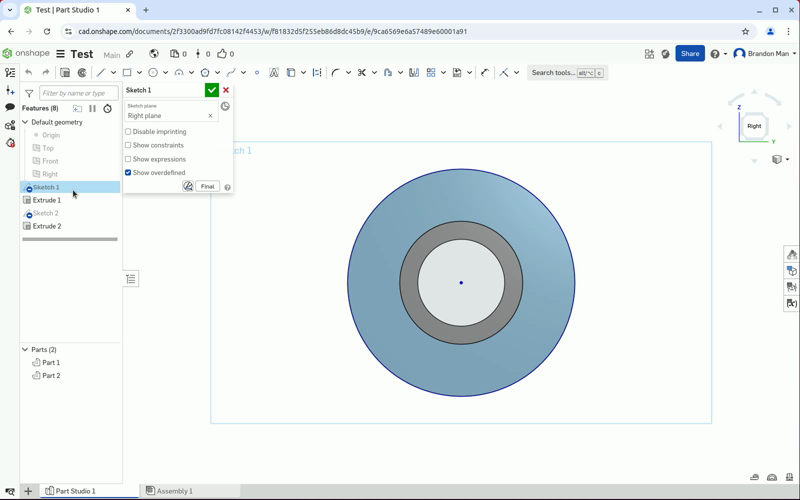
mouse_move(229, 92)
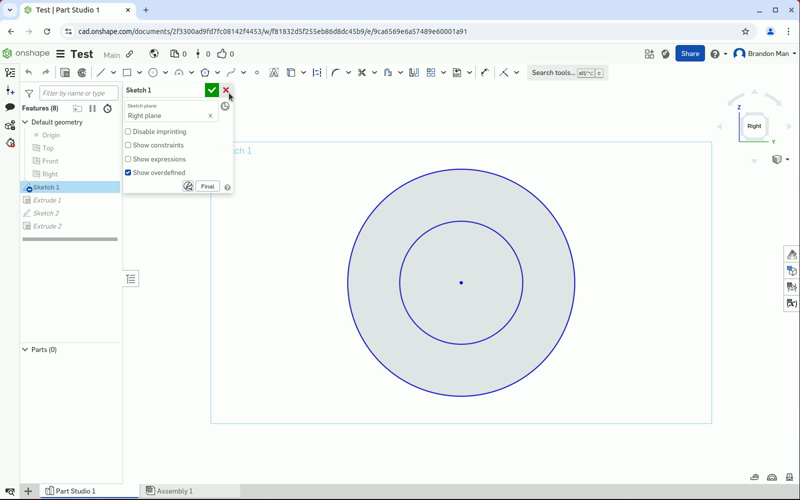
click(229, 92)
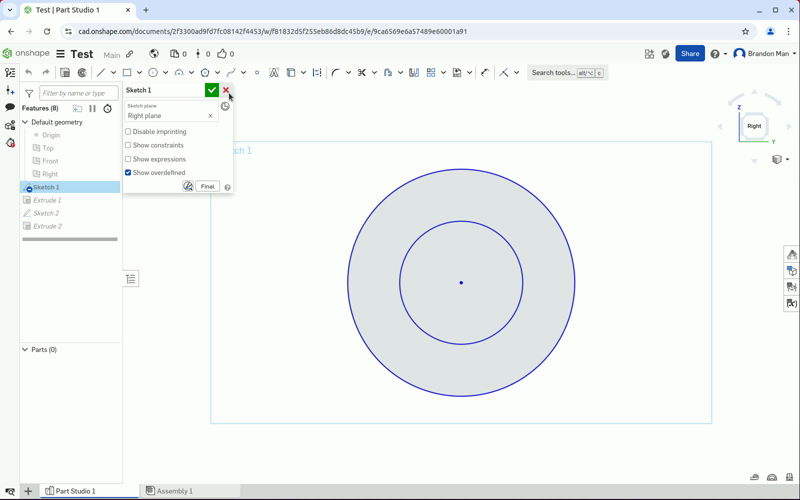
key(shift+s)
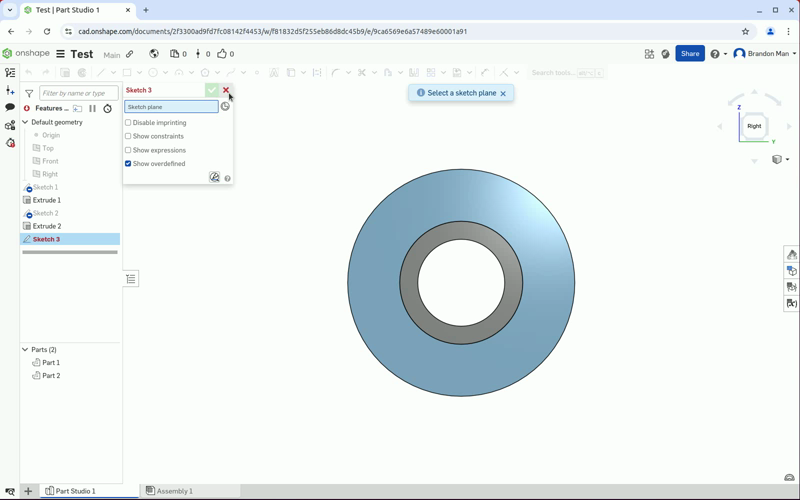
mouse_move(73, 176)
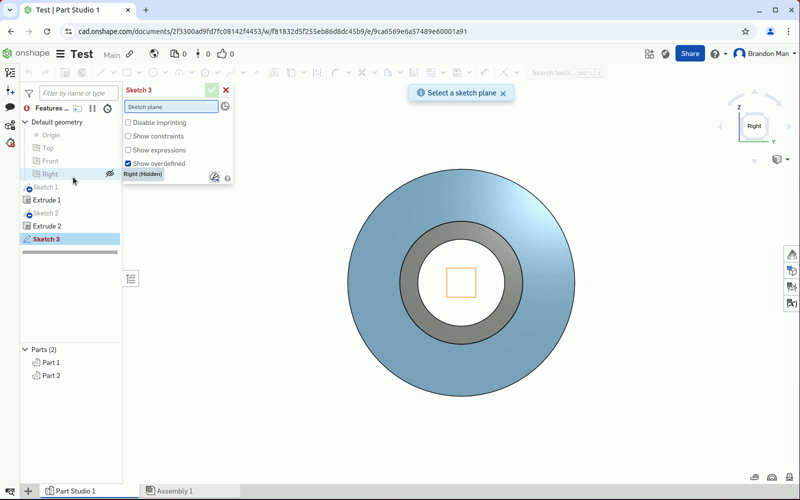
click(73, 176)
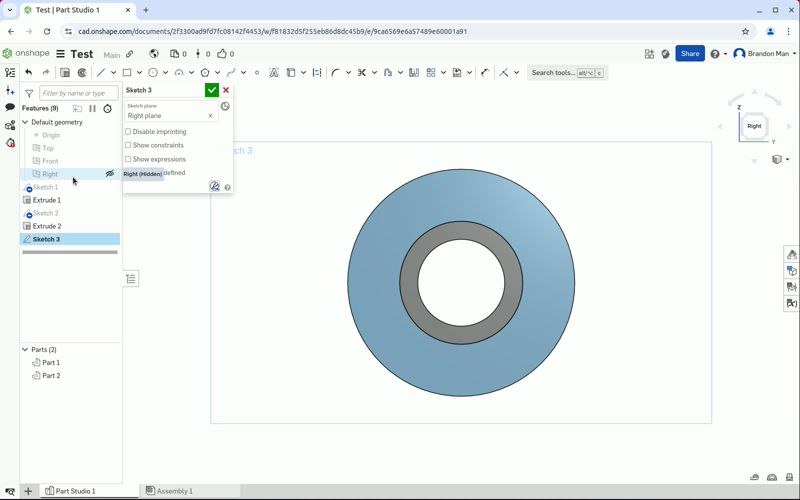
mouse_move(73, 352)
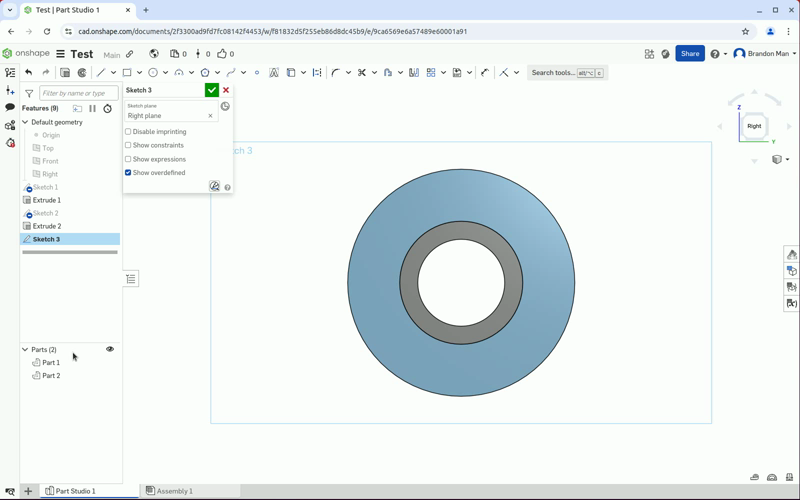
key(y)
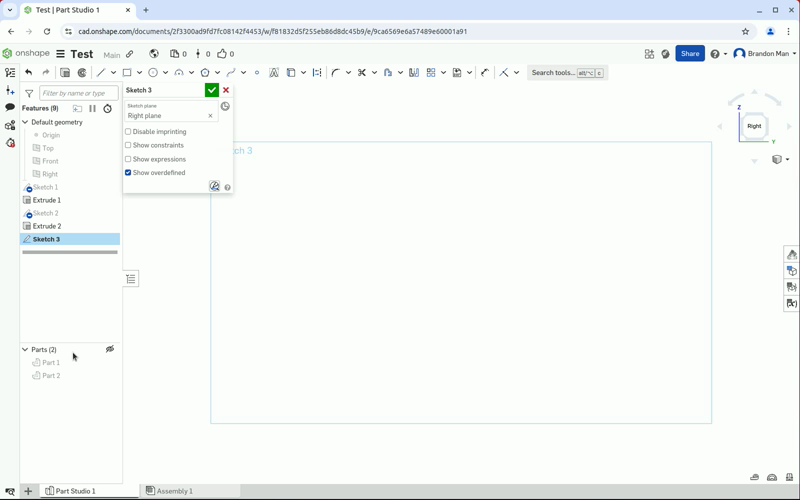
key(c)
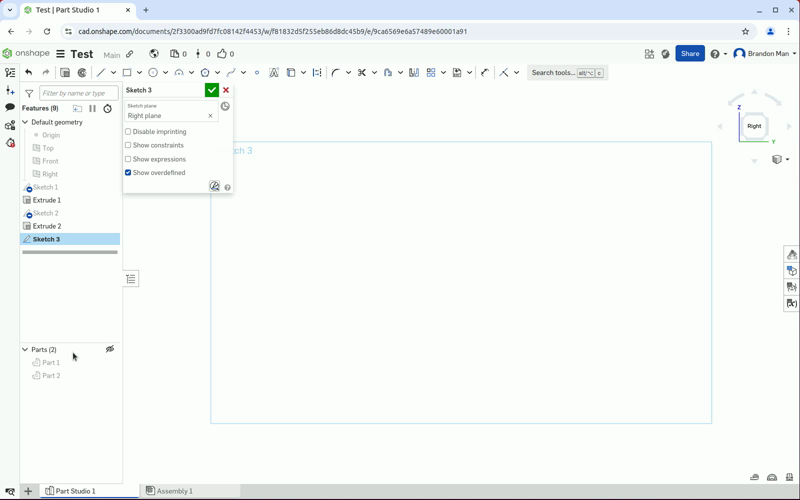
key_down(shift)
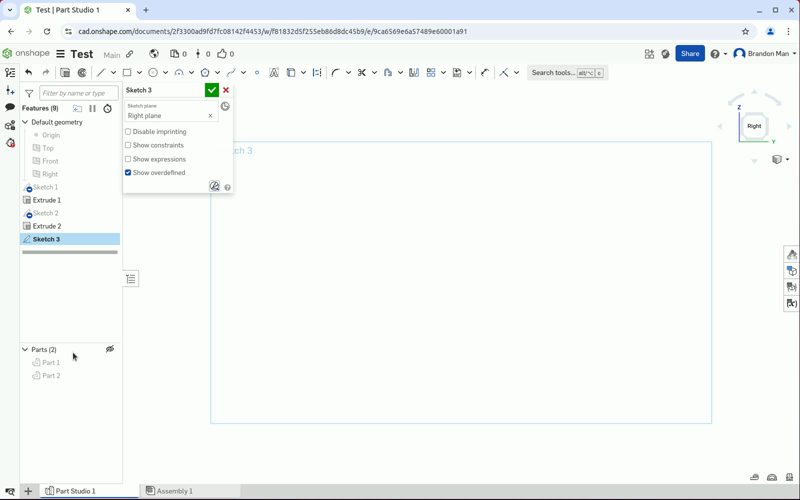
mouse_move(461, 282)
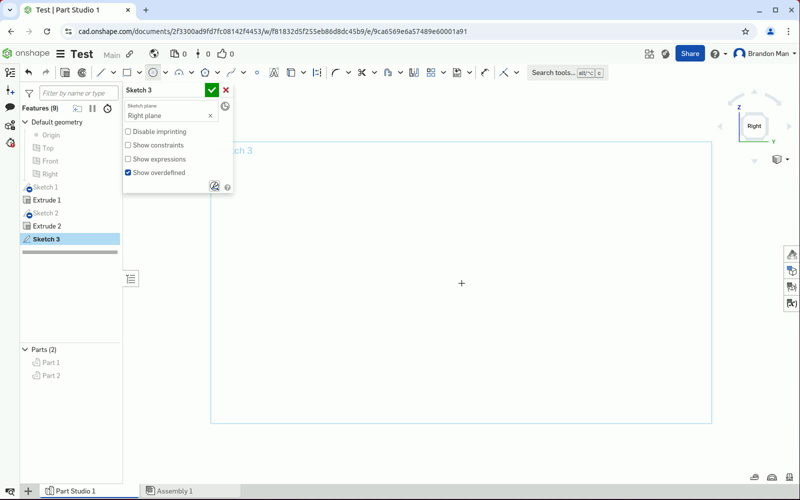
click(461, 282)
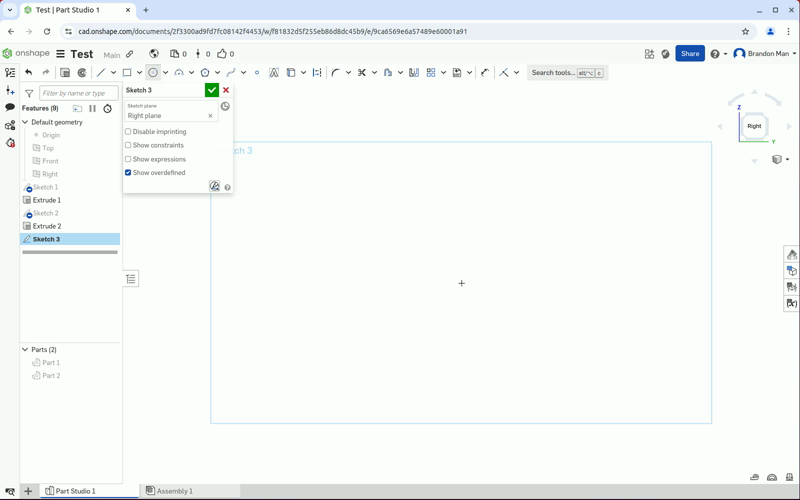
key_up(shift)
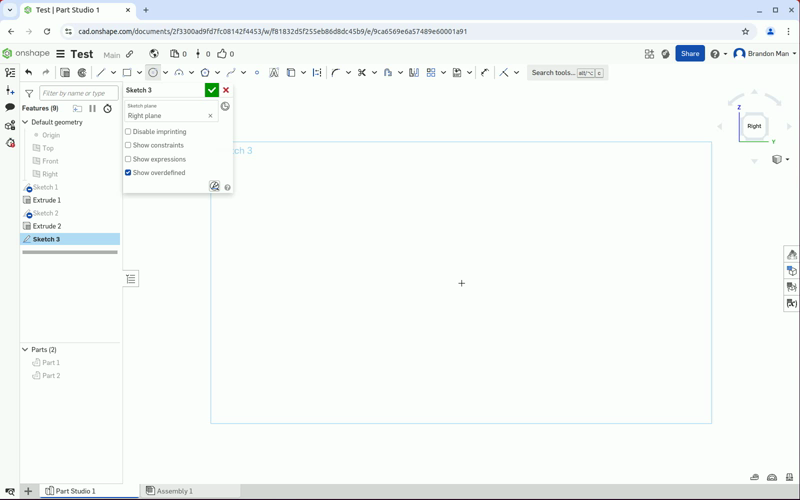
mouse_move(506, 282)
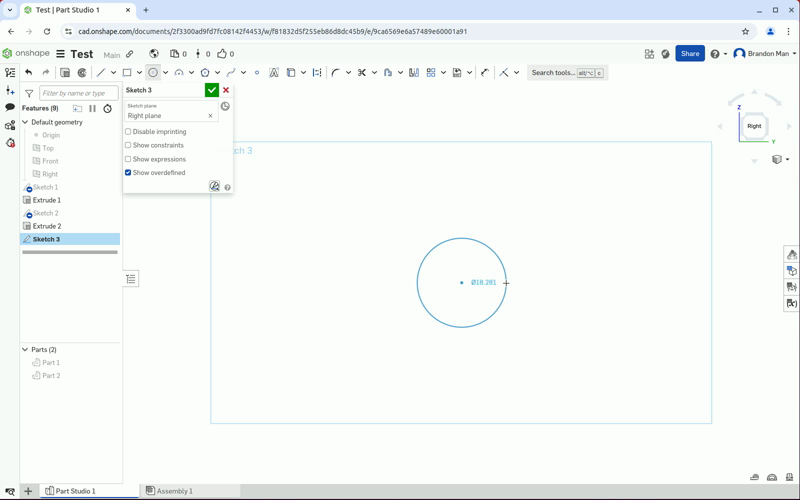
click(506, 282)
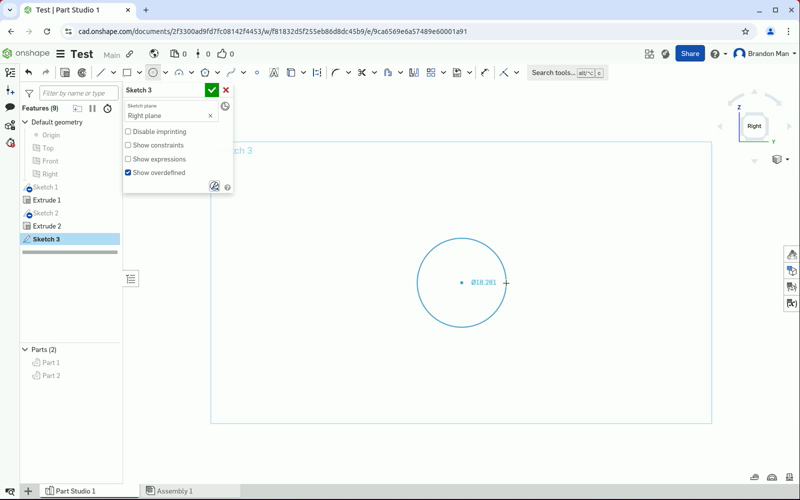
key(esc)
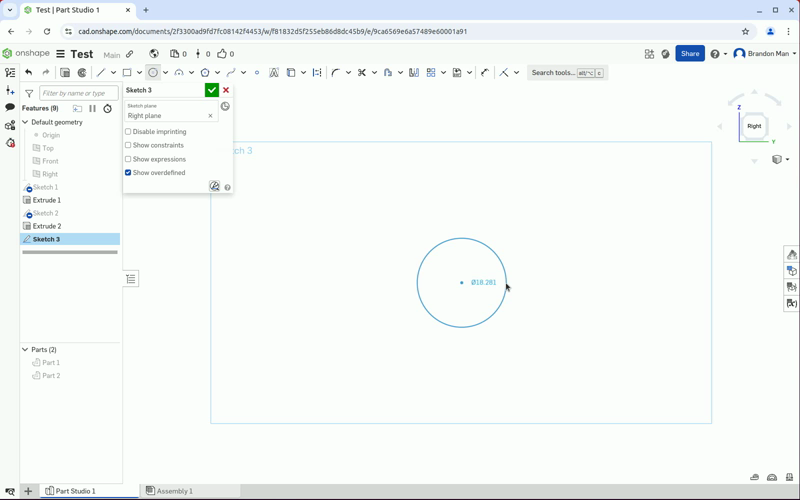
key(c)
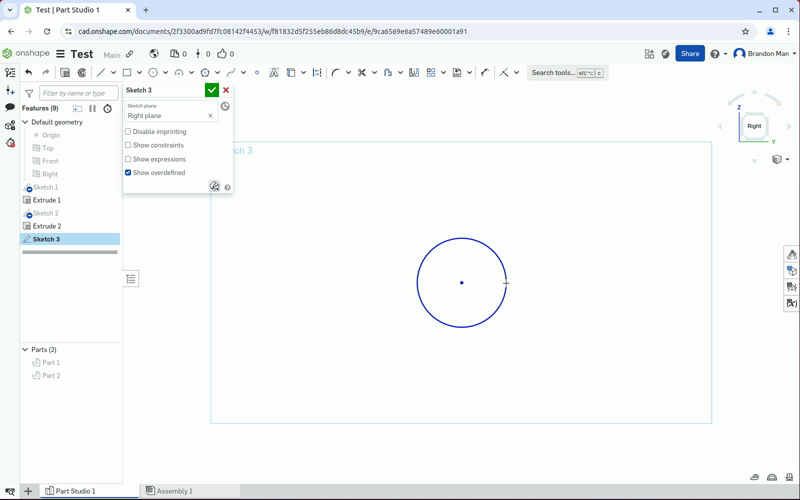
key_down(shift)
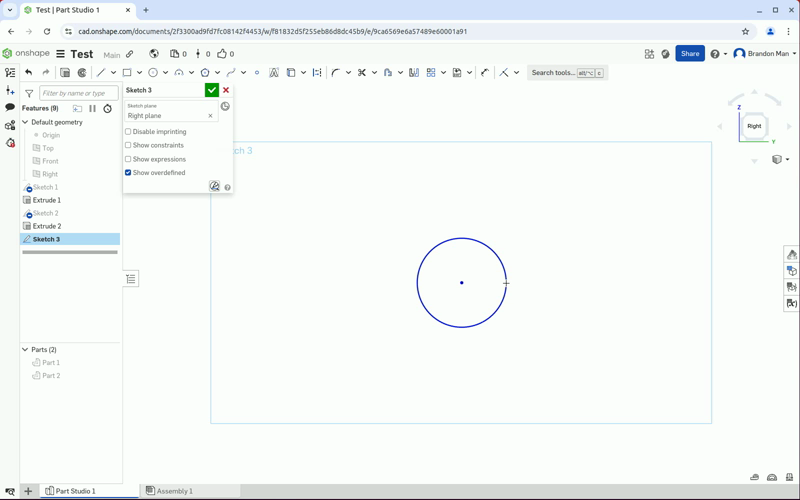
mouse_move(461, 282)
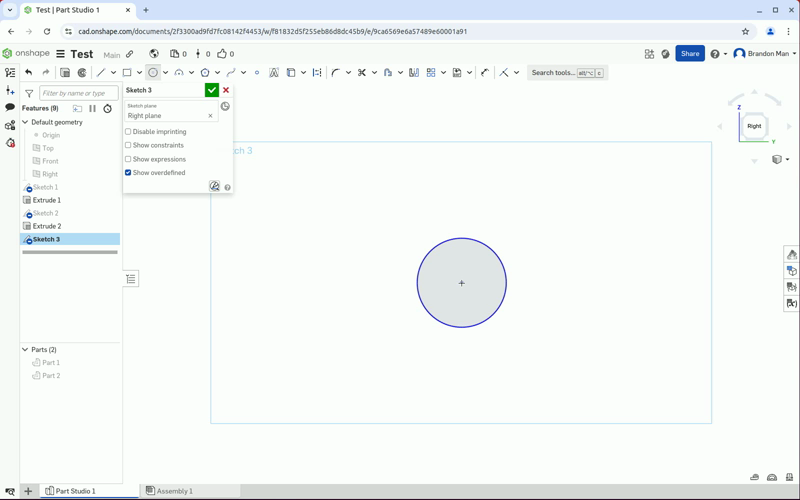
click(461, 282)
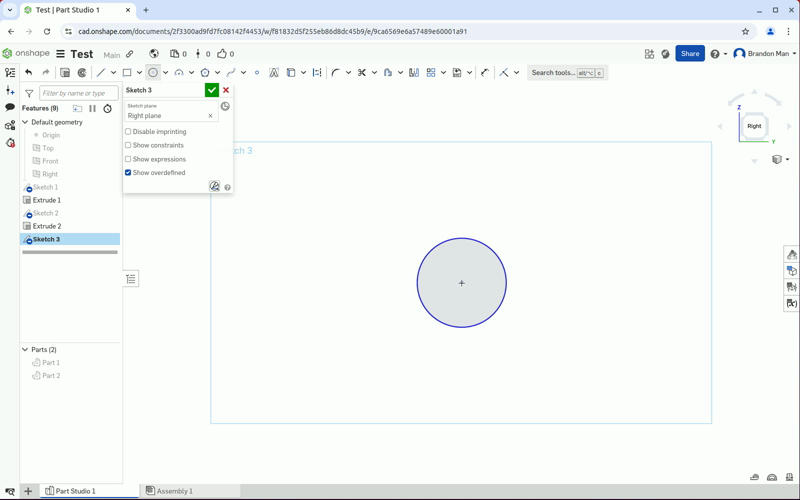
key_up(shift)
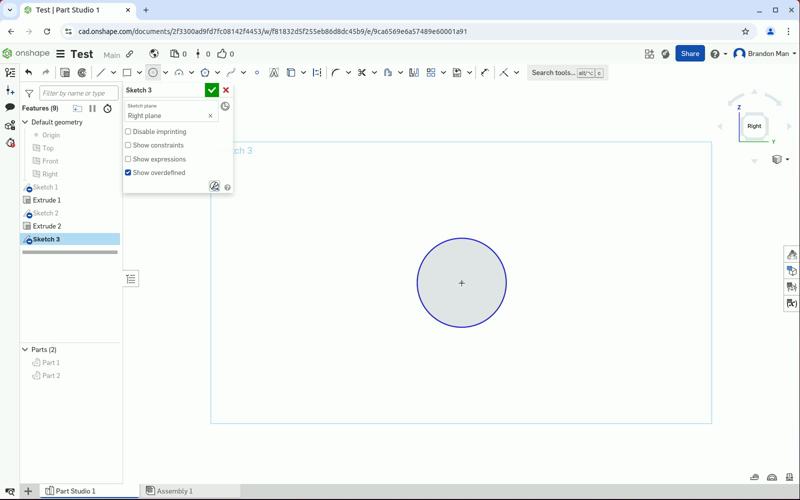
mouse_move(483, 282)
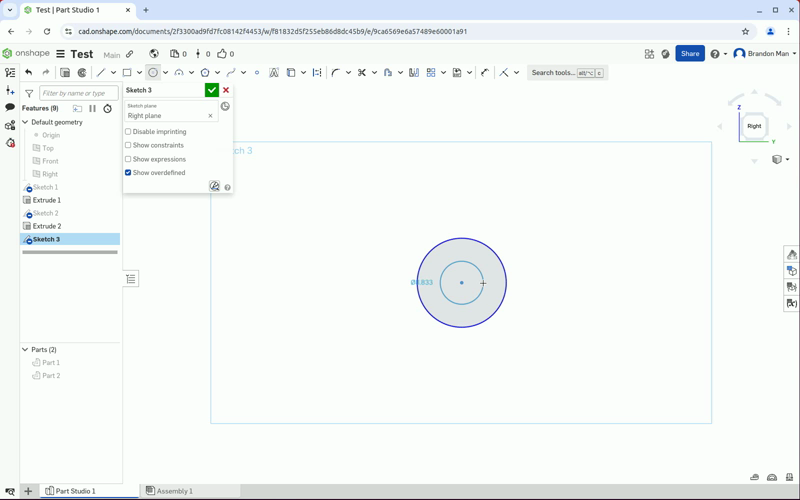
click(483, 282)
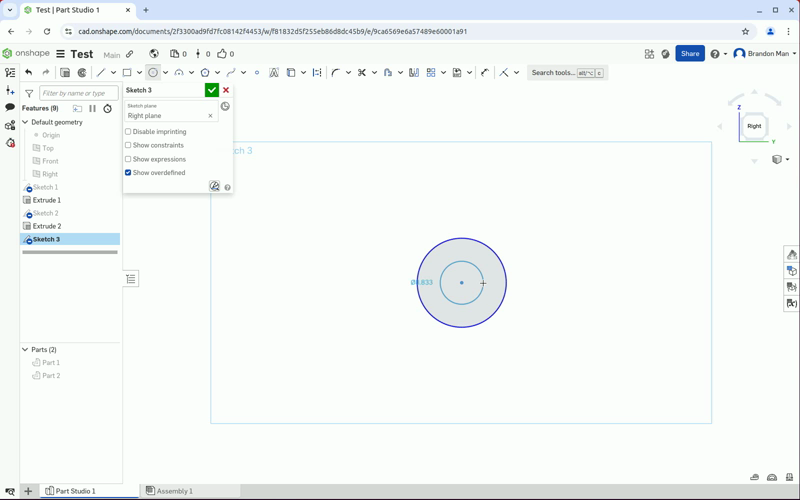
key(esc)
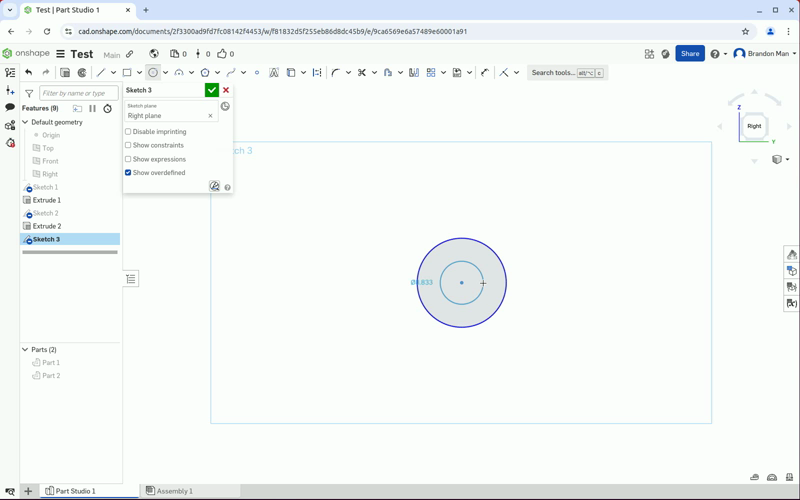
mouse_move(464, 246)
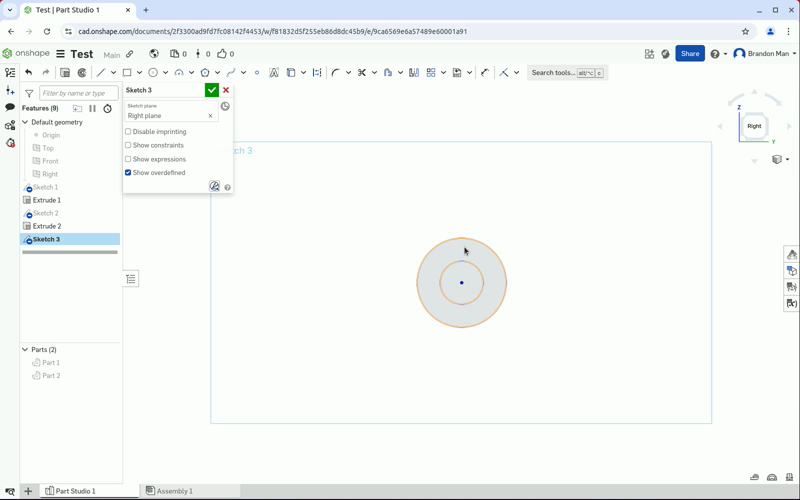
click(464, 246)
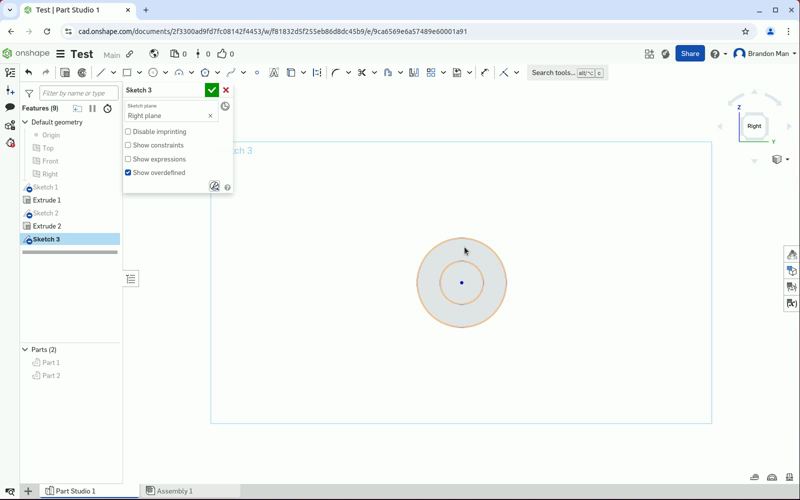
mouse_move(73, 352)
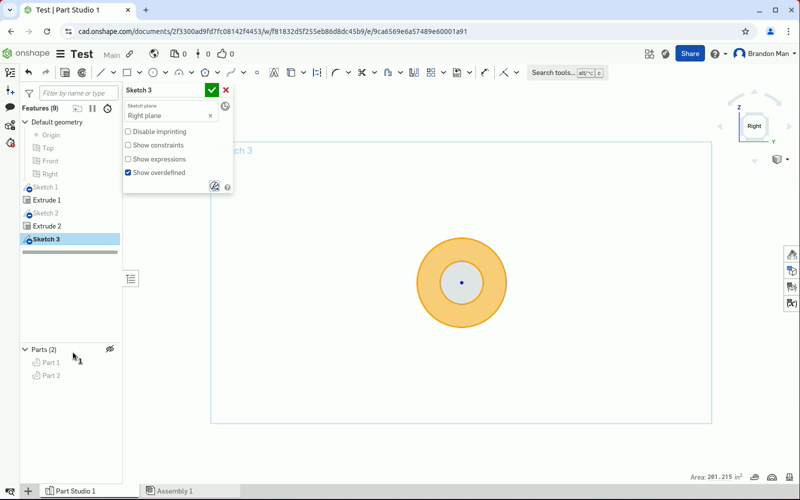
key(shift+y)
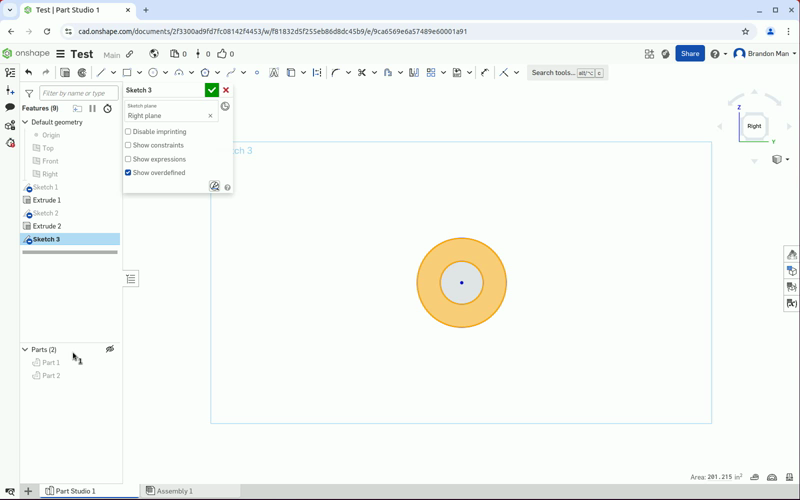
key(shift+e)
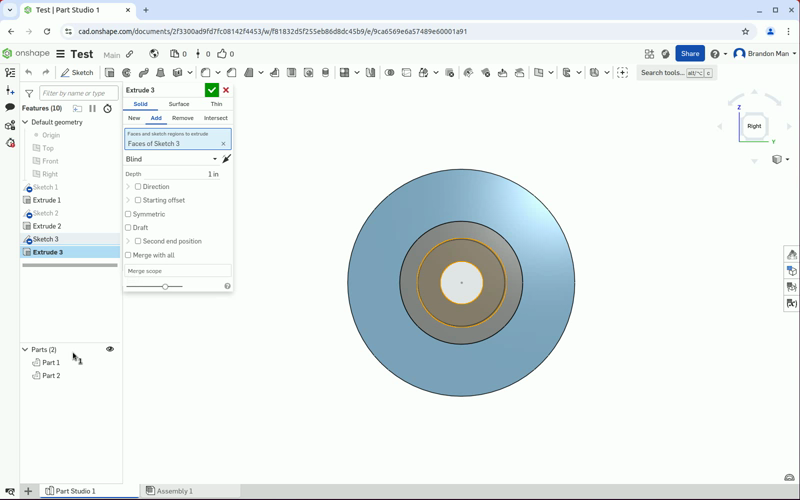
mouse_move(143, 106)
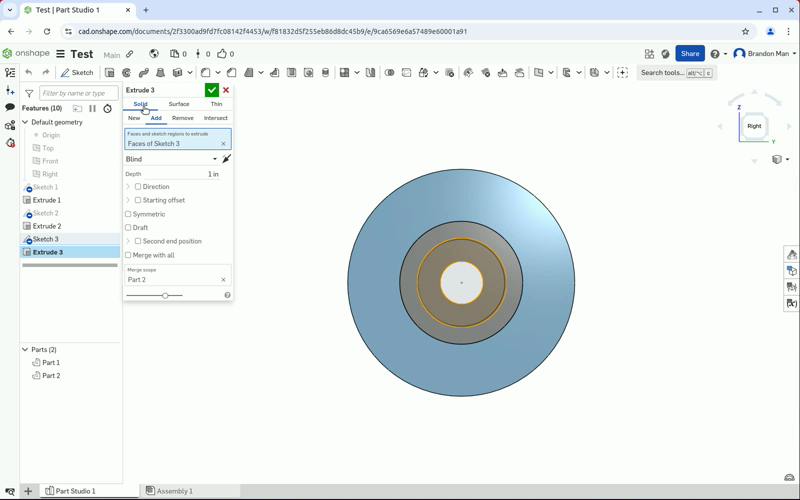
click(143, 106)
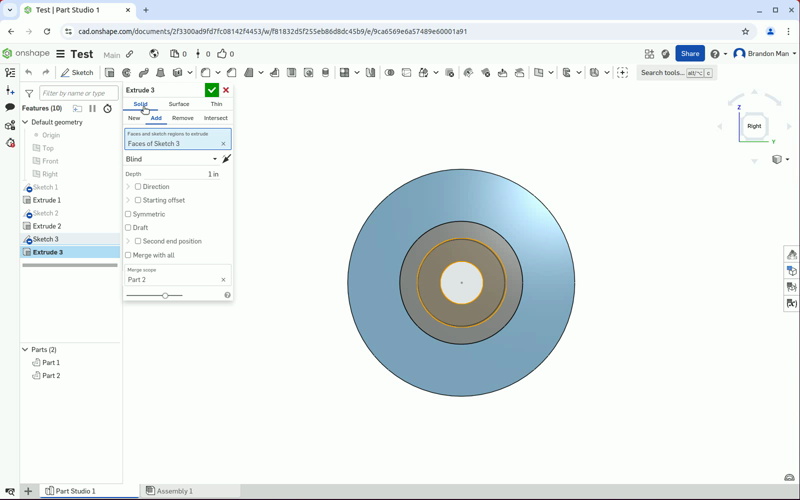
mouse_move(137, 120)
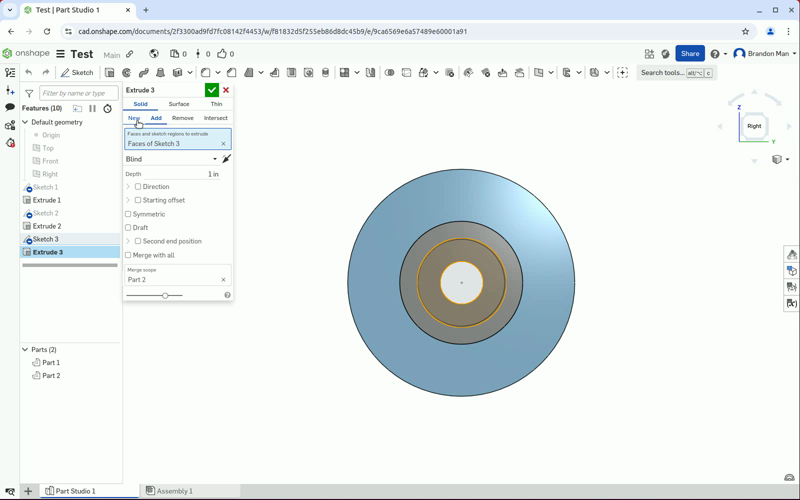
click(137, 120)
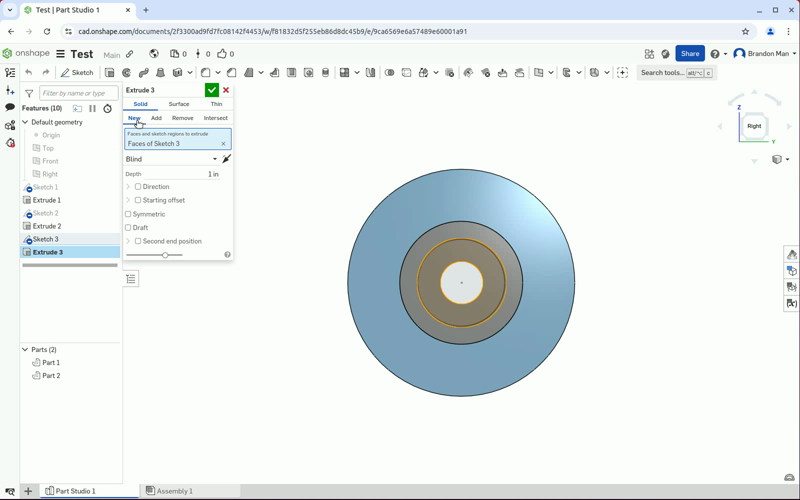
key(tab, 4)
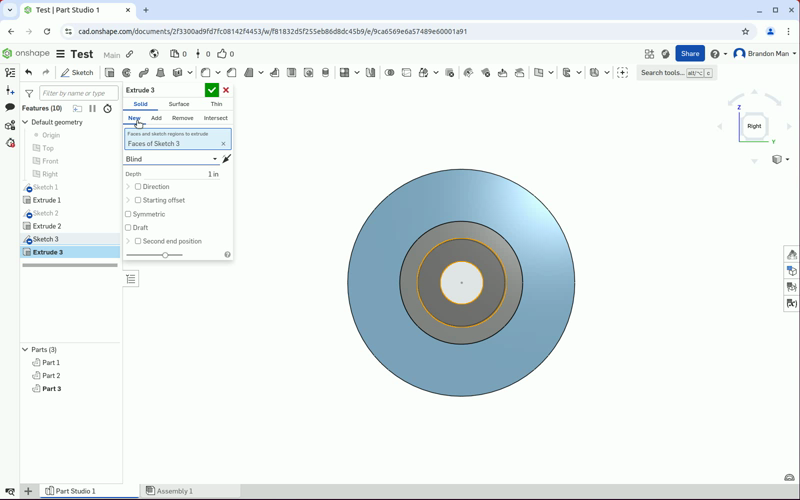
text(10.591)
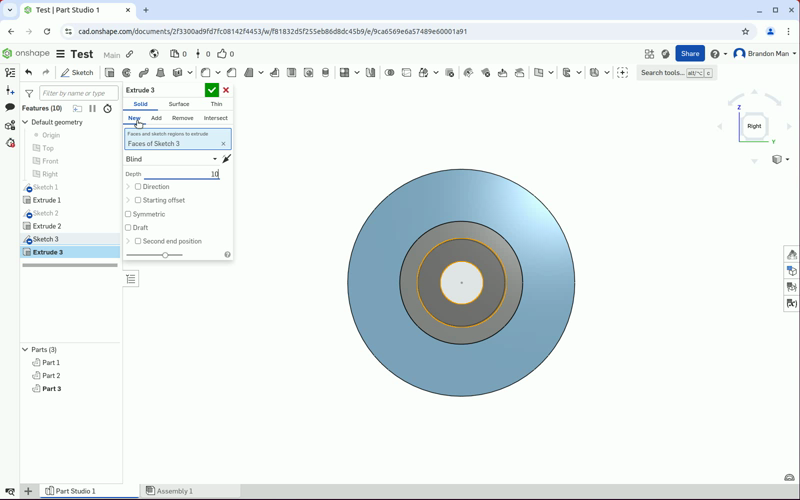
key(enter)
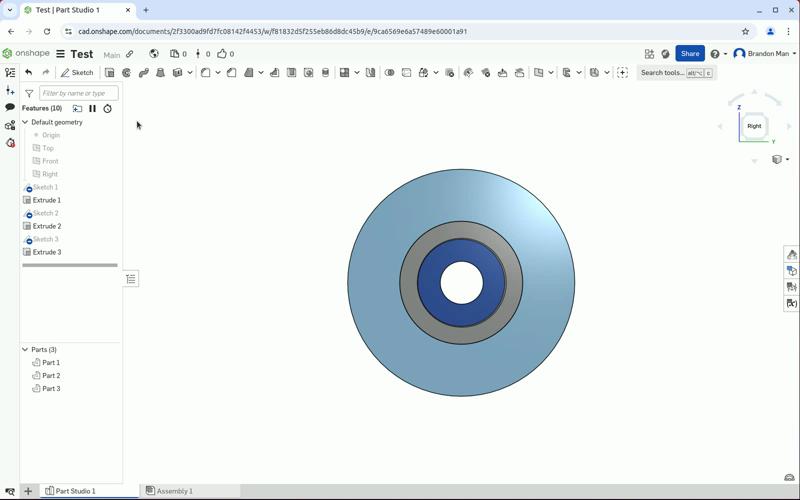
key(shift+h)
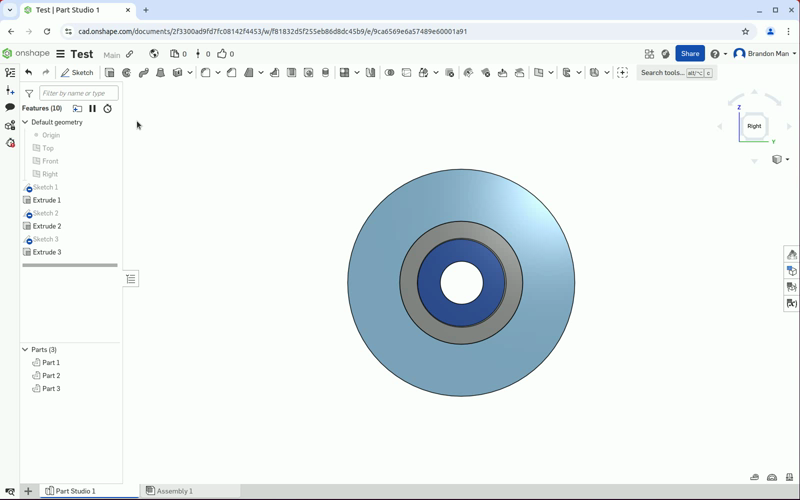
key(shift+h)
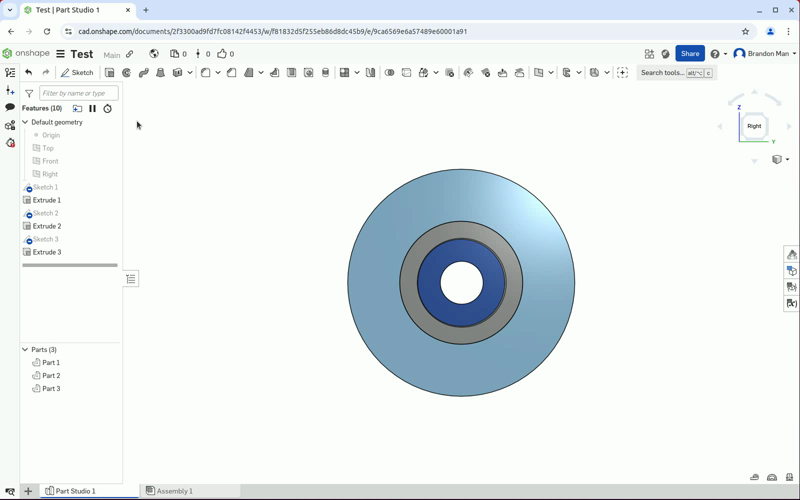
mouse_move(73, 189)
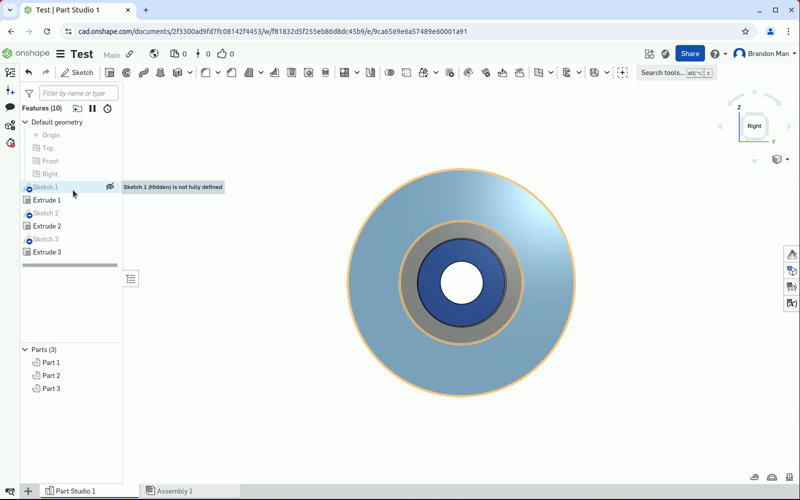
click(73, 189)
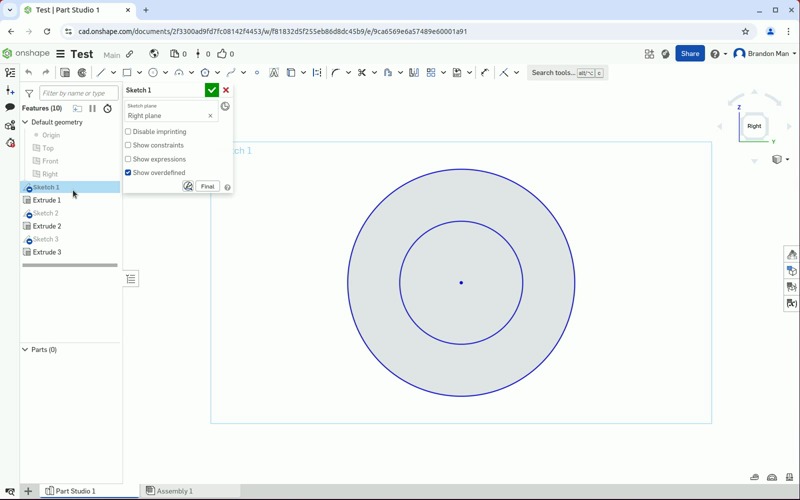
mouse_move(229, 92)
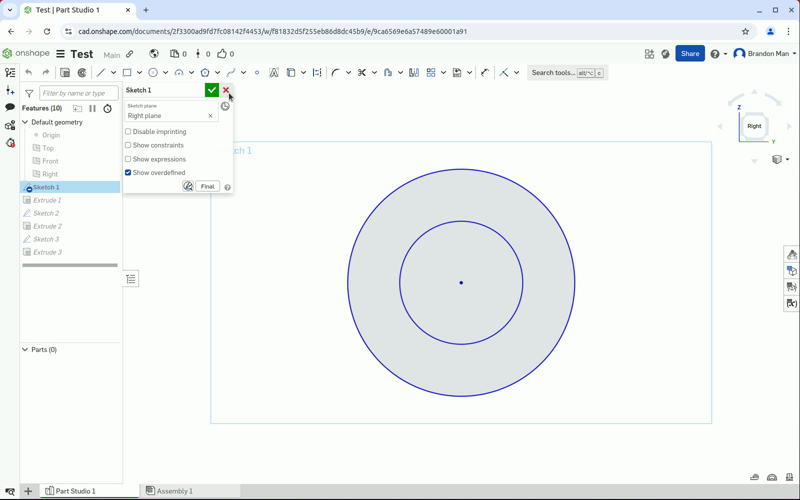
click(229, 92)
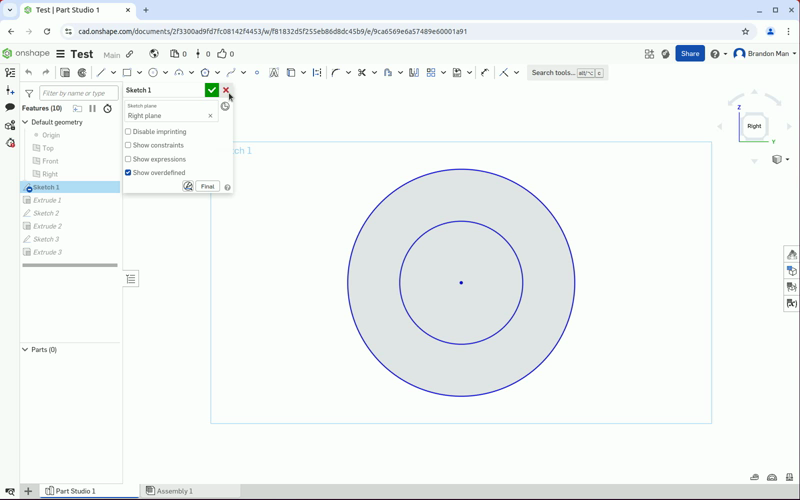
key(shift+s)
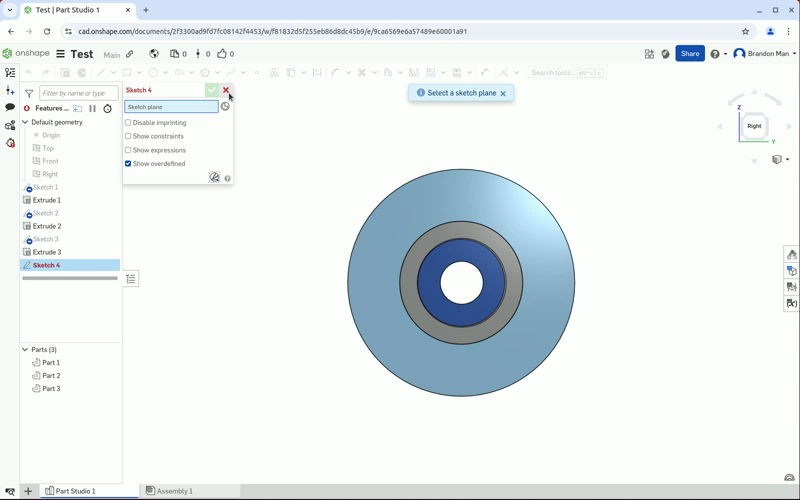
mouse_move(73, 176)
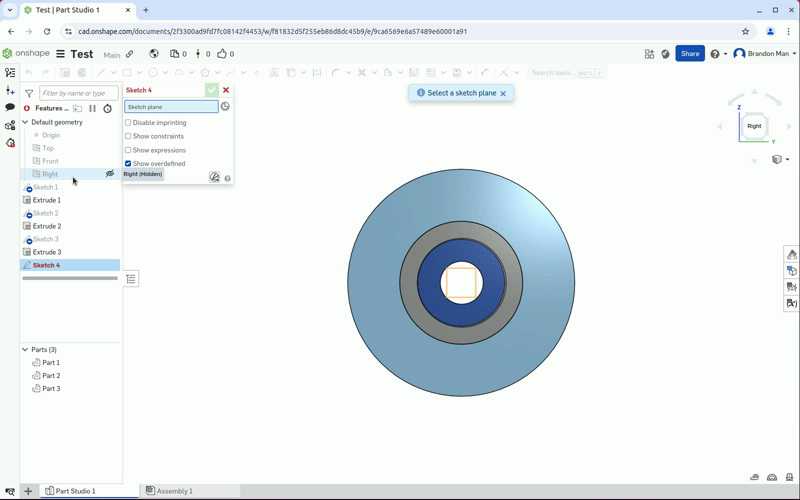
click(73, 176)
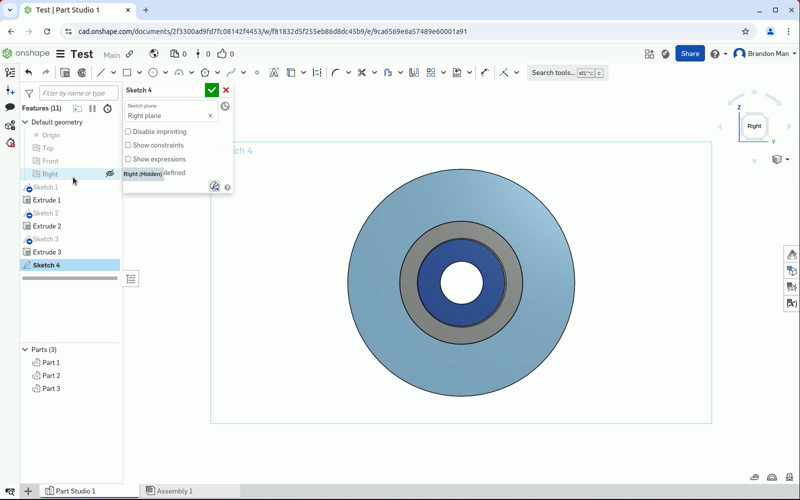
mouse_move(73, 352)
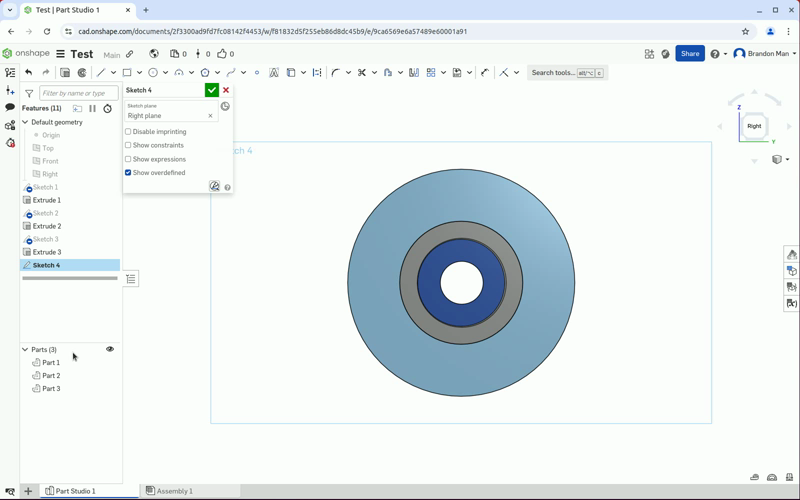
key(y)
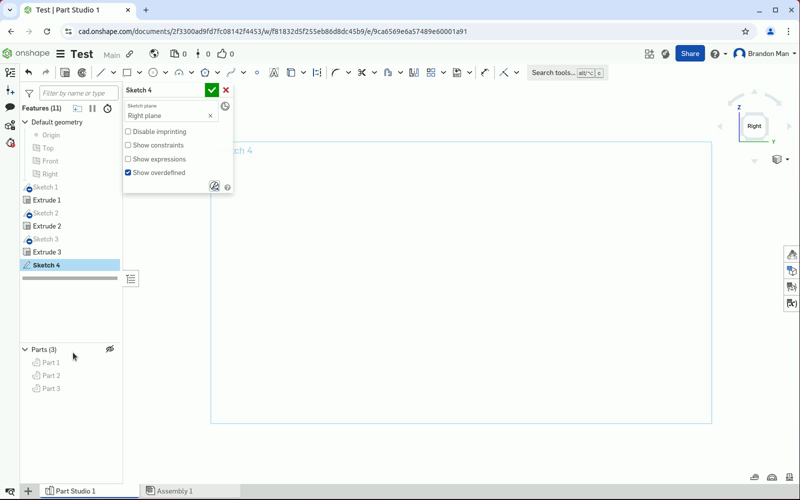
key(c)
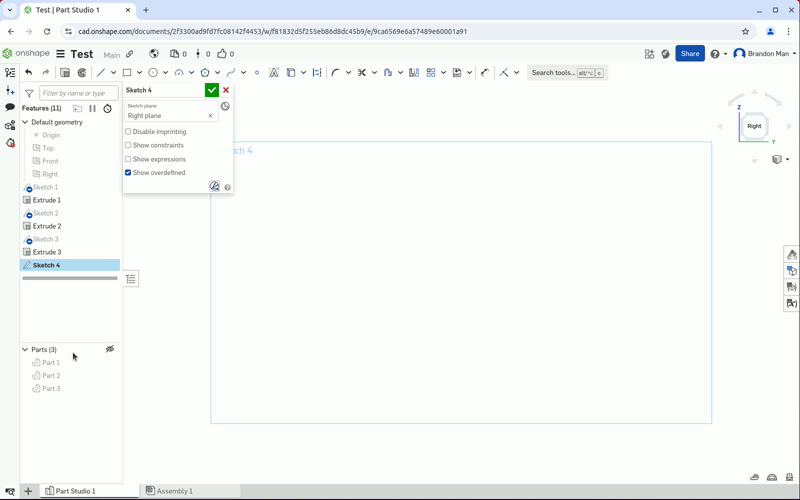
key_down(shift)
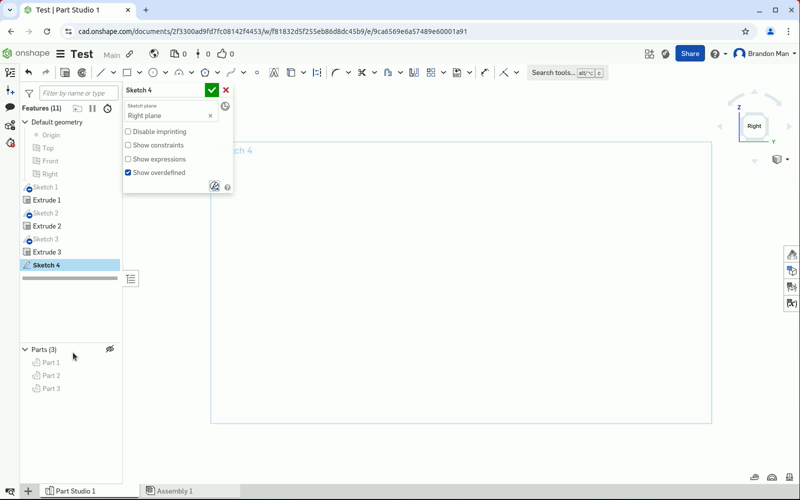
mouse_move(461, 282)
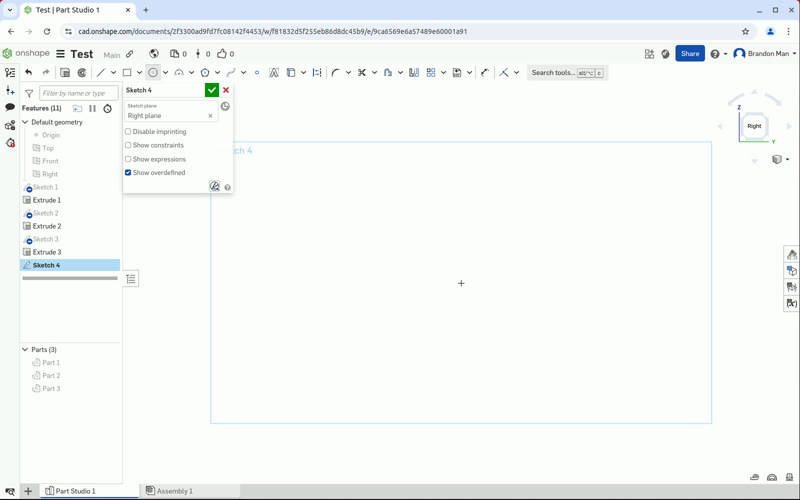
click(461, 282)
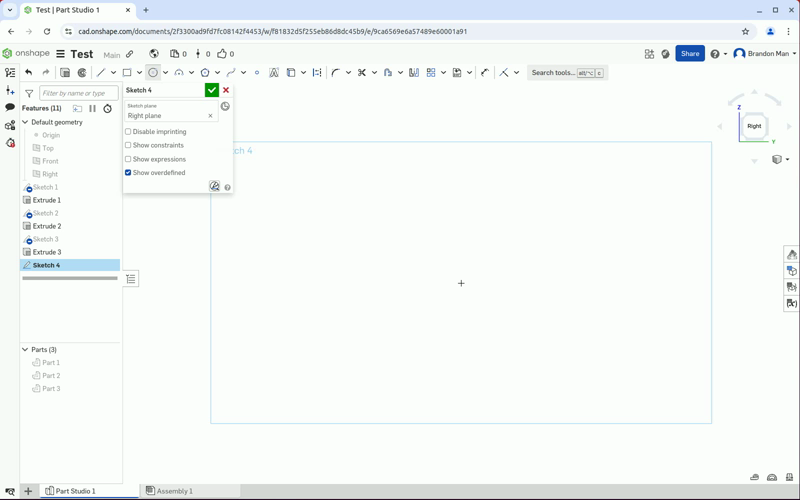
key_up(shift)
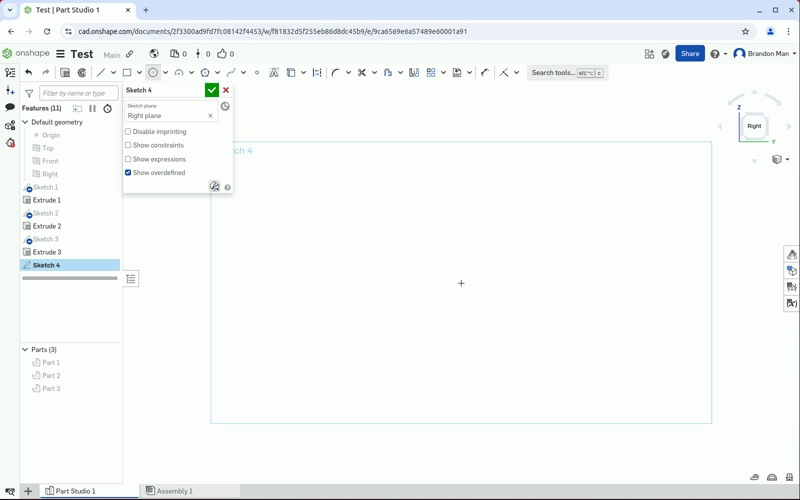
mouse_move(522, 282)
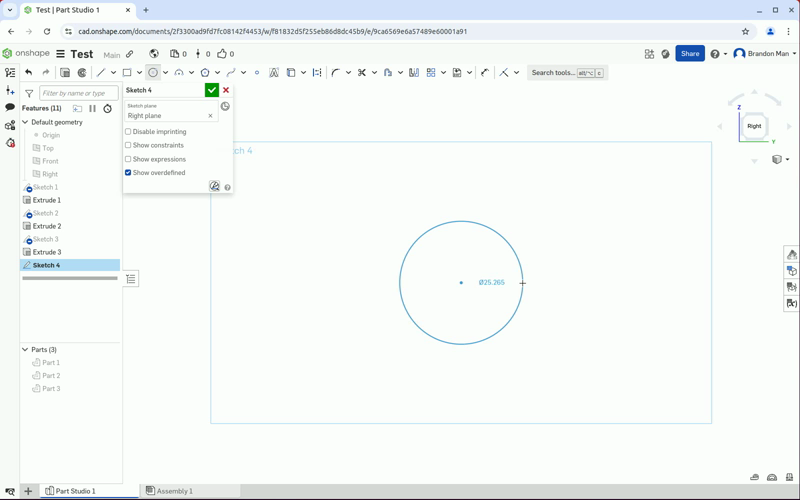
click(522, 282)
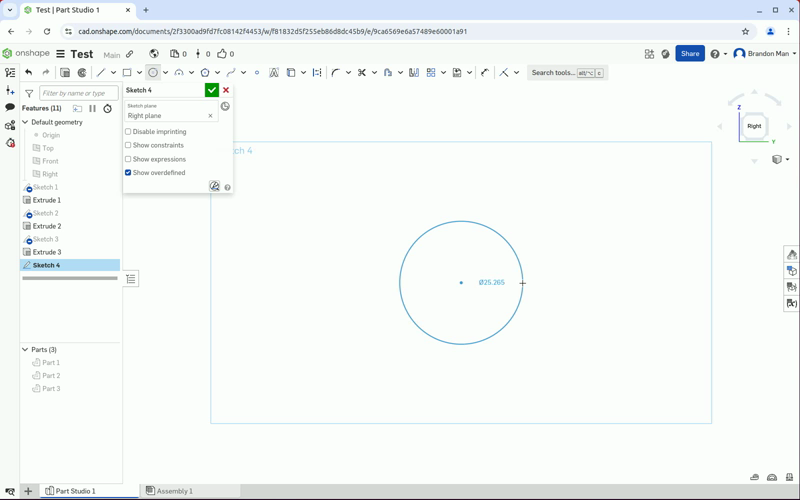
key(esc)
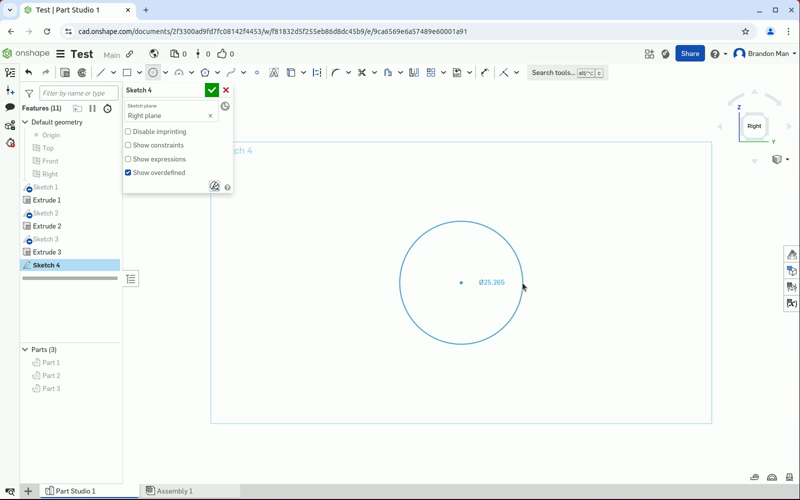
key(c)
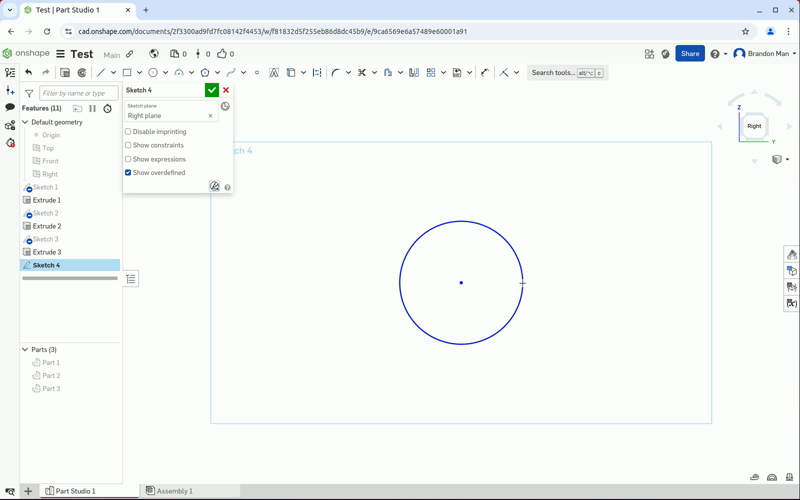
key_down(shift)
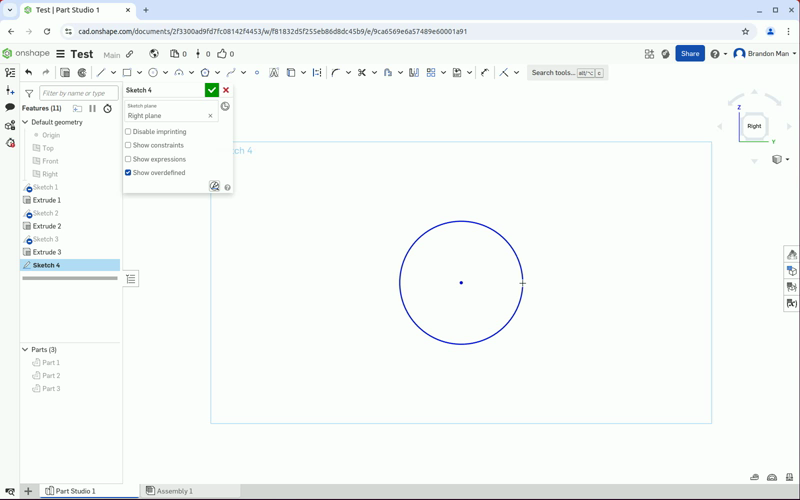
mouse_move(461, 282)
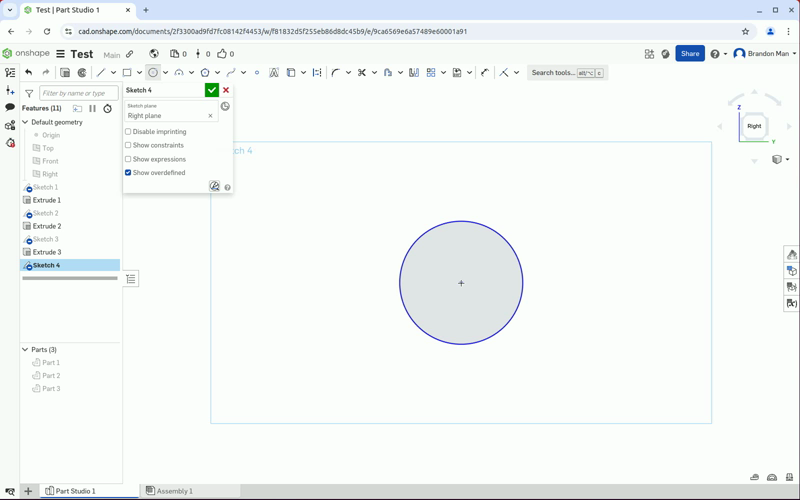
click(461, 282)
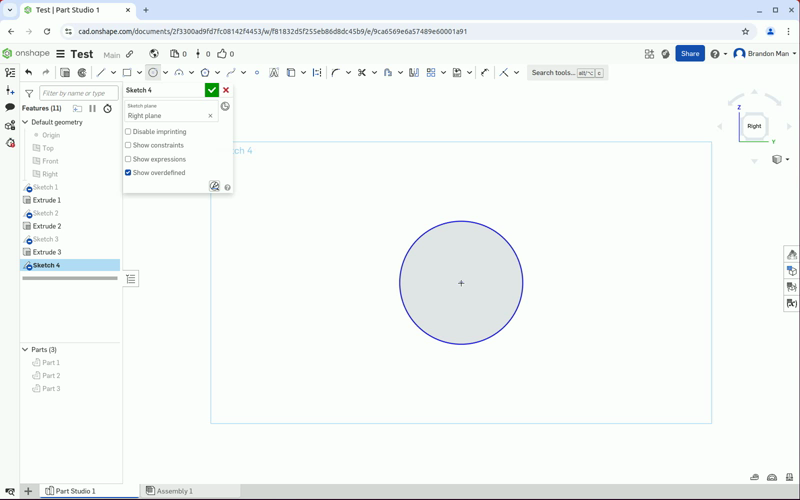
key_up(shift)
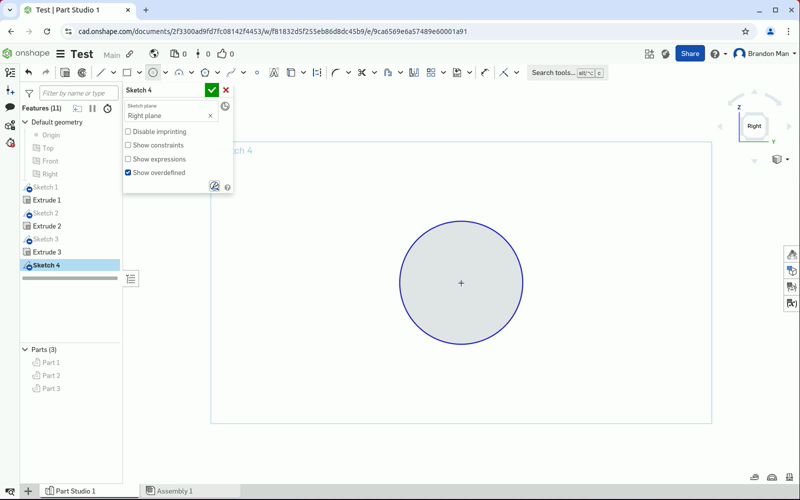
mouse_move(504, 282)
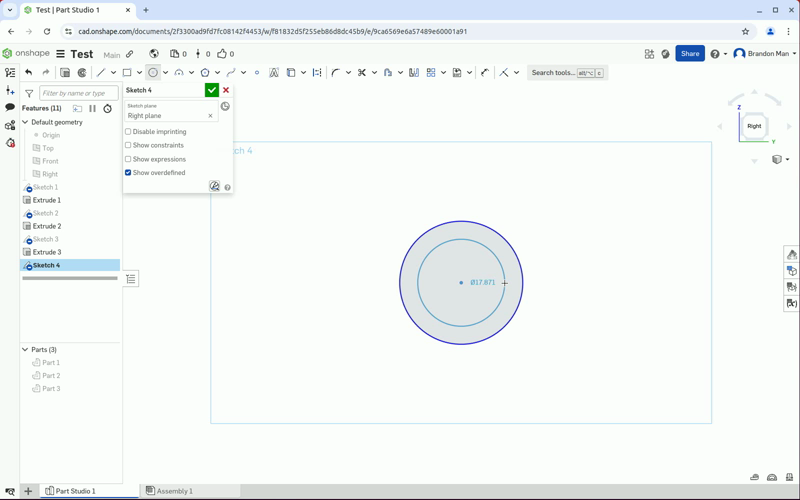
click(504, 282)
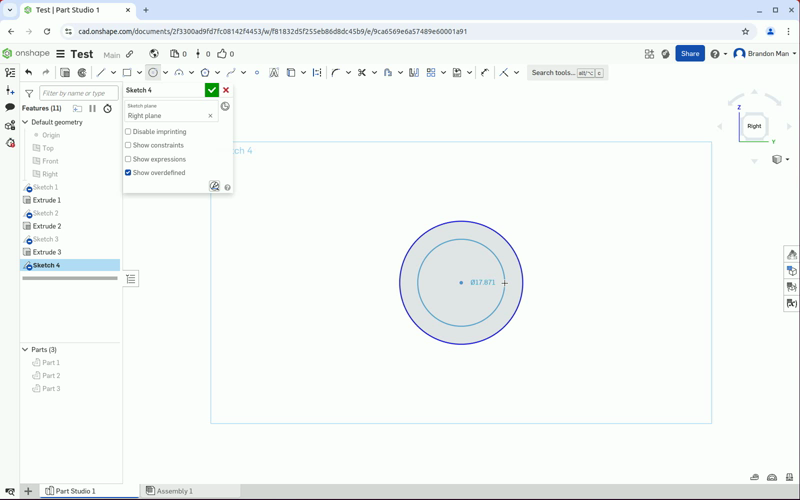
key(esc)
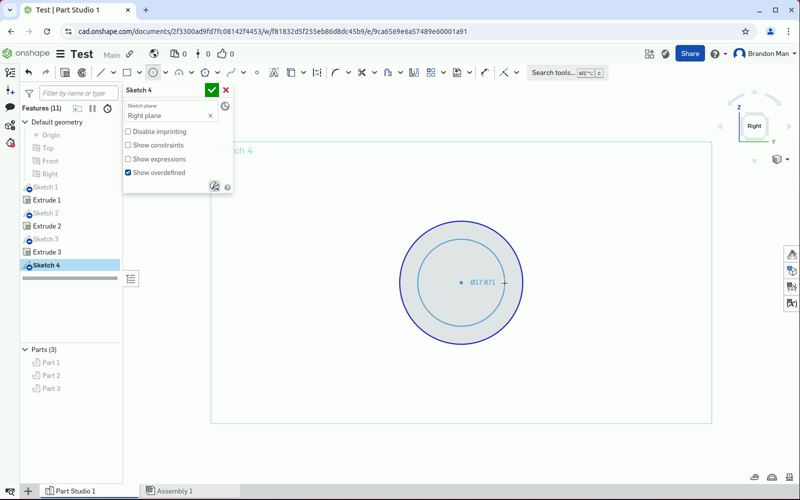
mouse_move(407, 276)
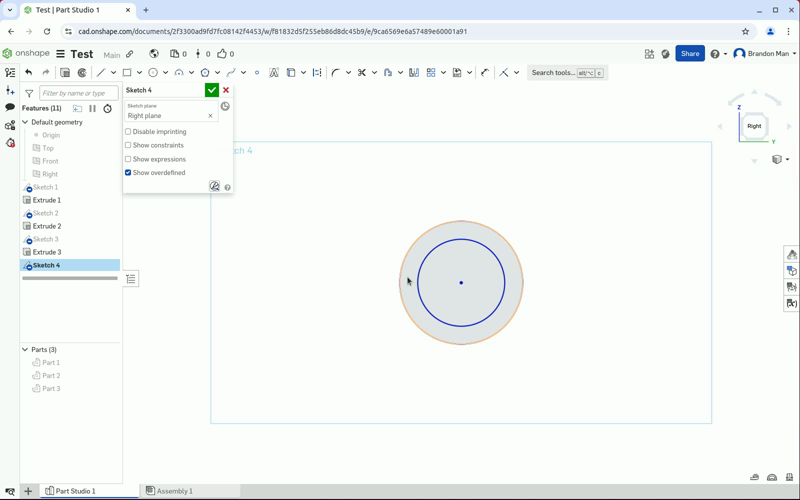
click(407, 276)
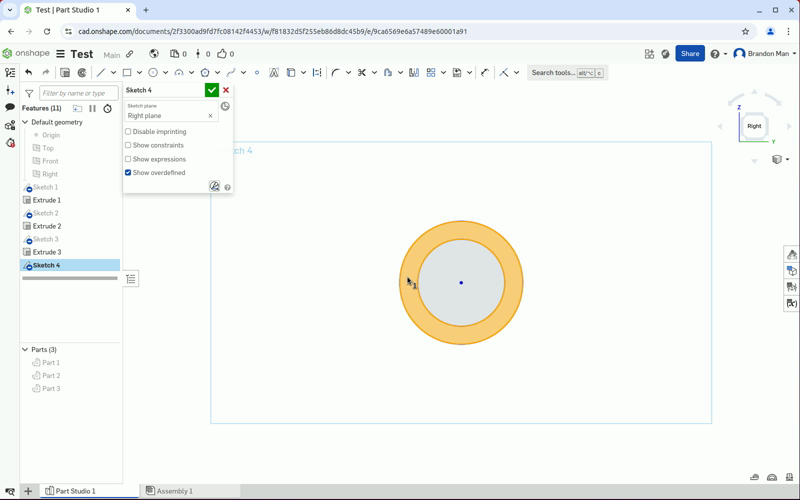
mouse_move(73, 352)
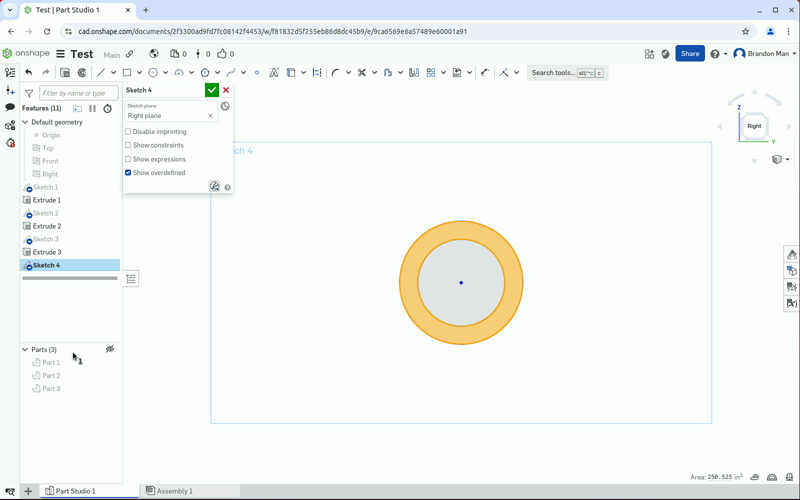
key(shift+y)
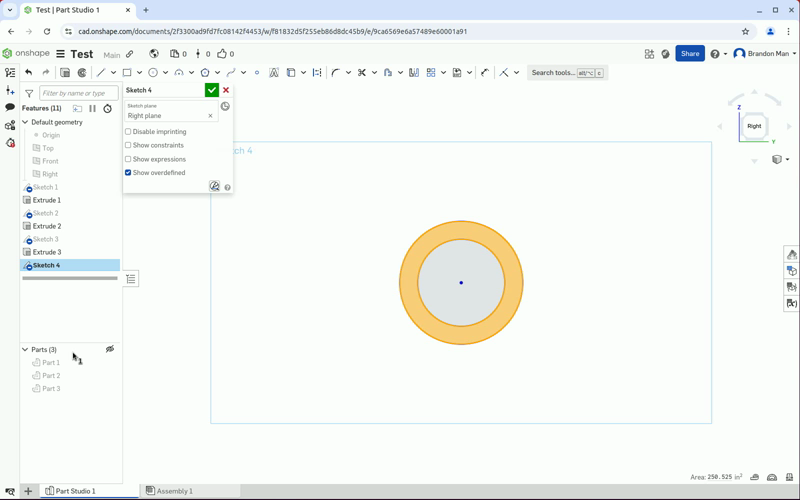
key(shift+e)
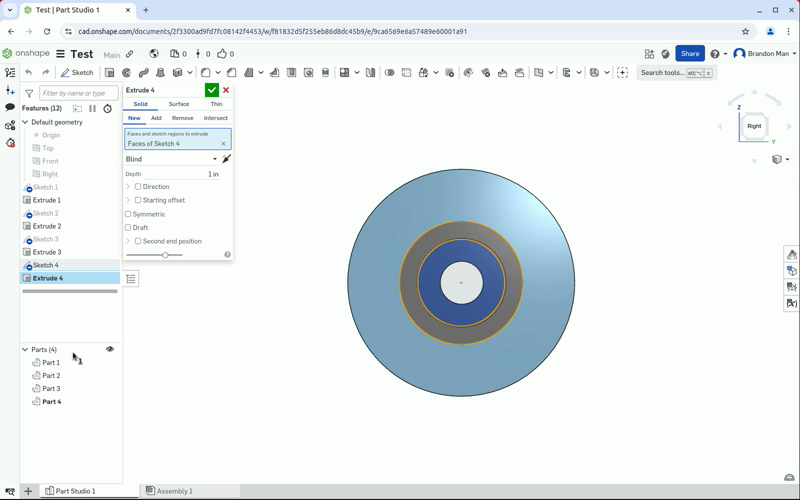
mouse_move(143, 106)
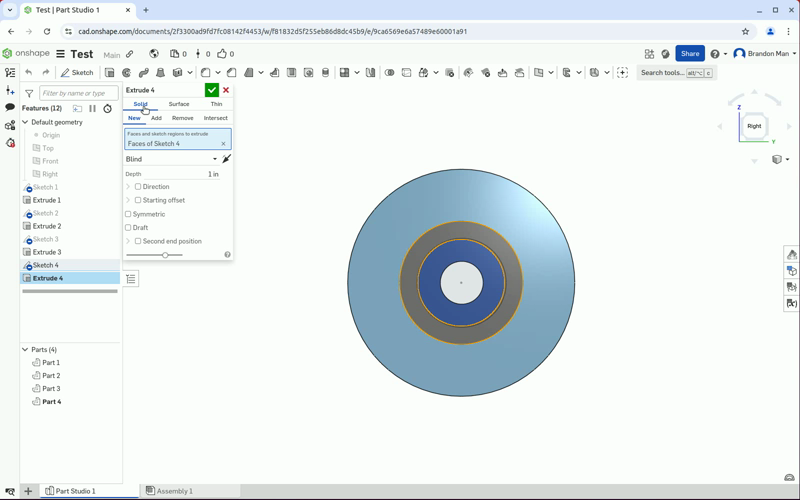
click(143, 106)
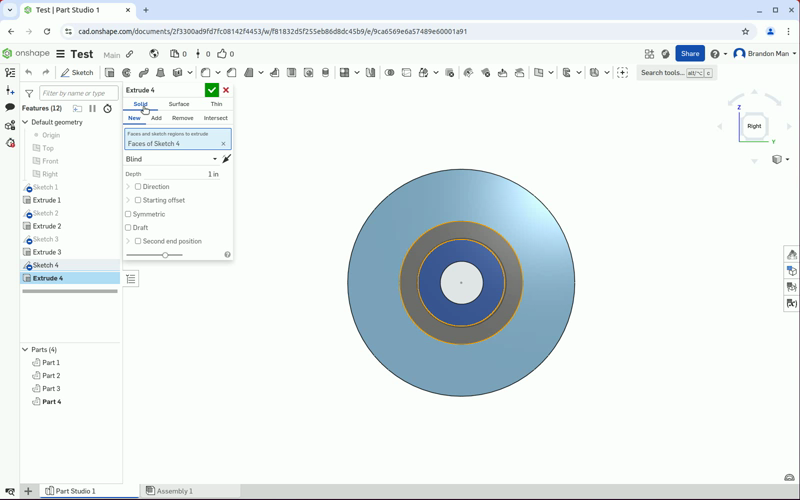
mouse_move(137, 120)
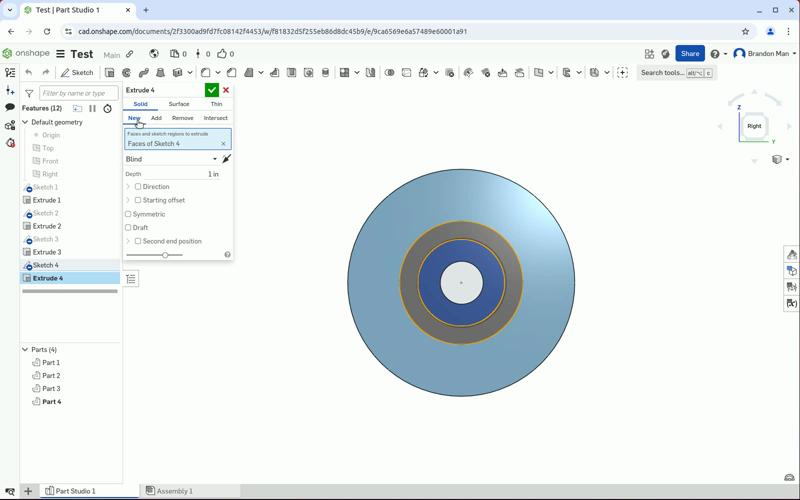
click(137, 120)
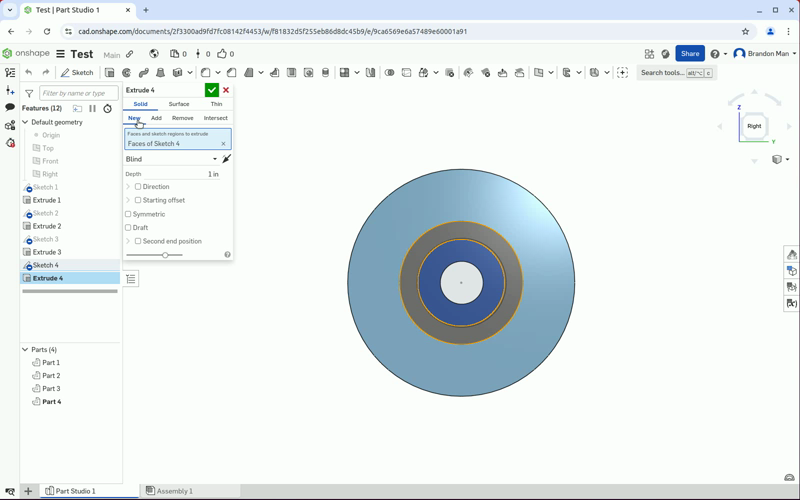
key(tab, 4)
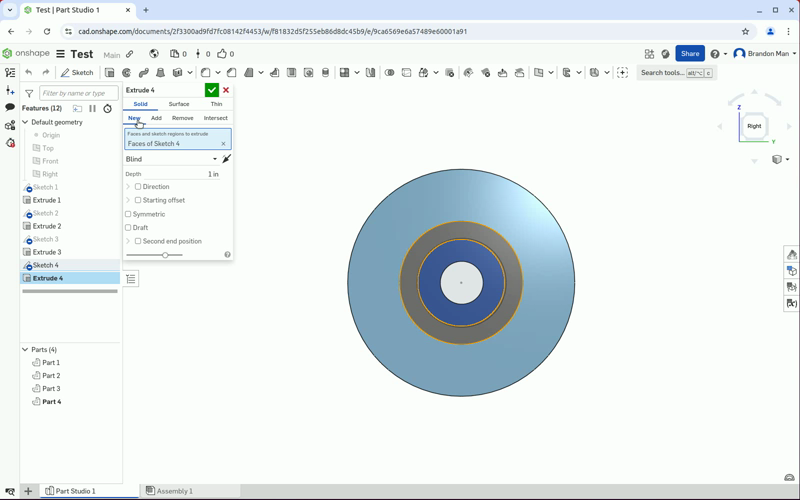
text(21.664)
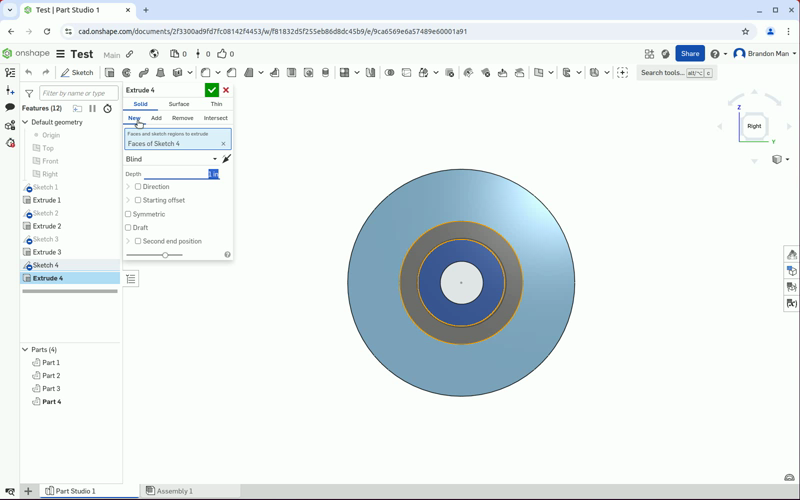
key(enter)
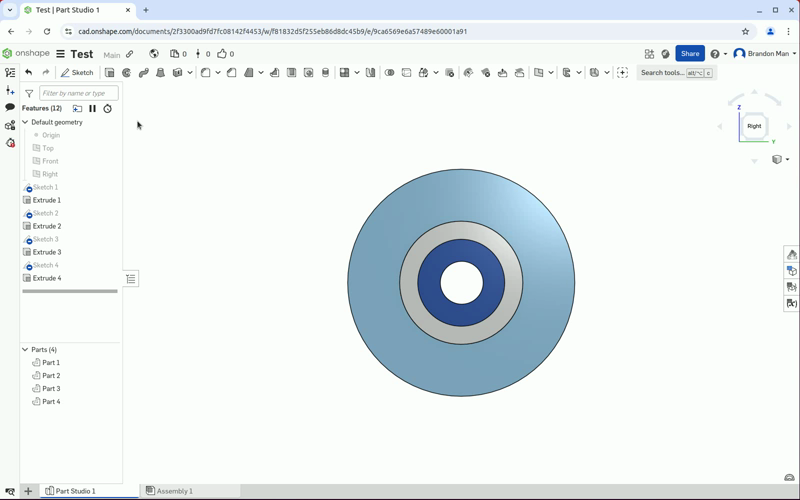
key(shift+h)
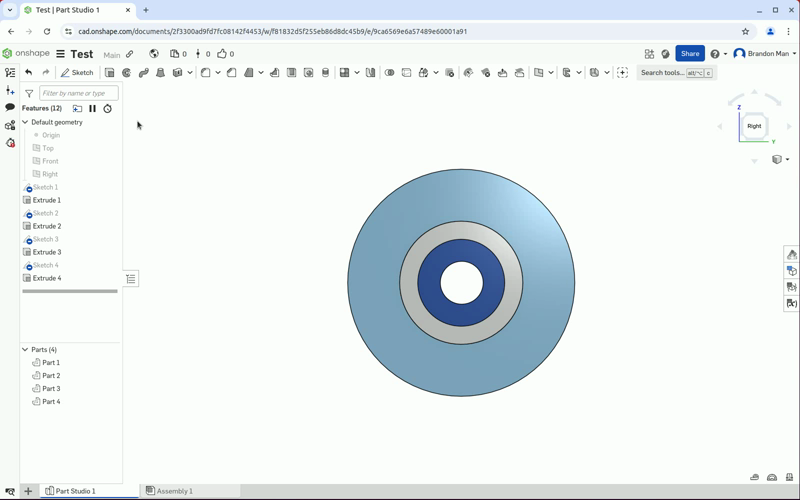
key(shift+h)
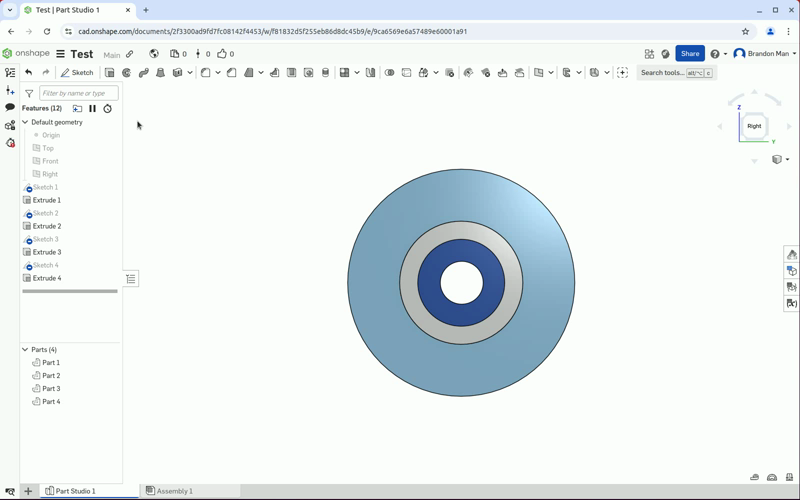
mouse_move(73, 189)
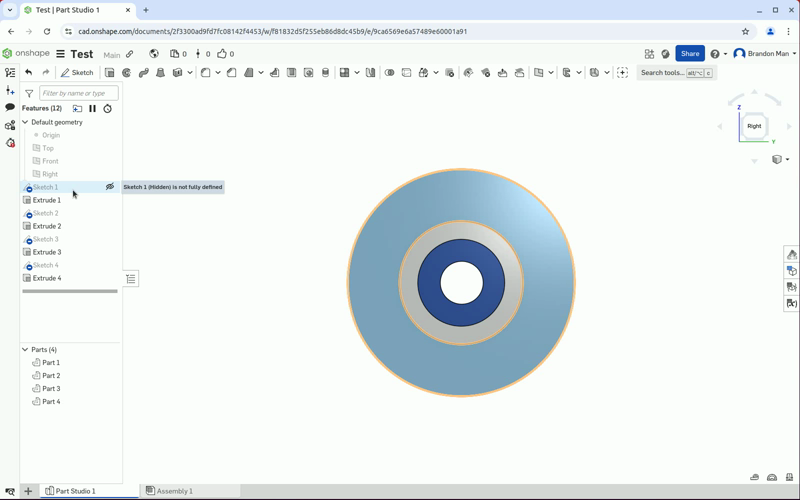
click(73, 189)
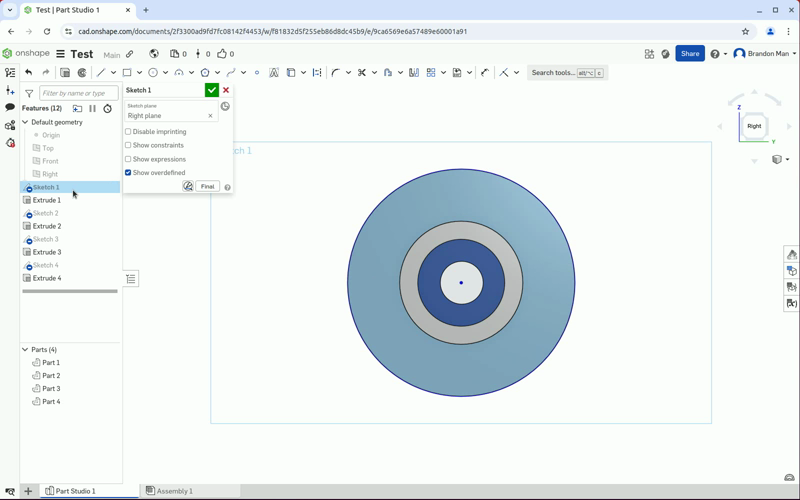
mouse_move(229, 92)
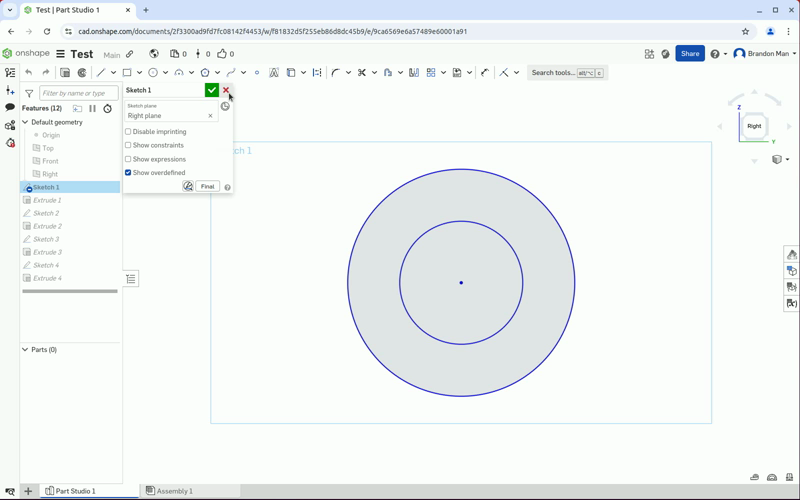
click(229, 92)
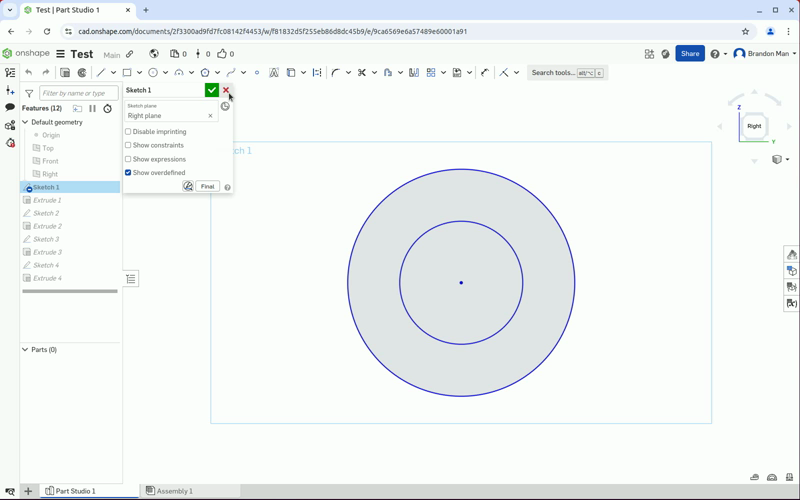
key(shift+s)
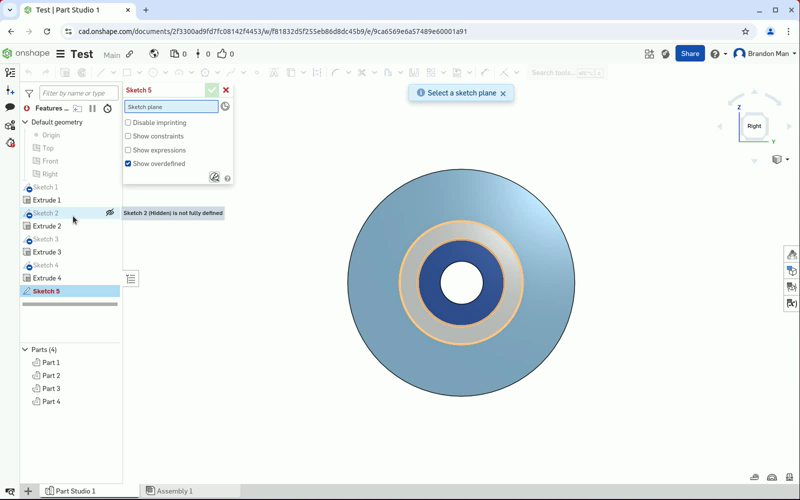
scroll(3)
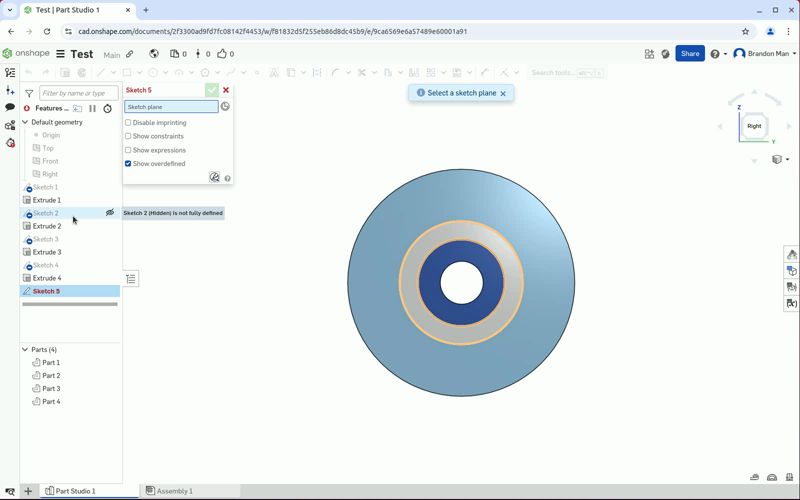
mouse_move(73, 176)
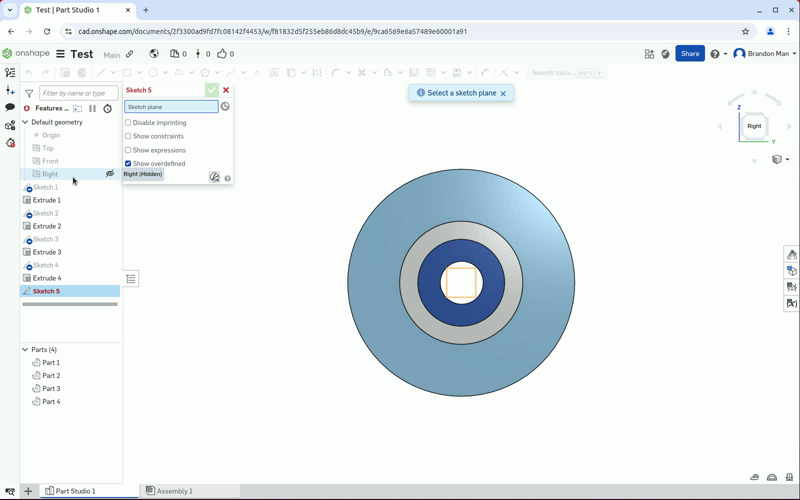
click(73, 176)
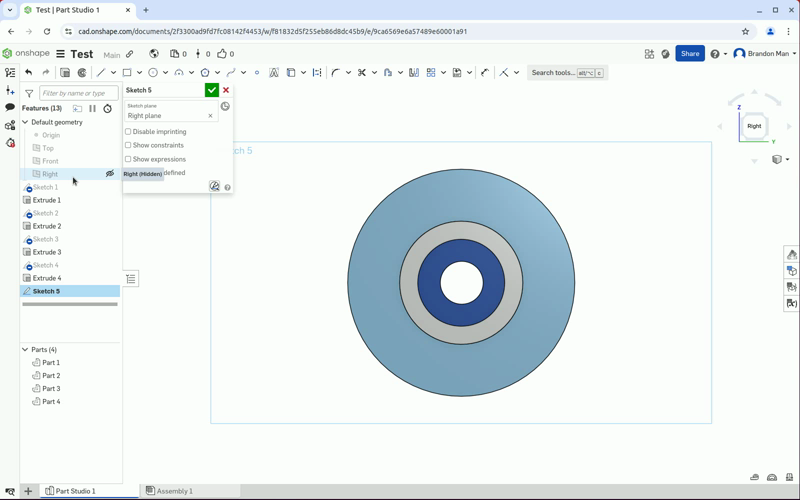
mouse_move(73, 352)
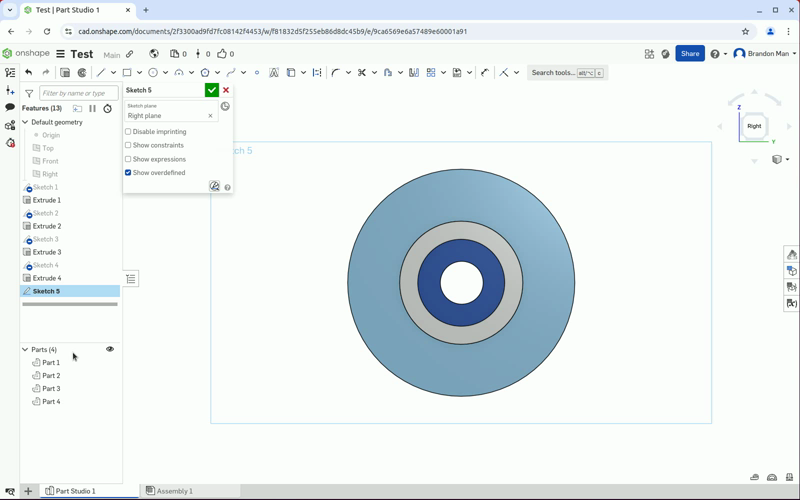
key(y)
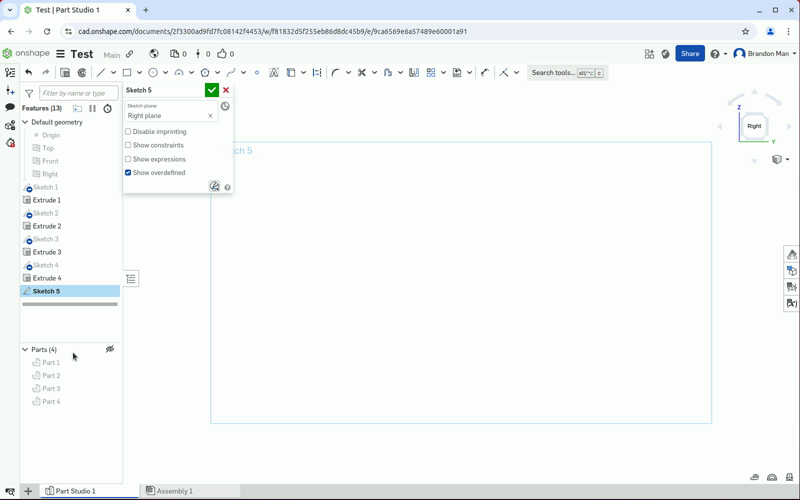
key(c)
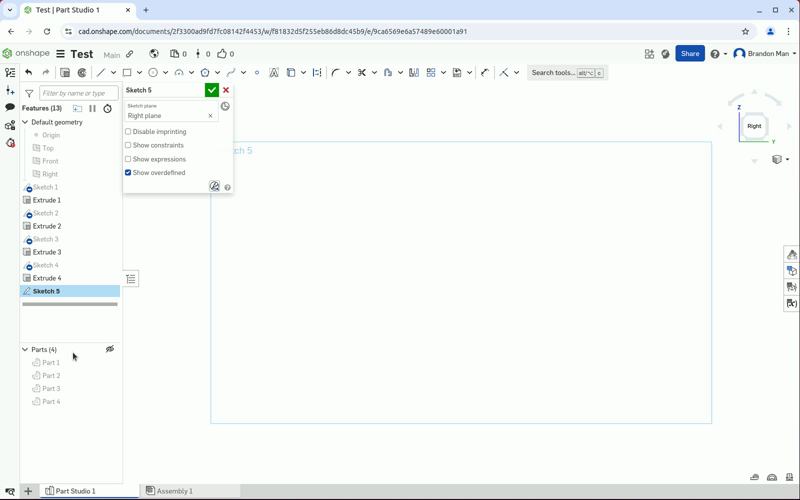
key_down(shift)
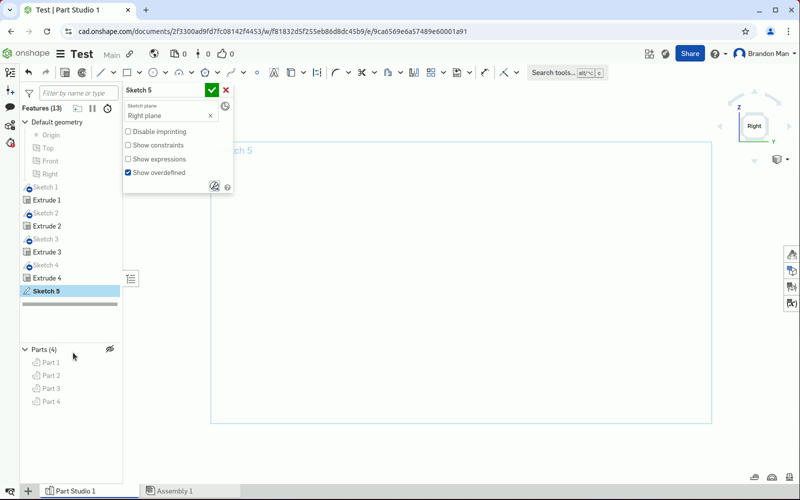
mouse_move(461, 282)
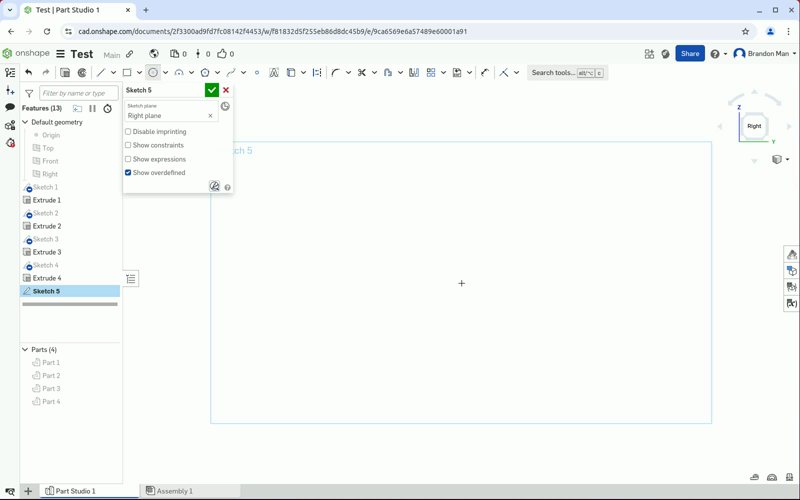
click(461, 282)
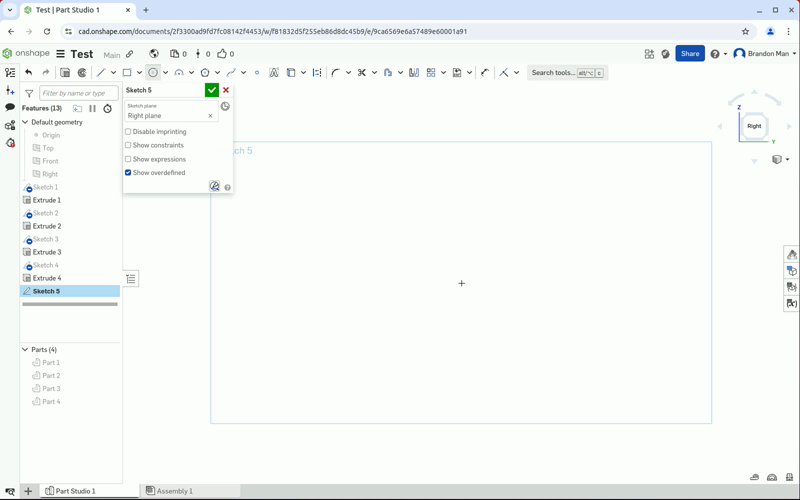
key_up(shift)
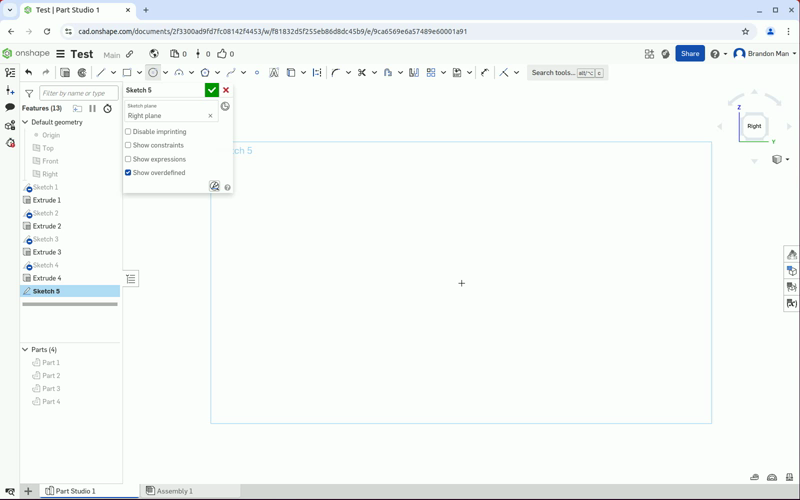
mouse_move(506, 282)
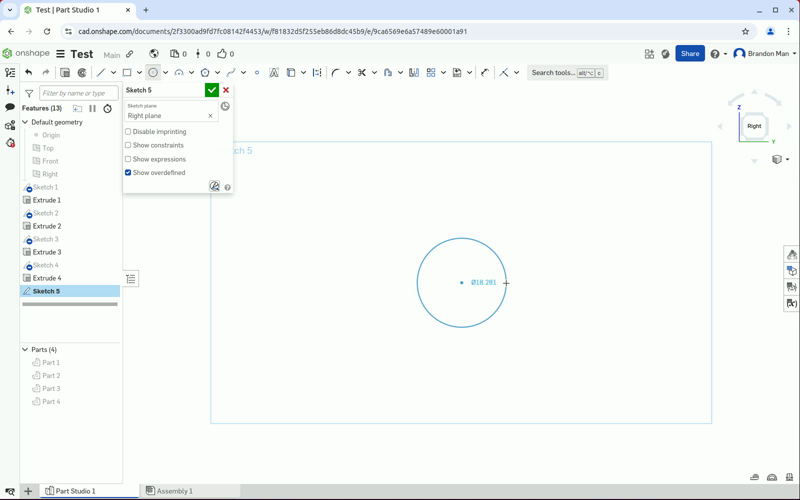
click(506, 282)
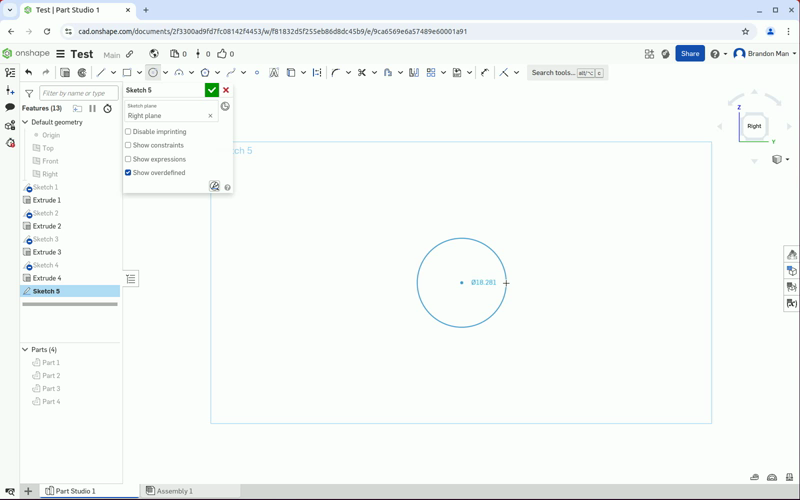
key(esc)
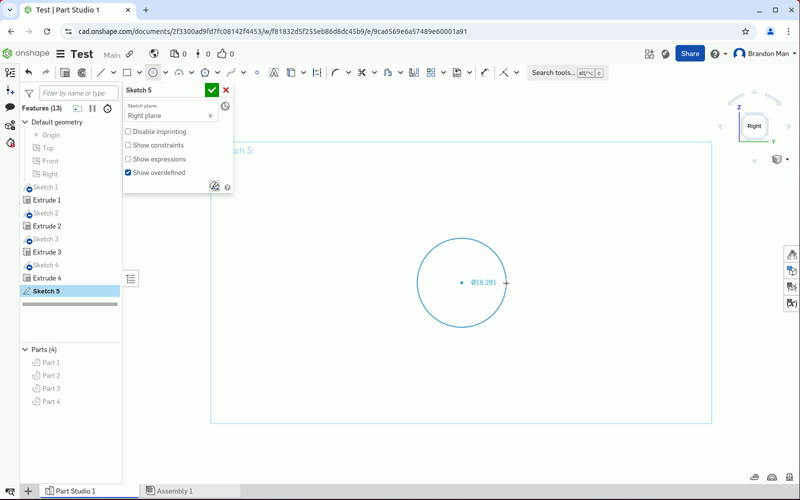
key(c)
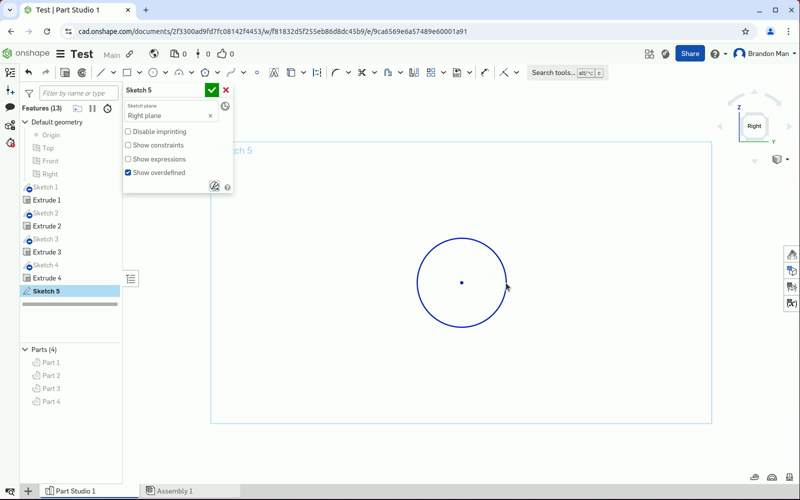
key_down(shift)
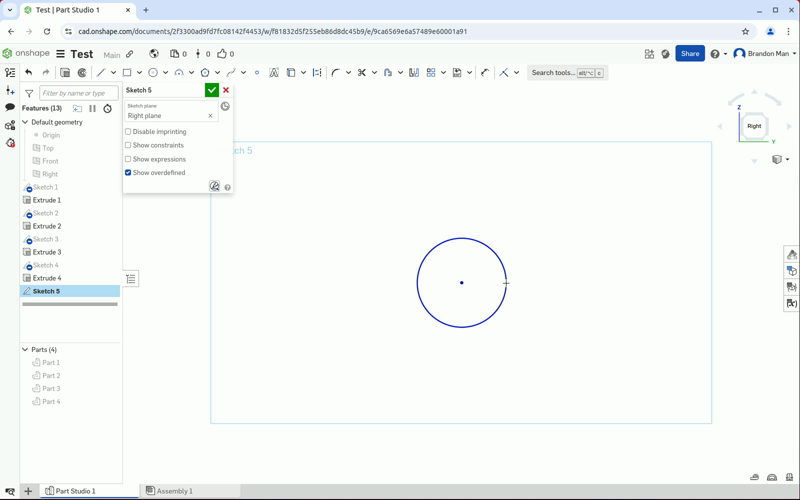
mouse_move(461, 282)
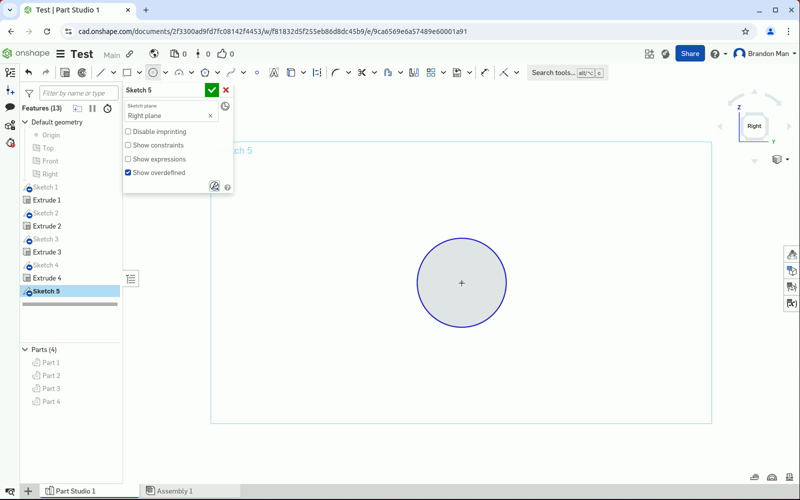
click(461, 282)
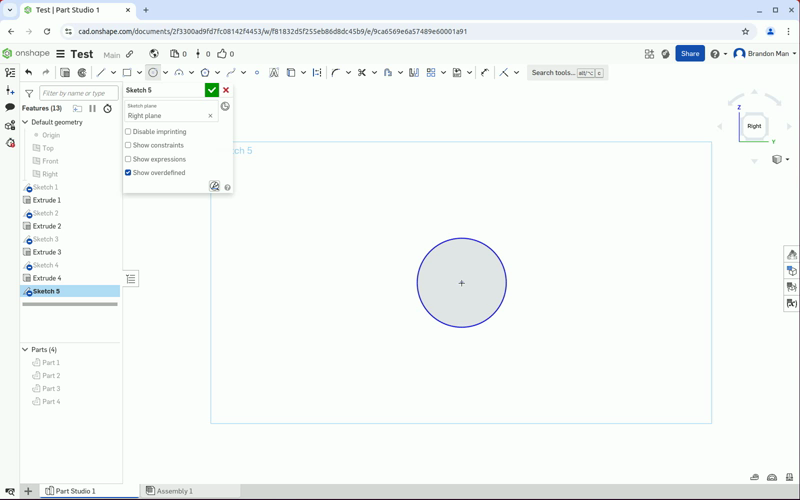
key_up(shift)
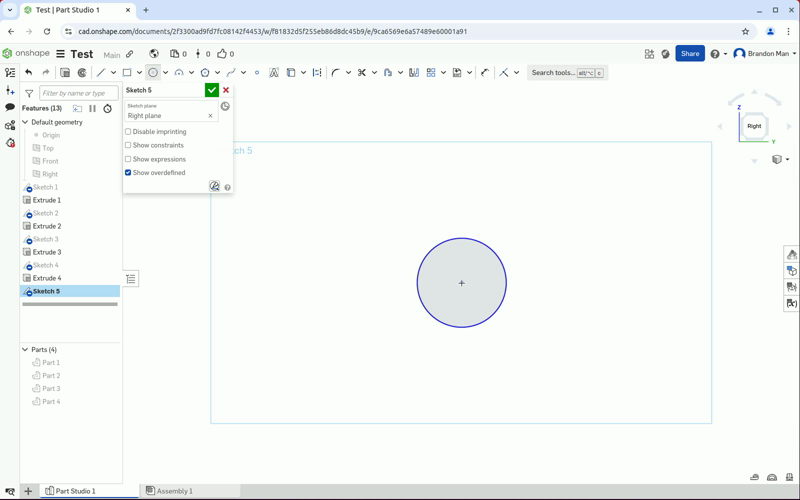
mouse_move(483, 282)
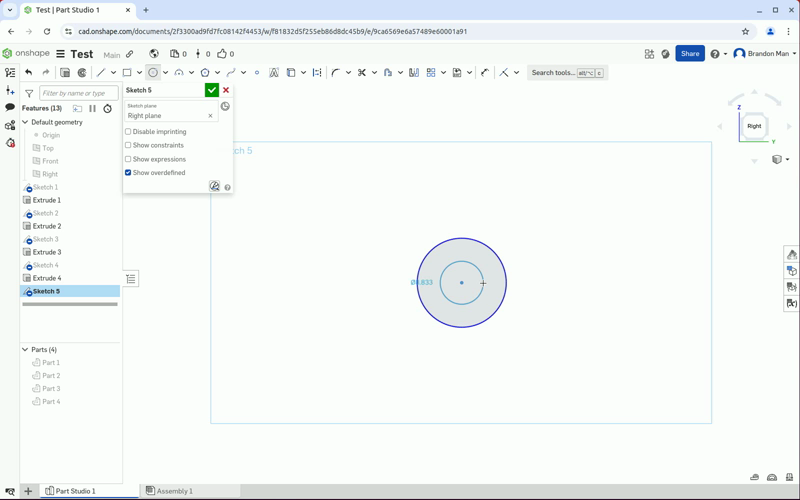
click(483, 282)
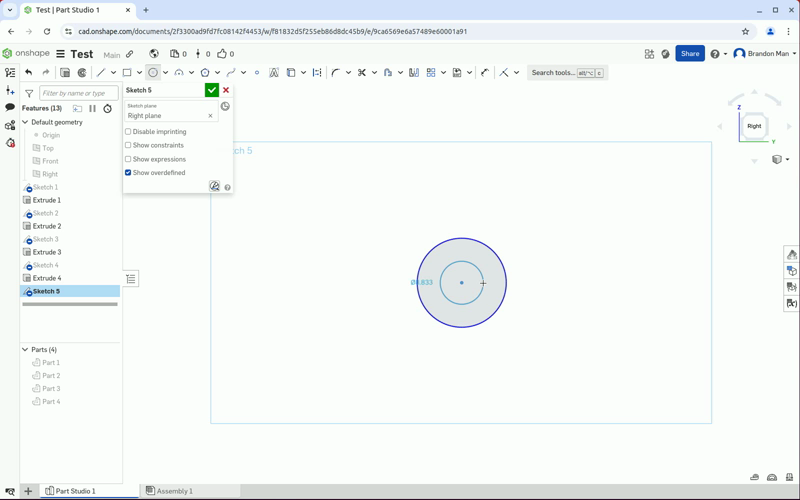
key(esc)
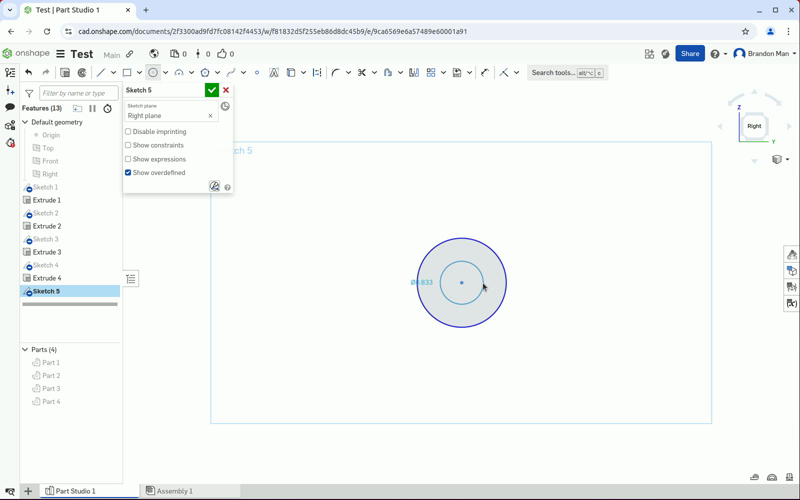
mouse_move(473, 320)
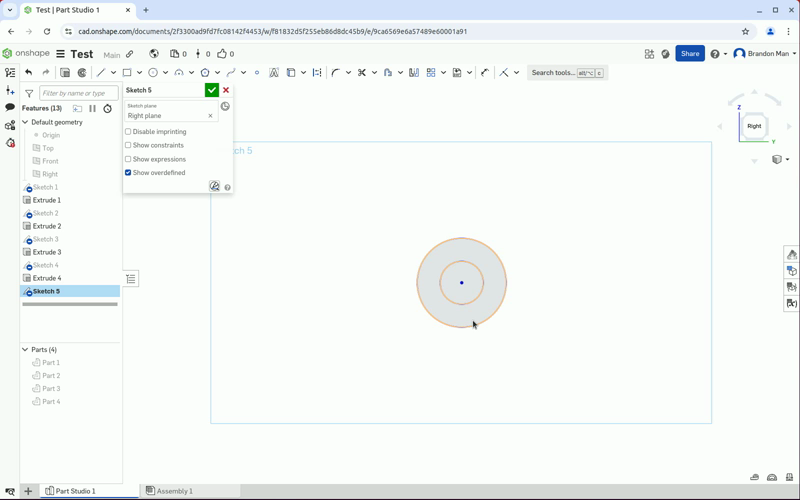
click(473, 320)
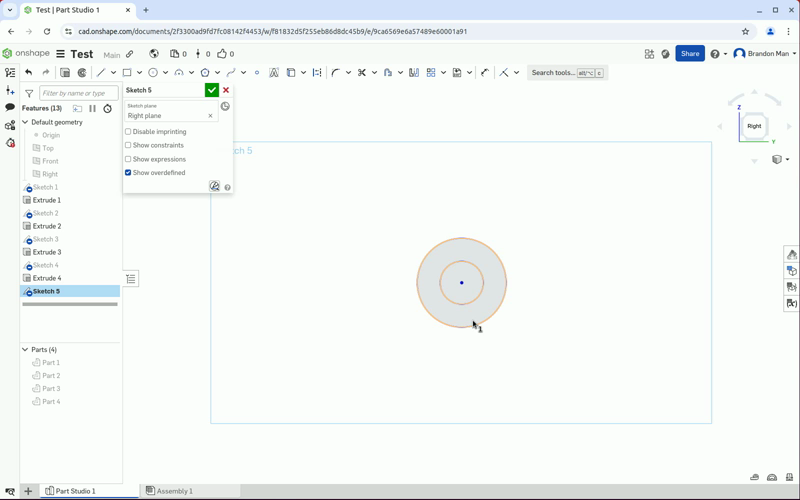
mouse_move(73, 352)
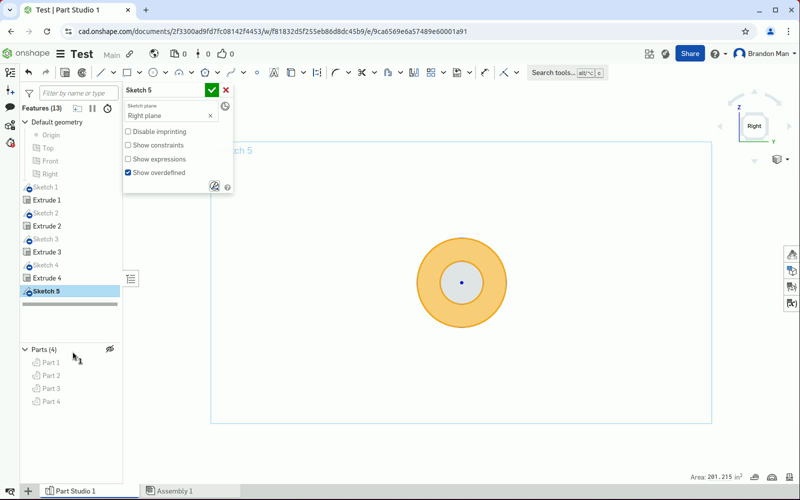
key(shift+y)
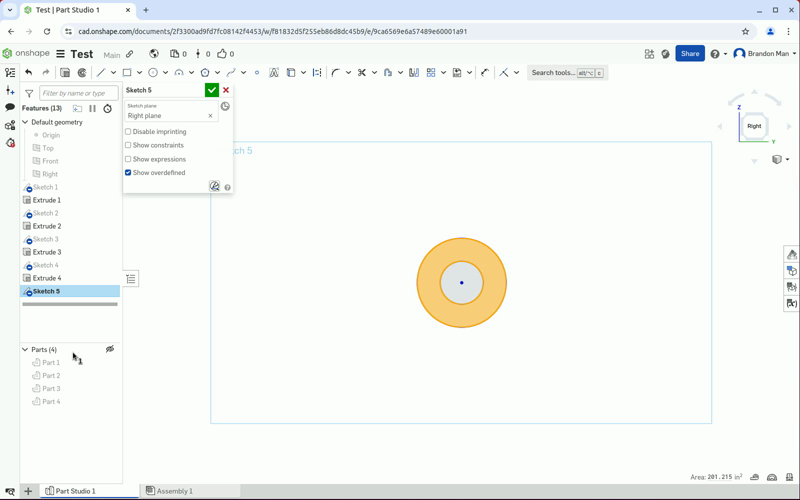
key(shift+e)
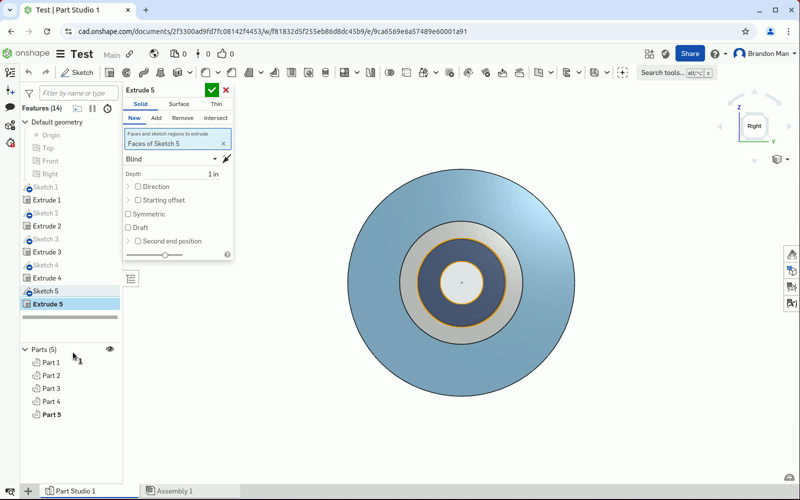
mouse_move(143, 106)
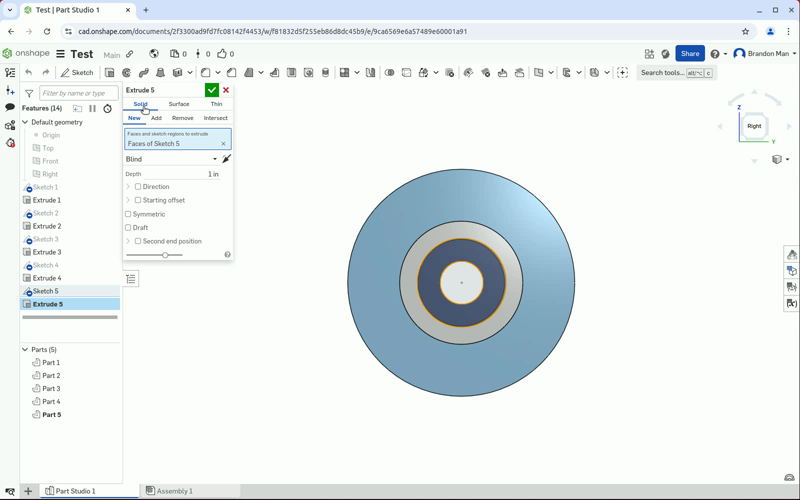
click(143, 106)
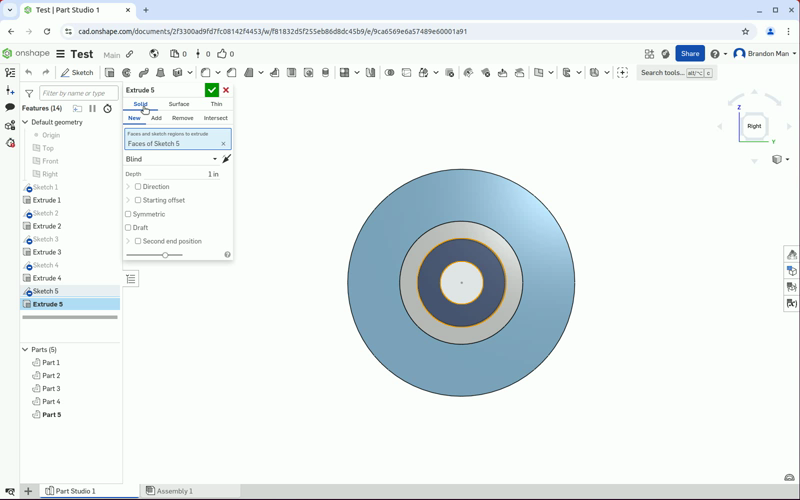
mouse_move(137, 120)
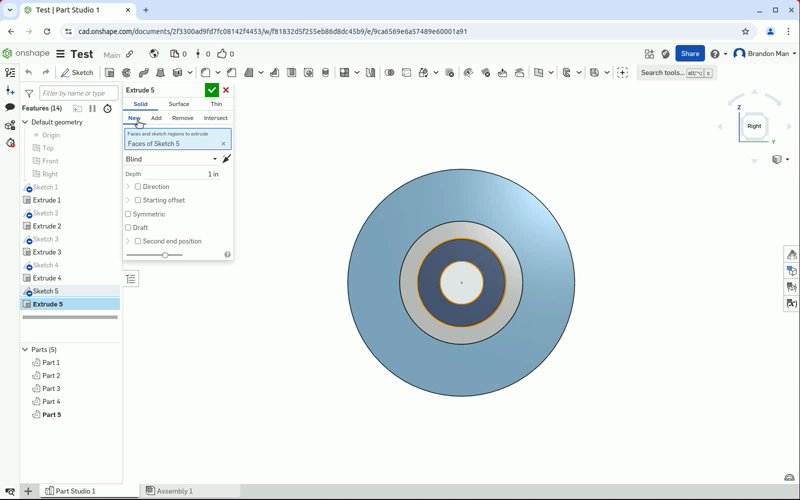
click(137, 120)
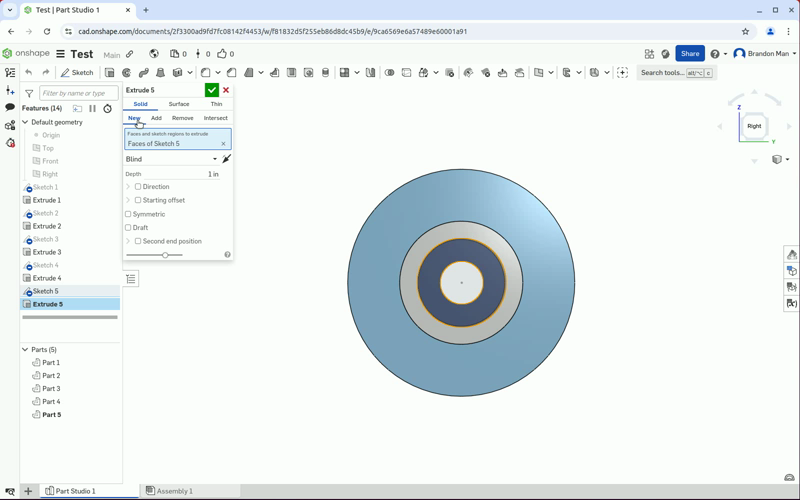
key(tab, 4)
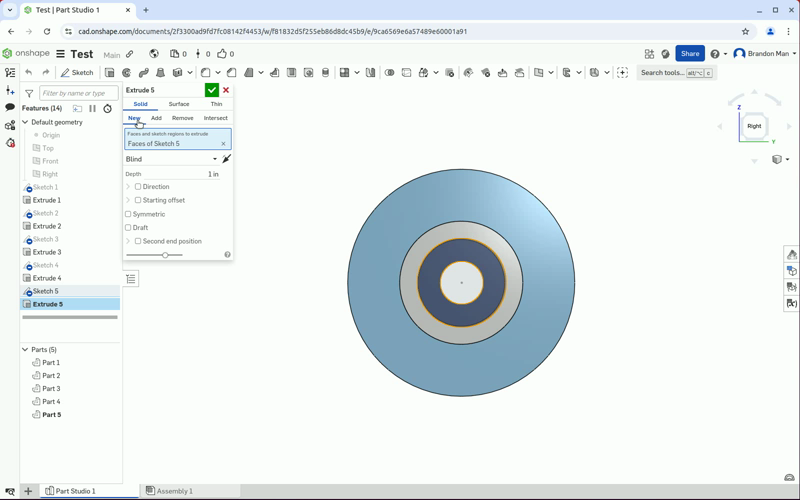
text(21.664)
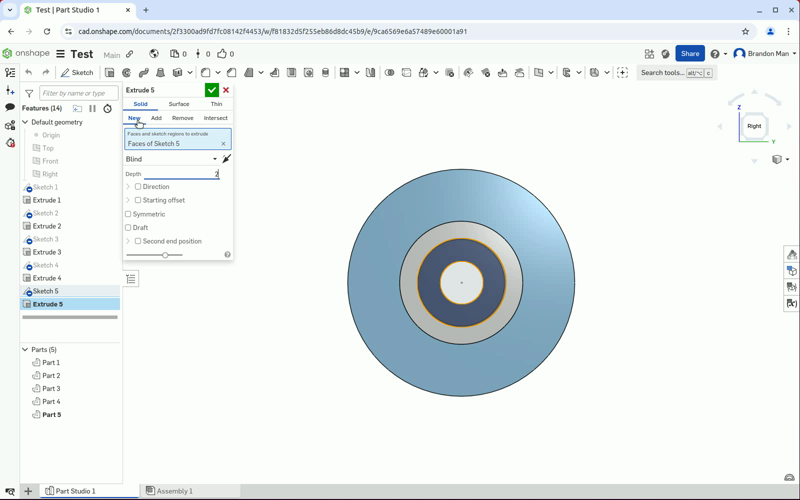
key(enter)
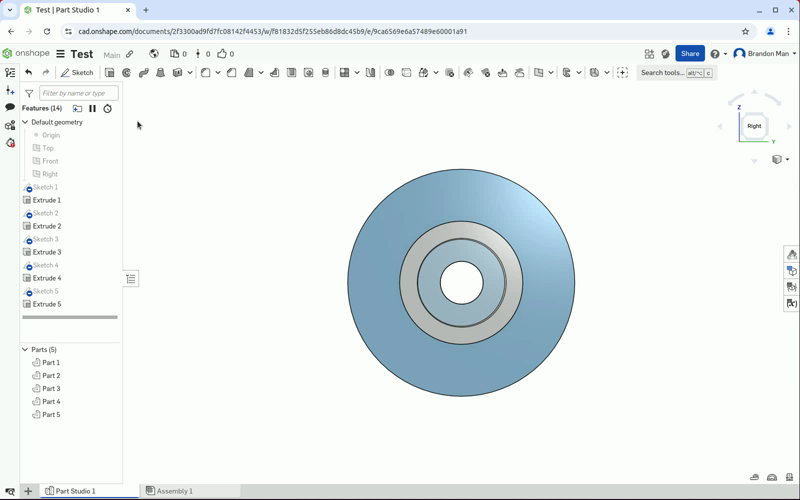
key(shift+h)
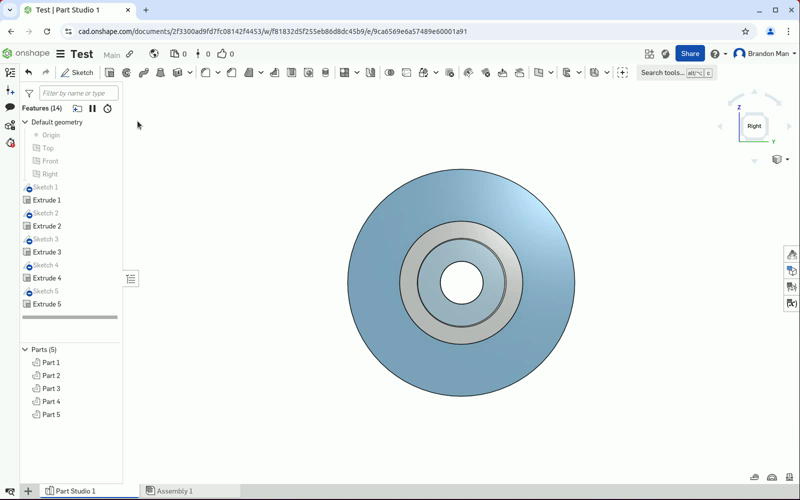
key(shift+h)
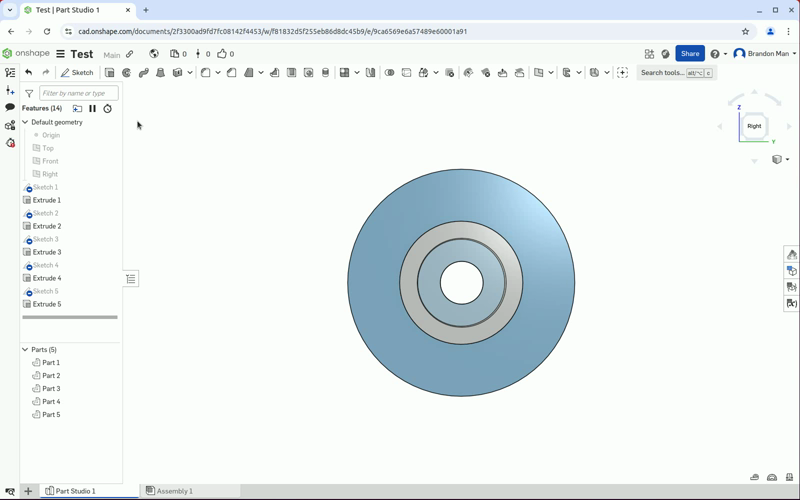
mouse_move(73, 189)
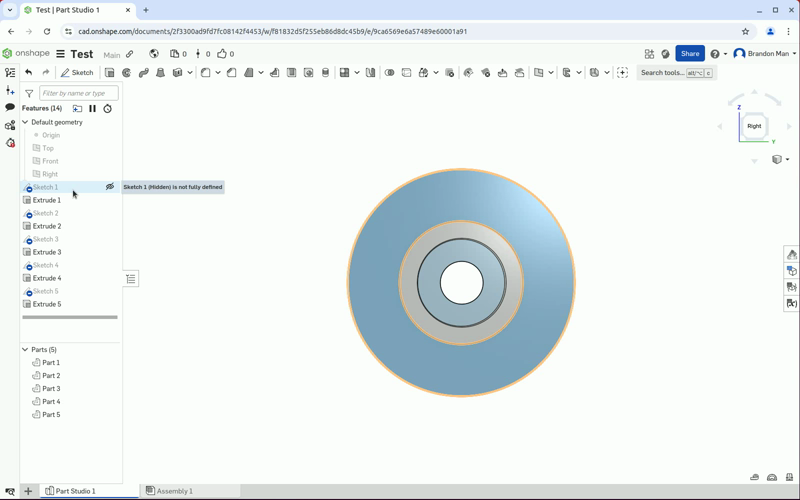
click(73, 189)
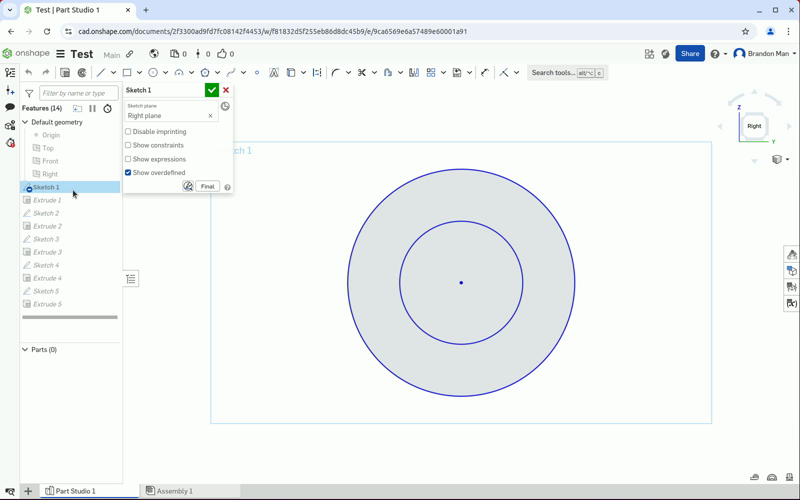
mouse_move(229, 92)
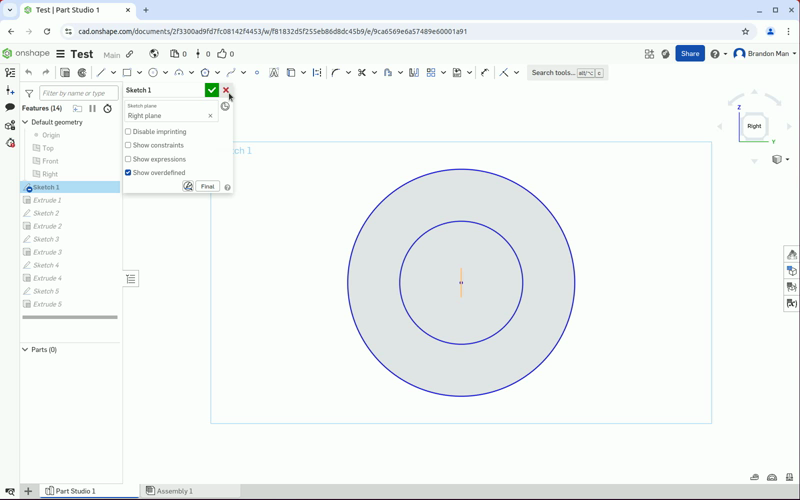
click(229, 92)
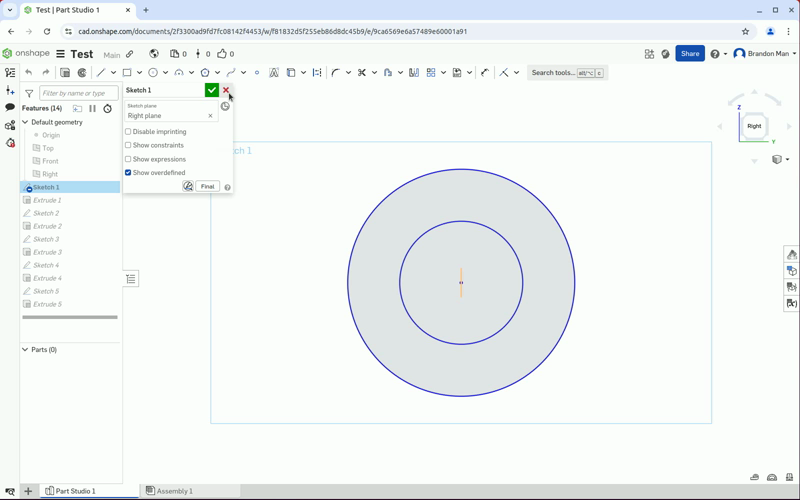
key(shift+s)
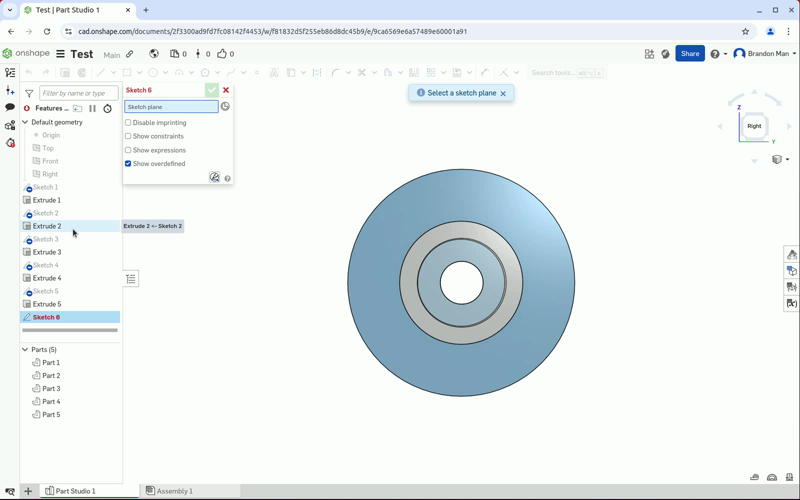
scroll(3)
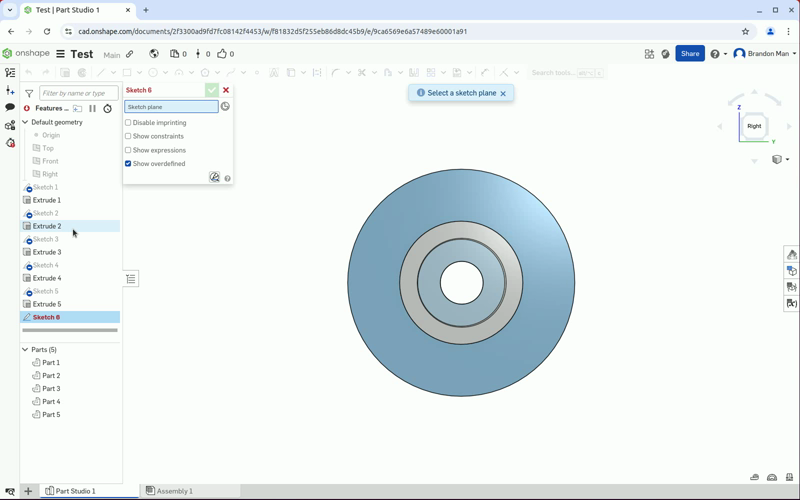
mouse_move(73, 176)
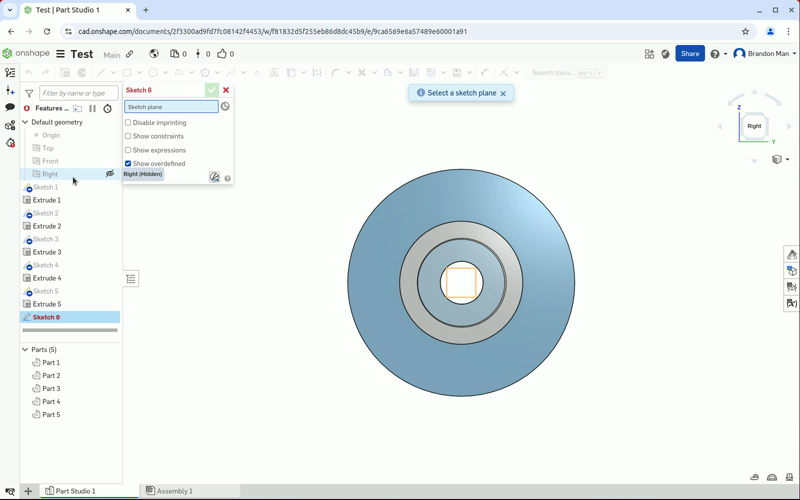
click(73, 176)
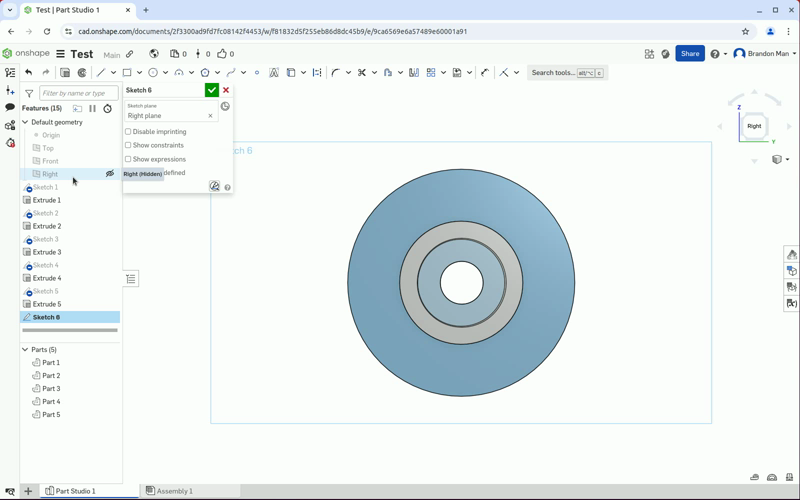
mouse_move(73, 352)
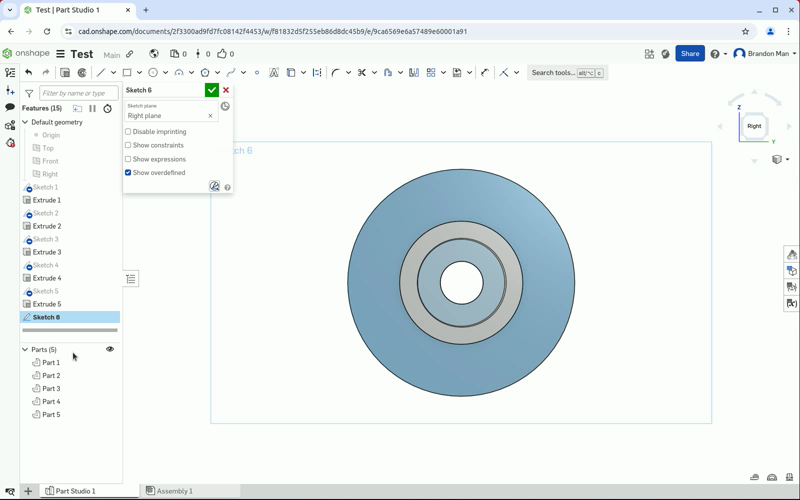
key(y)
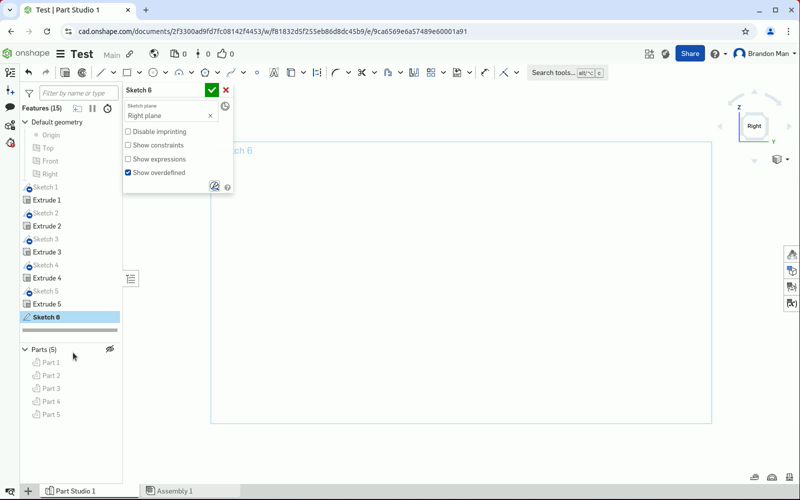
key(c)
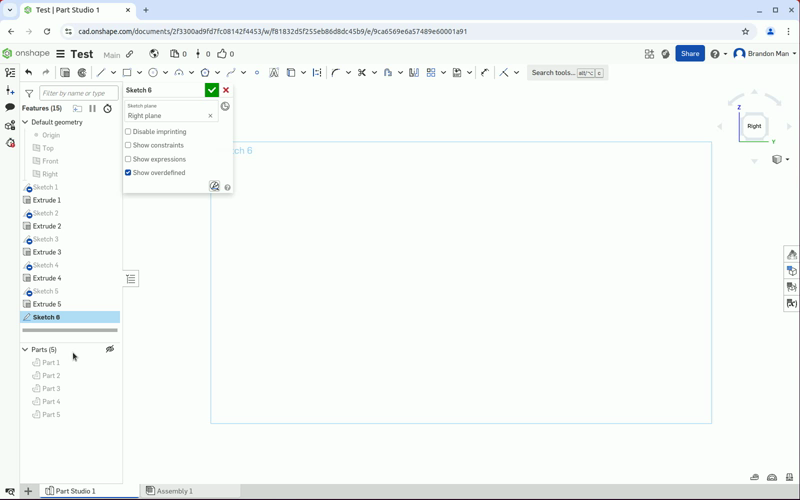
key_down(shift)
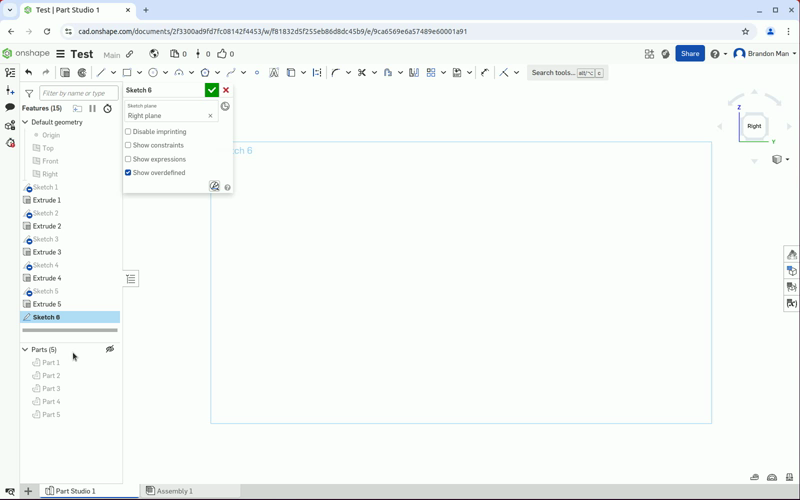
mouse_move(461, 282)
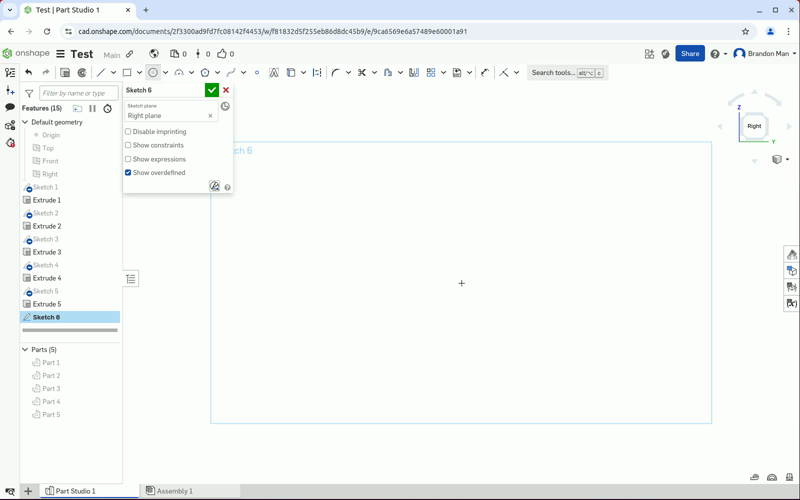
click(461, 282)
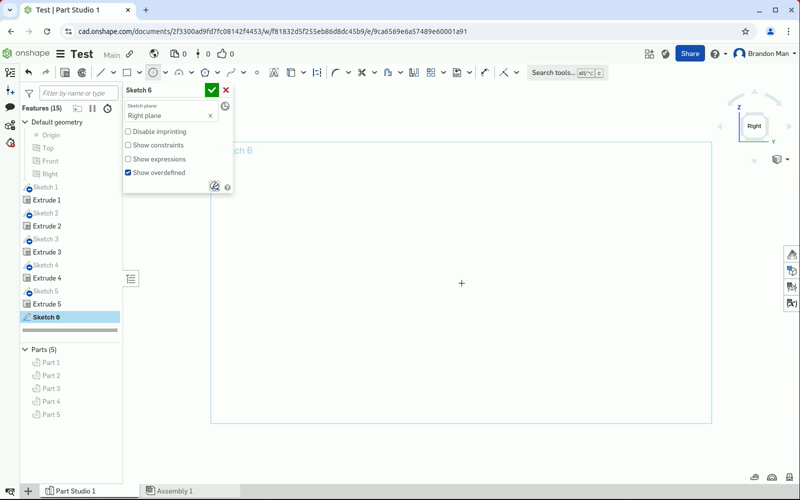
key_up(shift)
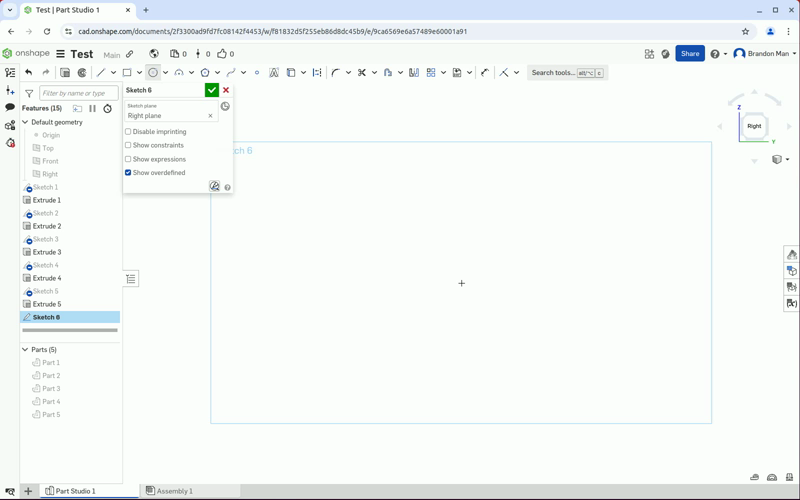
mouse_move(506, 282)
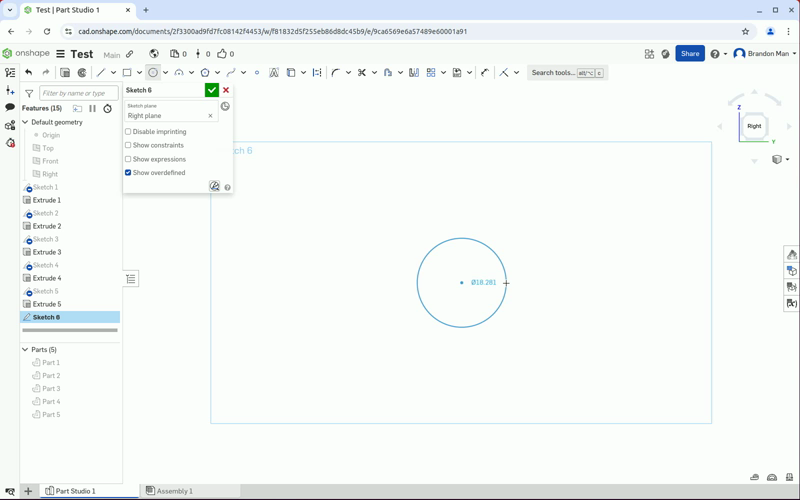
click(506, 282)
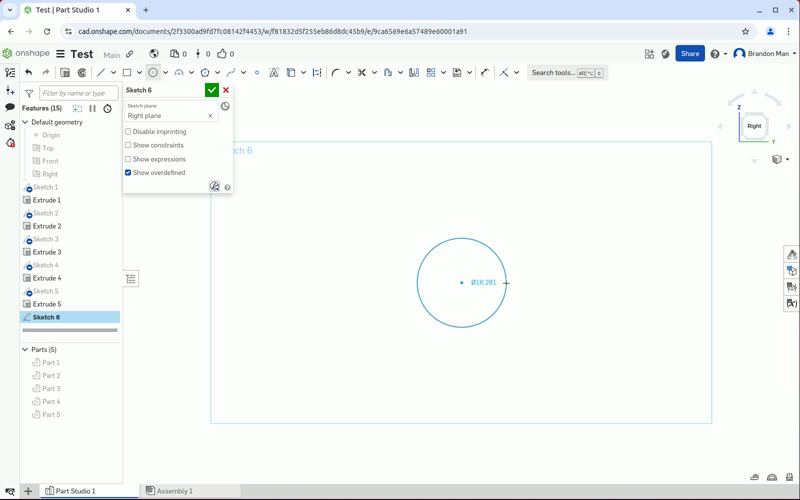
key(esc)
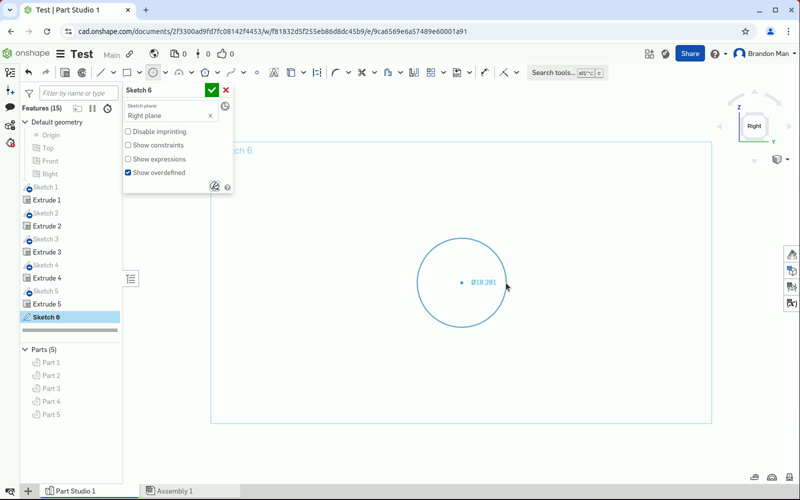
key(c)
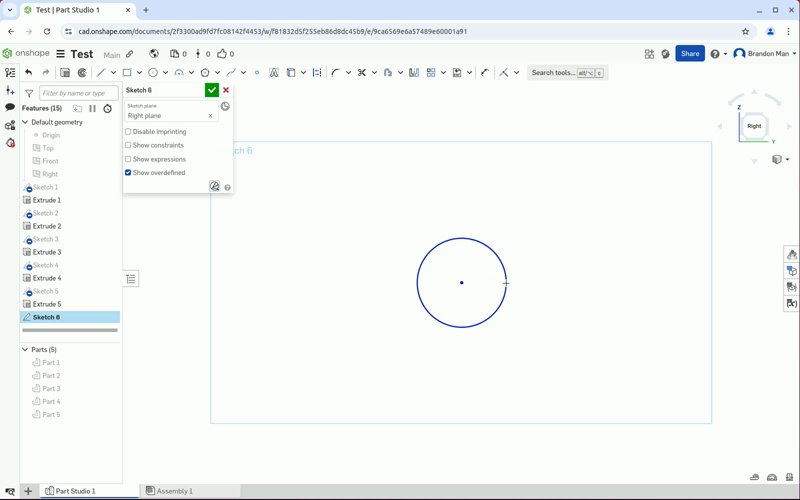
key_down(shift)
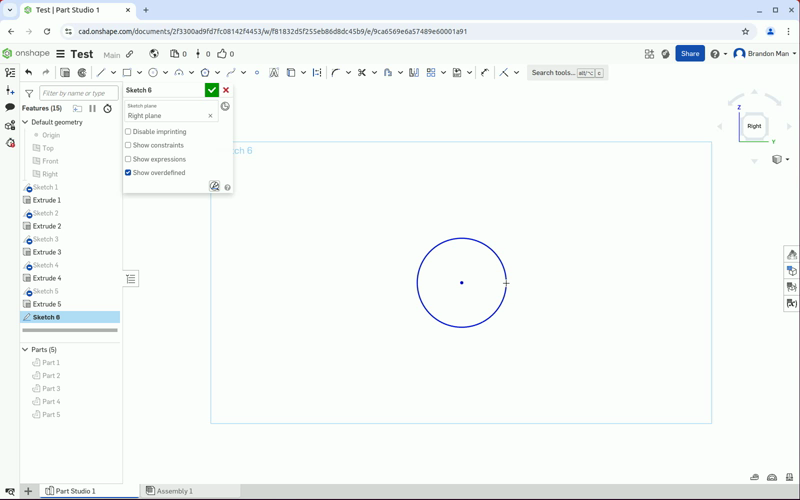
mouse_move(461, 282)
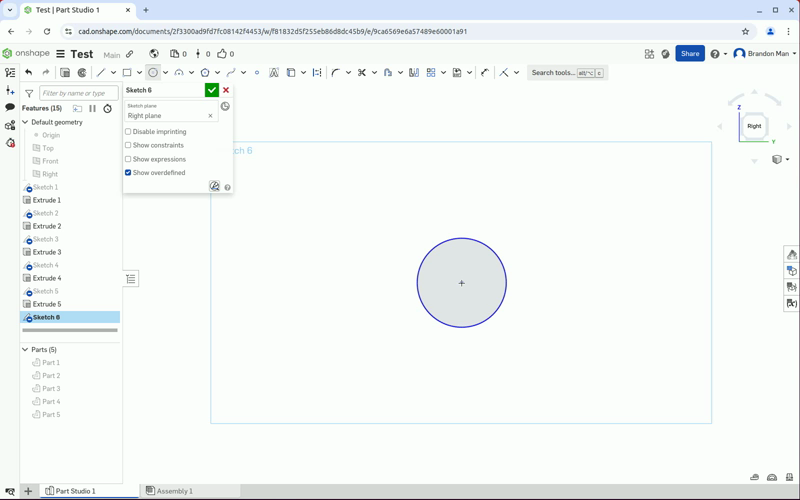
click(461, 282)
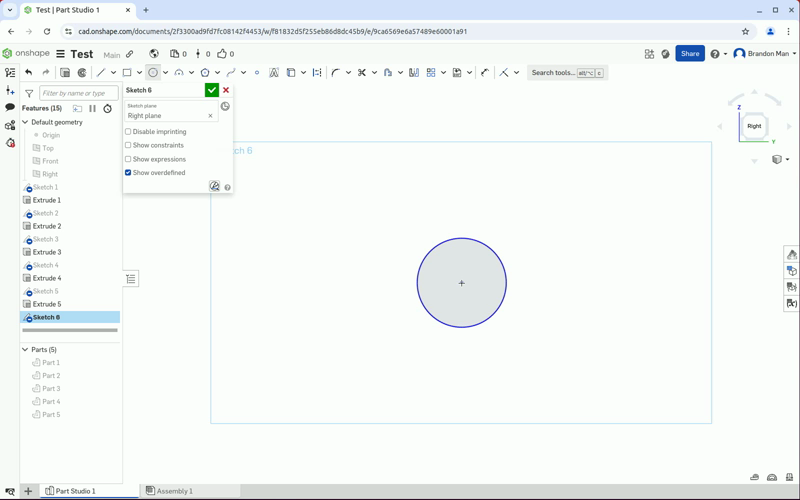
key_up(shift)
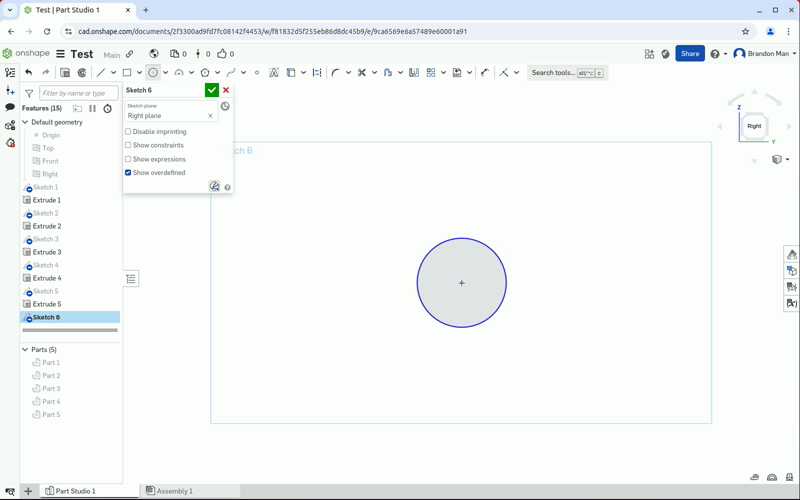
mouse_move(483, 282)
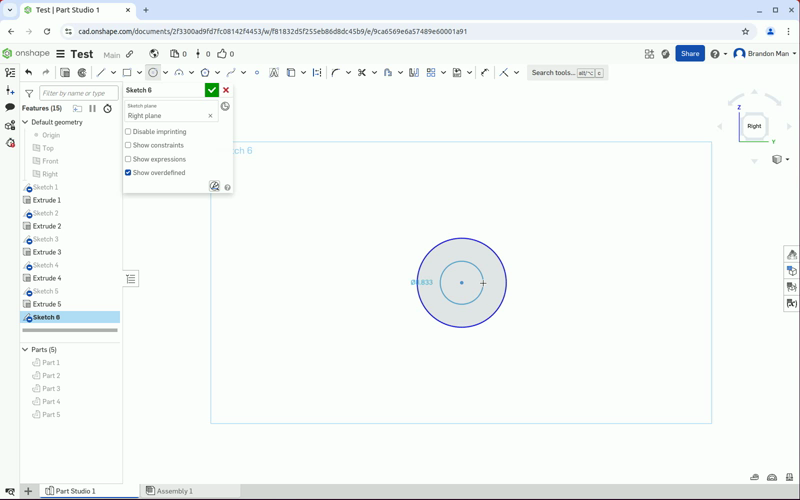
click(483, 282)
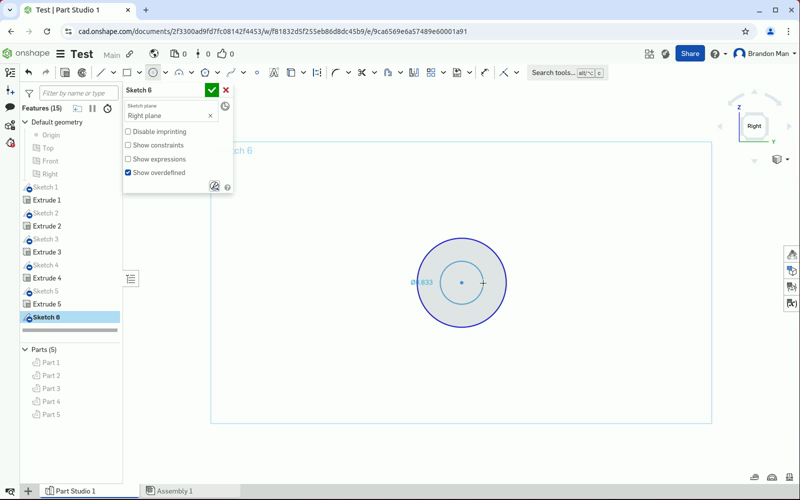
key(esc)
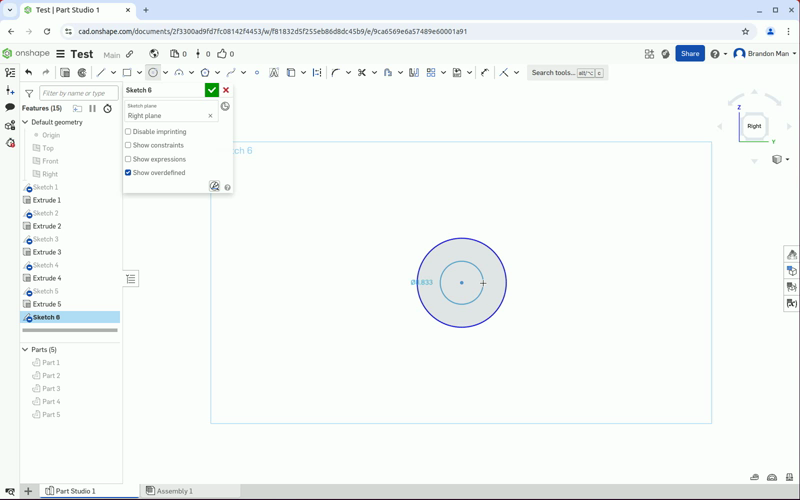
mouse_move(440, 266)
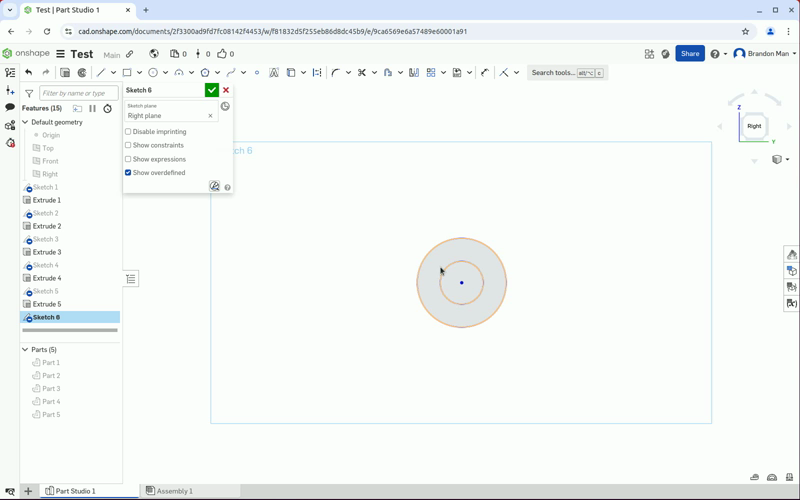
click(440, 266)
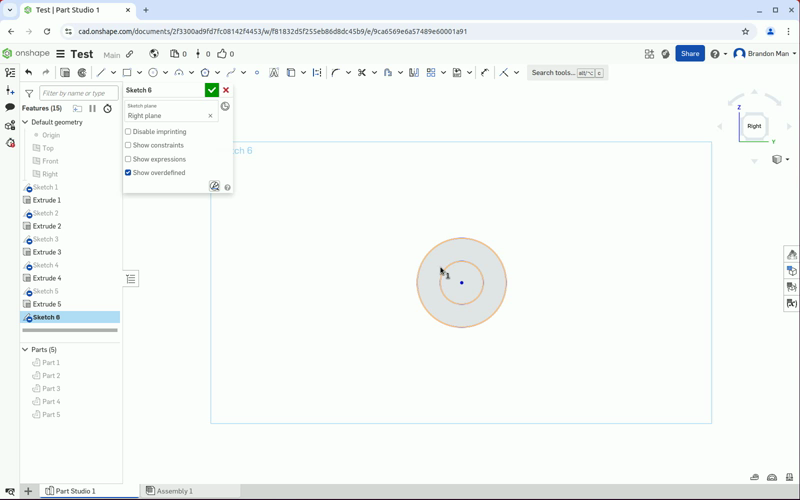
mouse_move(73, 352)
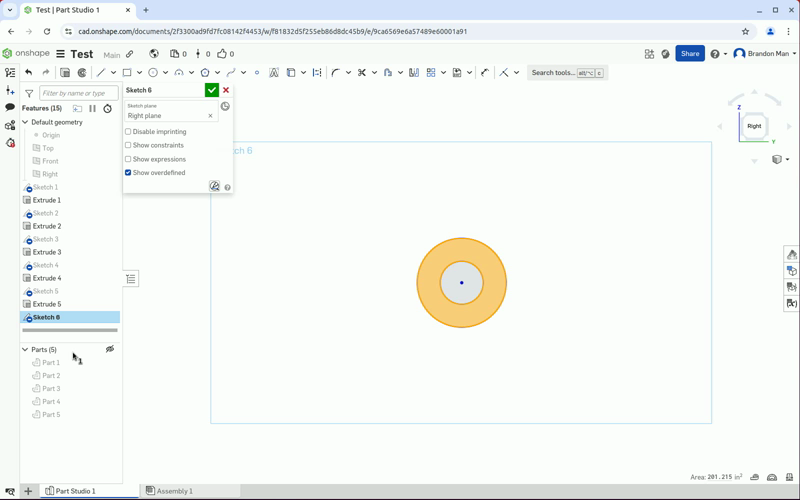
key(shift+y)
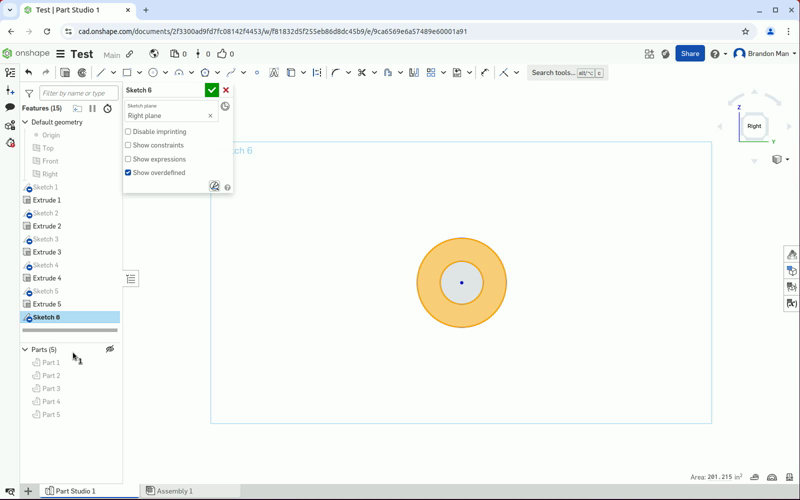
key(shift+e)
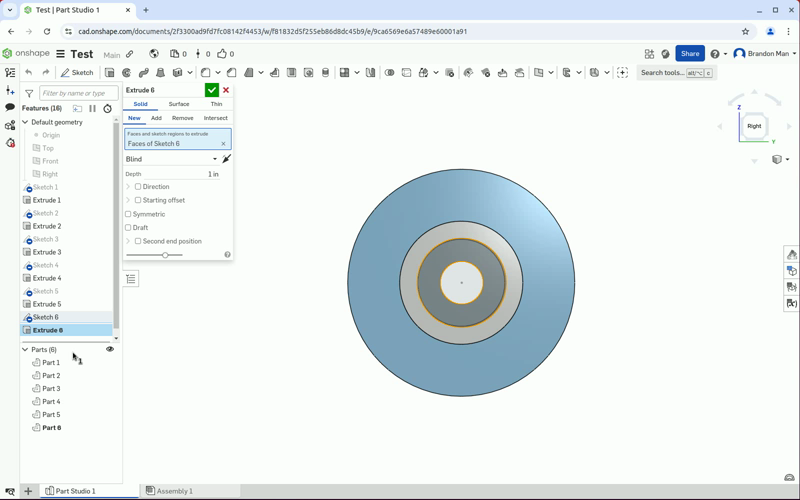
mouse_move(143, 106)
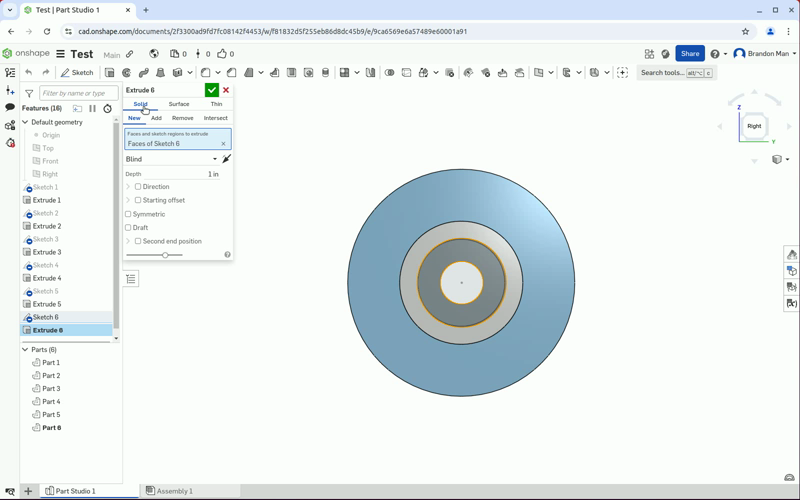
click(143, 106)
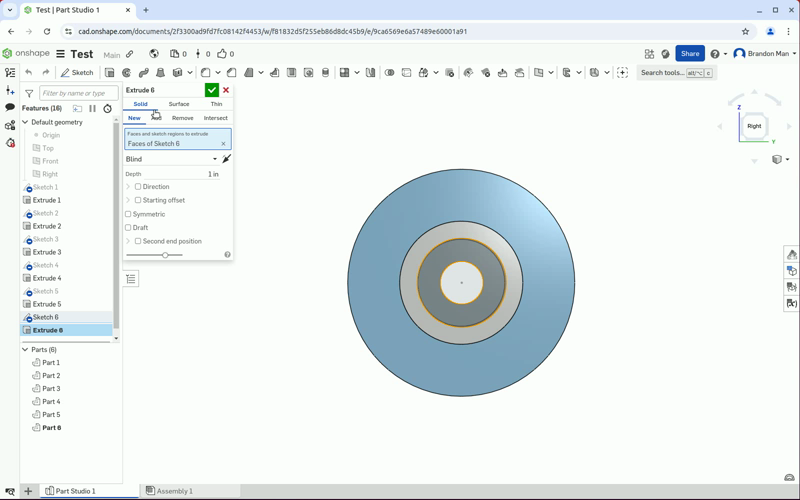
mouse_move(186, 120)
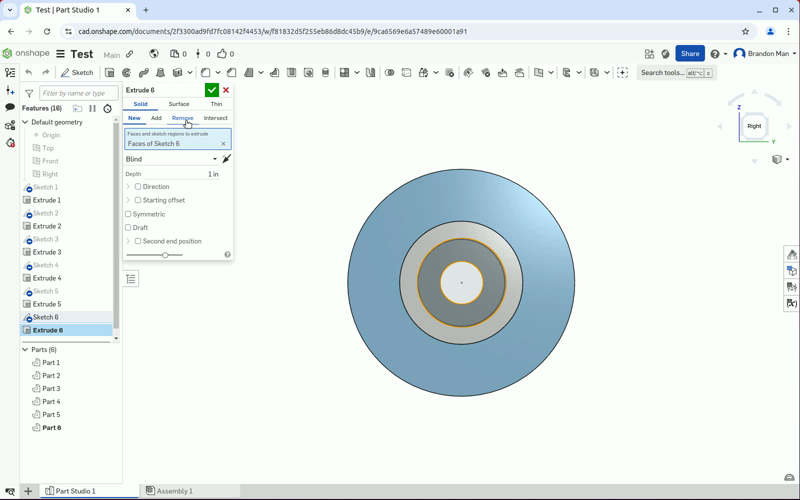
click(186, 120)
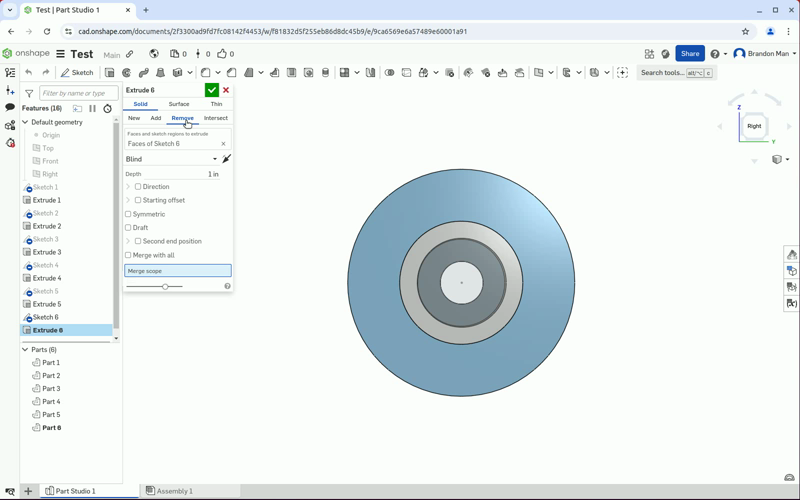
key(tab, 4)
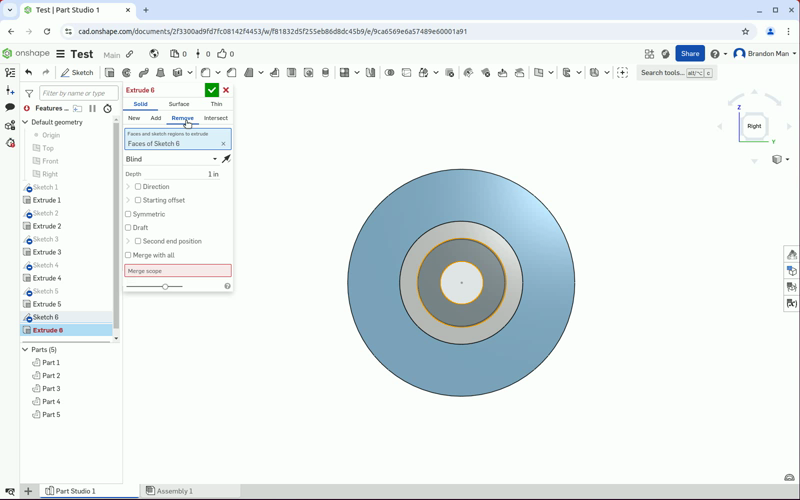
text(-26.478)
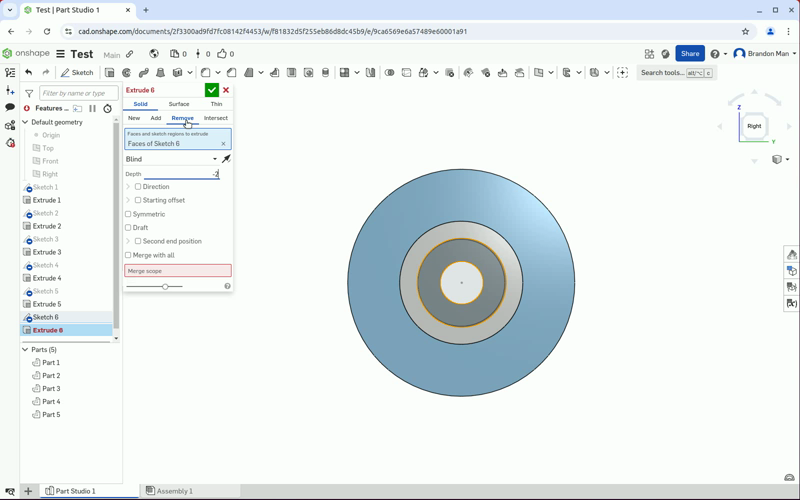
key(tab, 3)
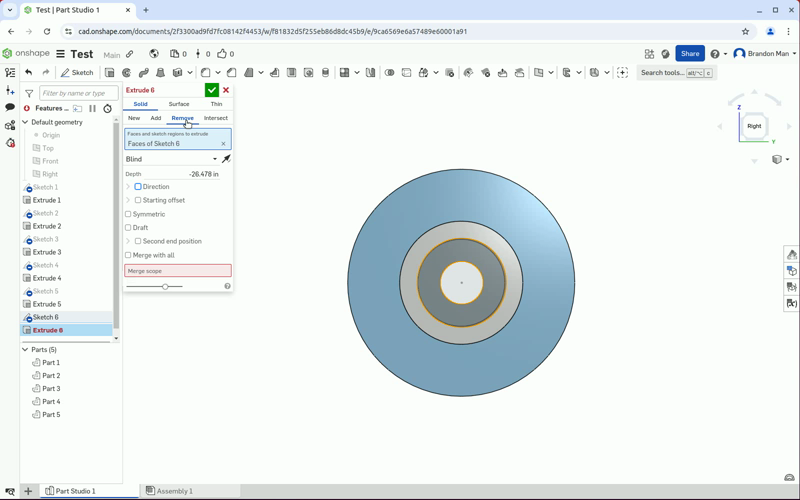
key(tab, 2)
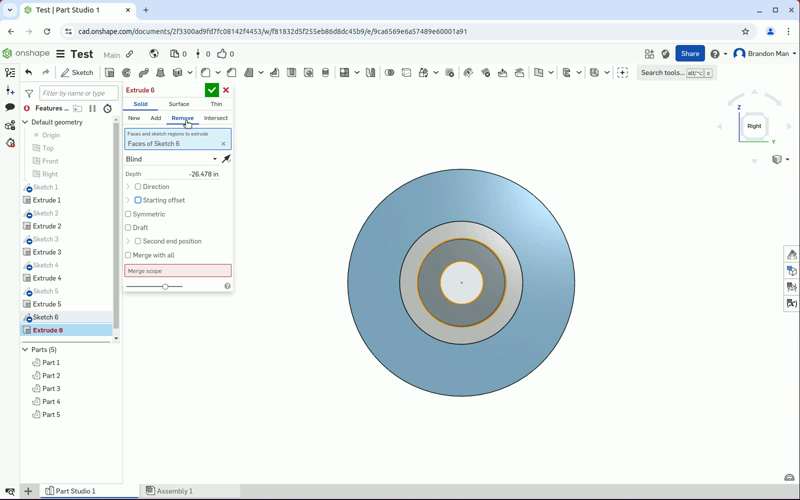
key(space)
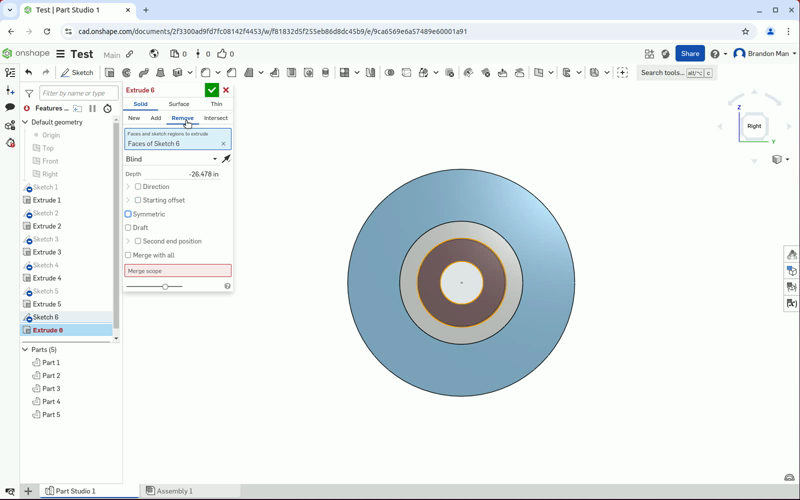
key(tab, 3)
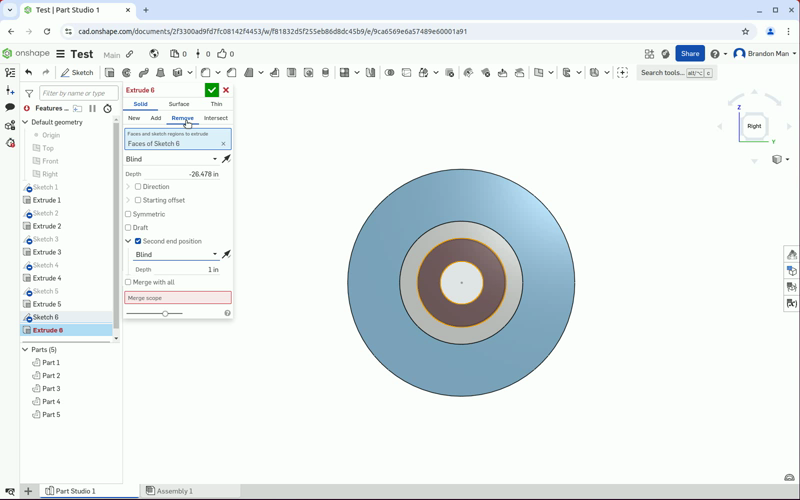
text(9.147)
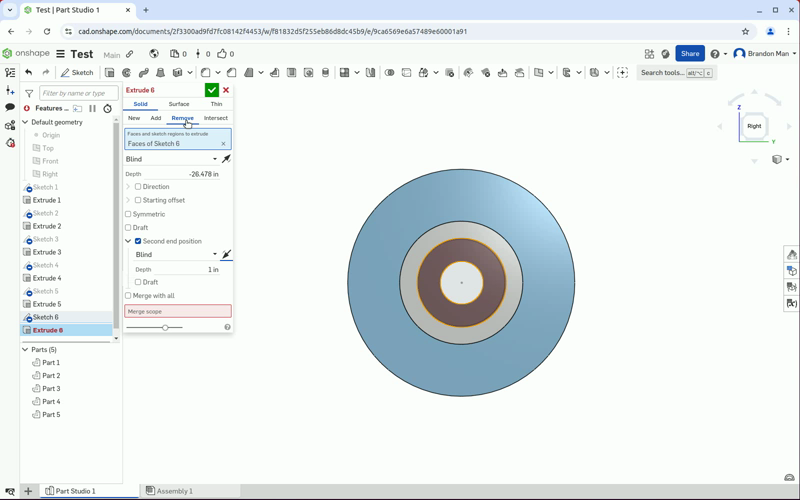
key(tab, 2)
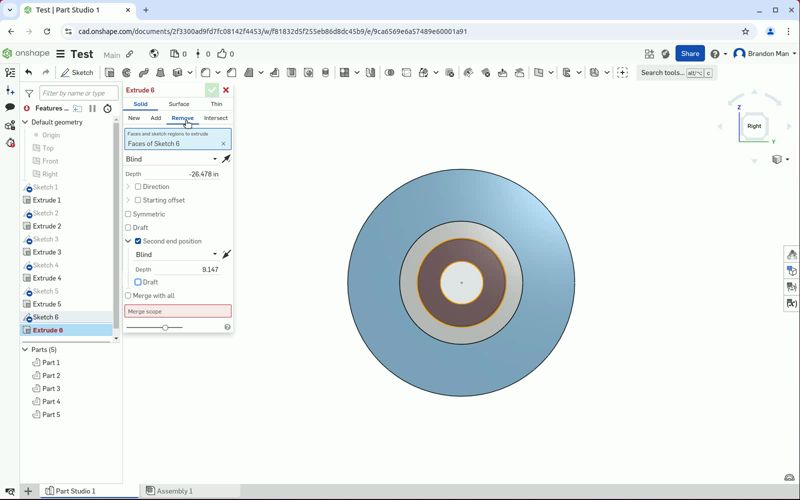
key(space)
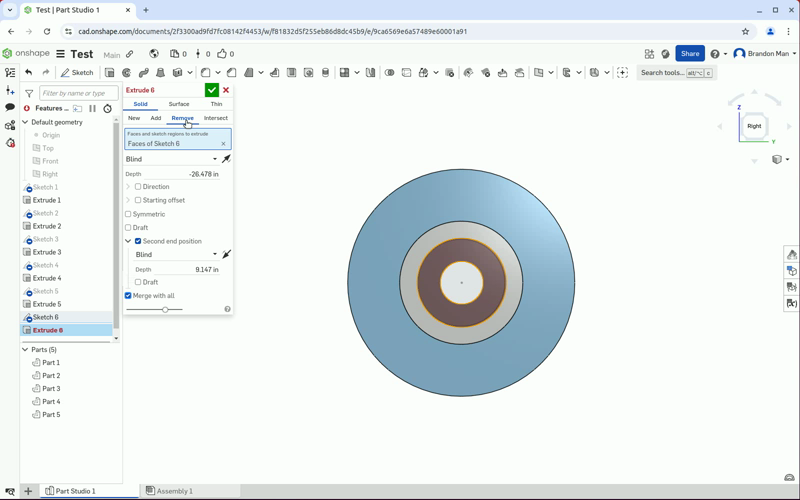
key(enter)
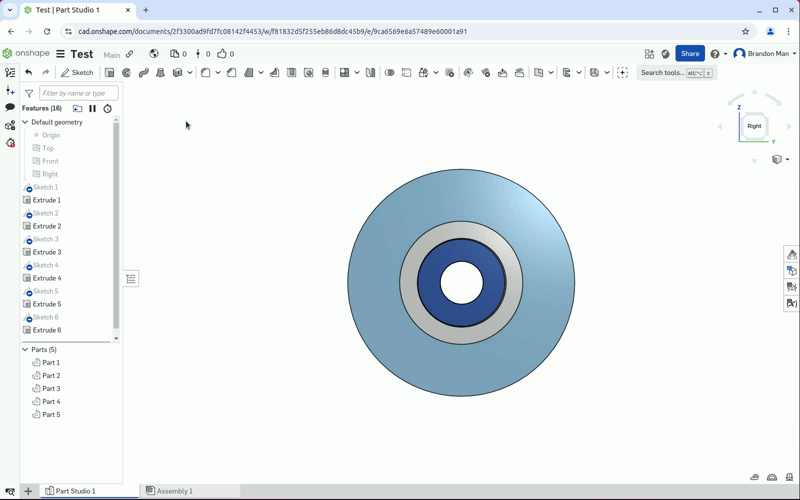
key(shift+h)
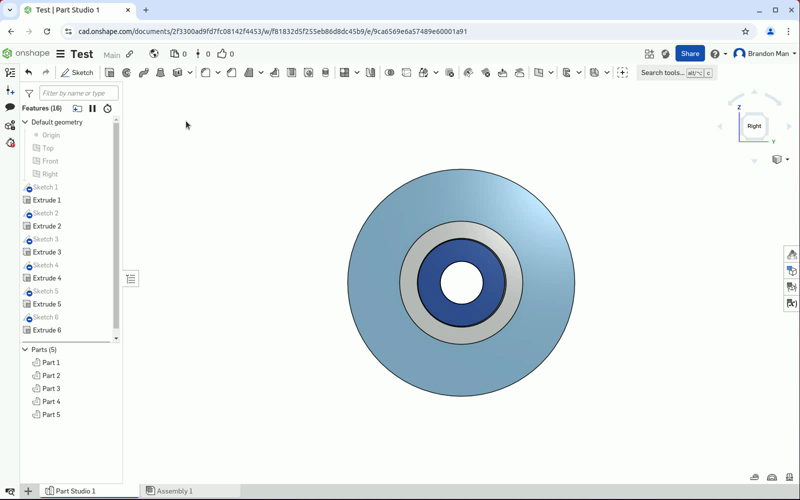
key(shift+h)
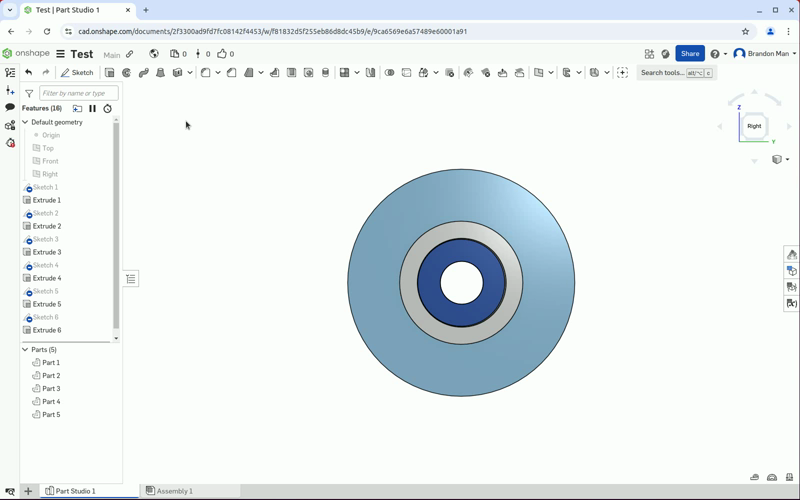
key(shift+7)
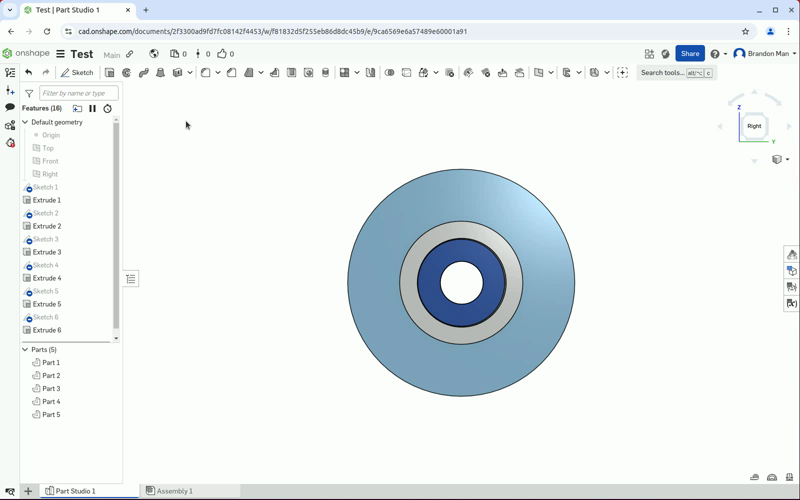
key(right, 2)
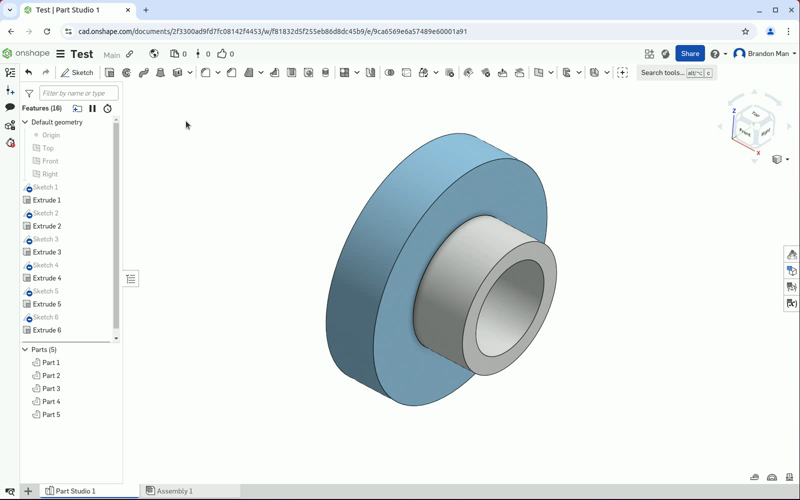
key(down, 2)
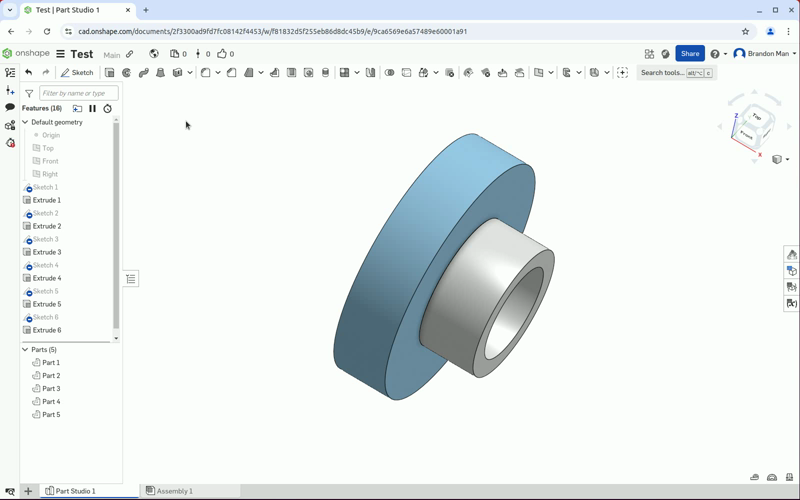
key(up, 2)
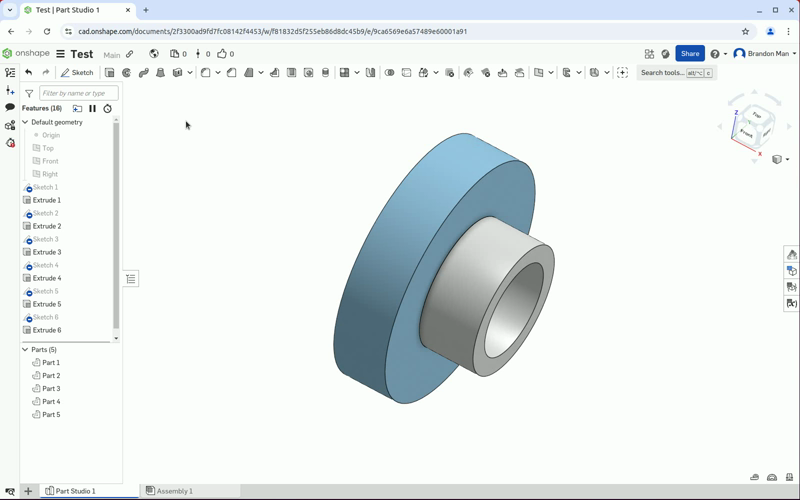
key(left, 2)
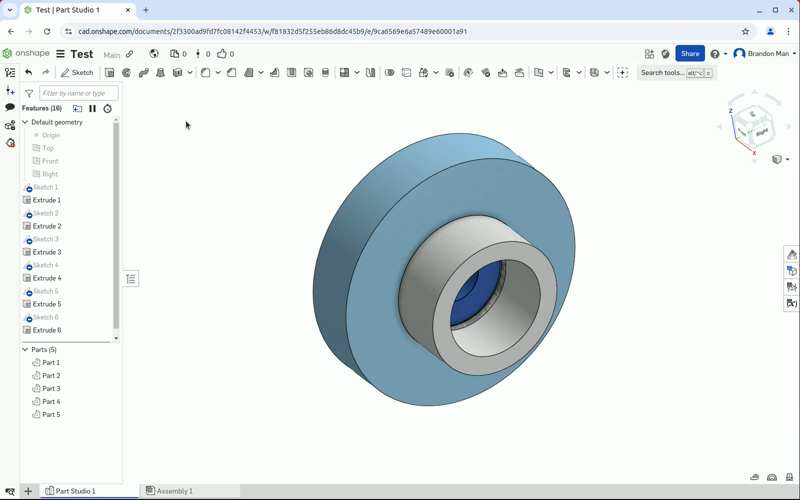
mouse_move(69, 189)
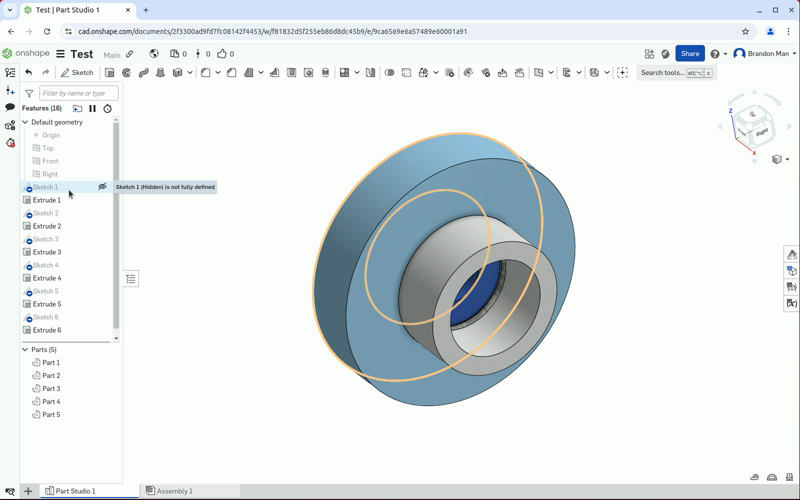
click(69, 189)